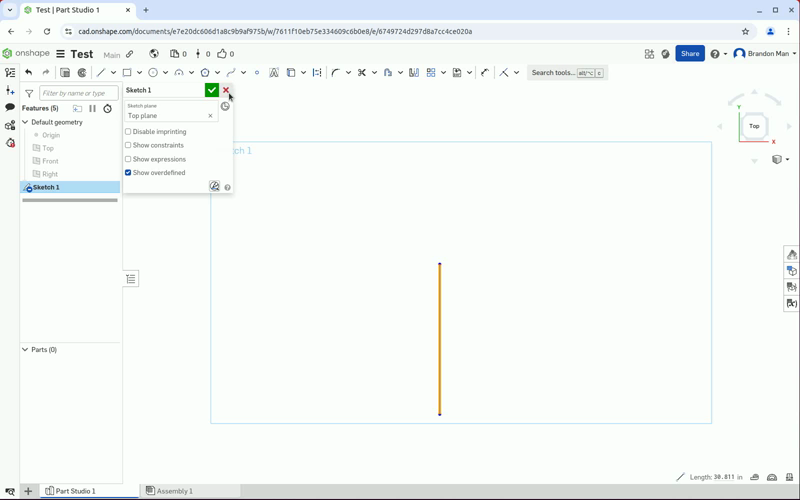
key(shift+h)
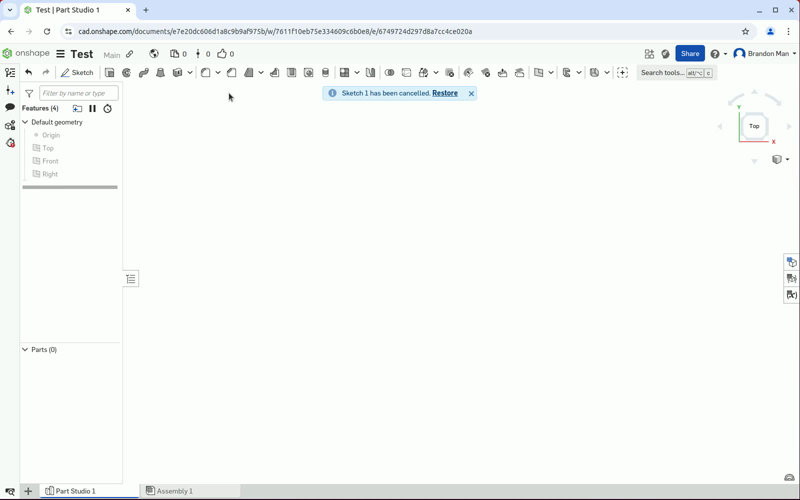
mouse_move(73, 352)
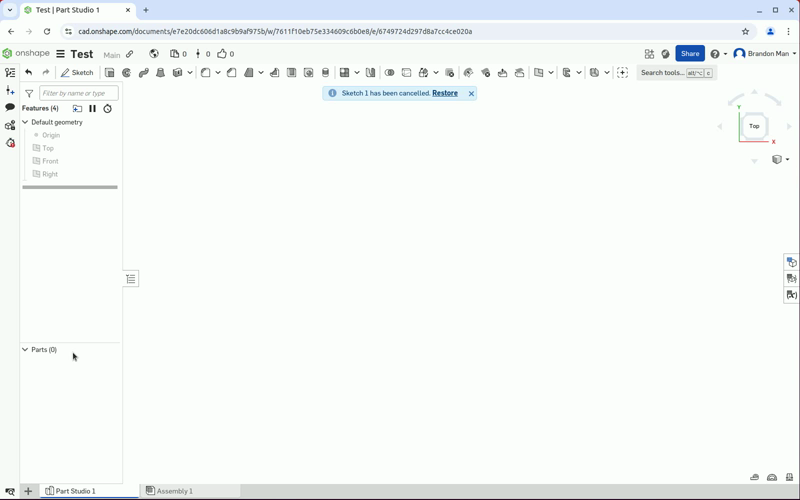
key(y)
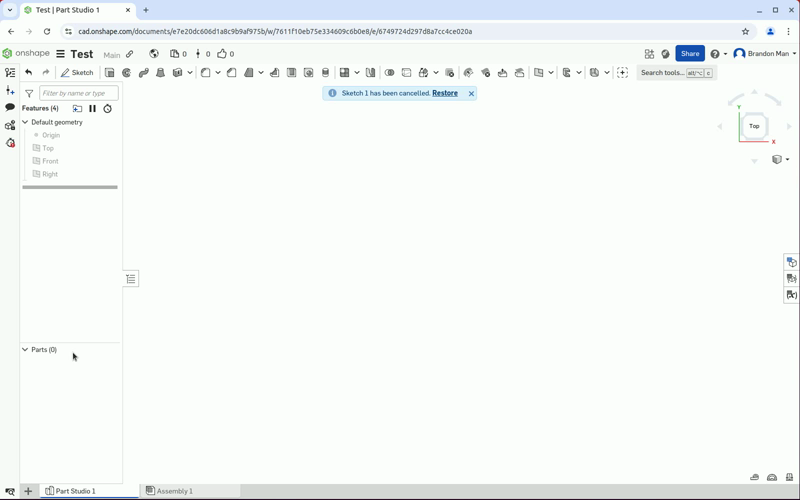
key(shift+p)
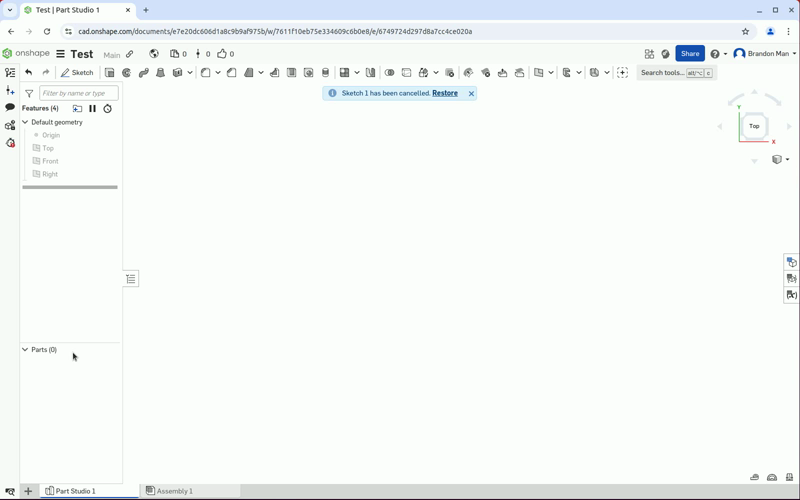
key(space)
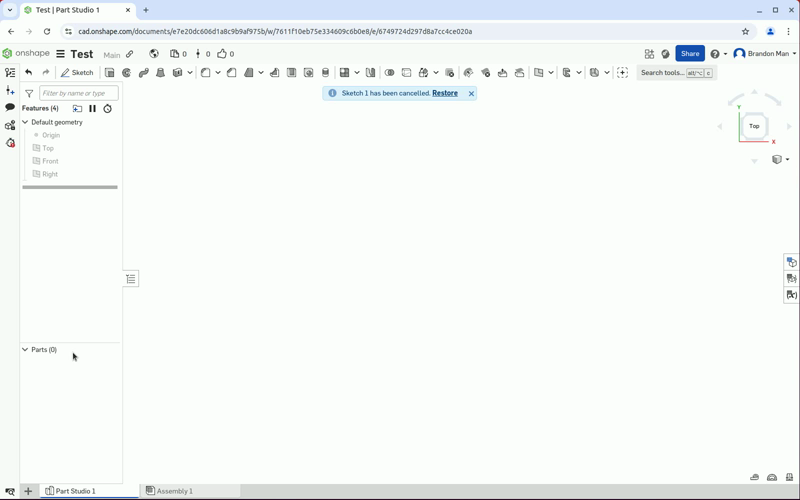
key_down(shift)
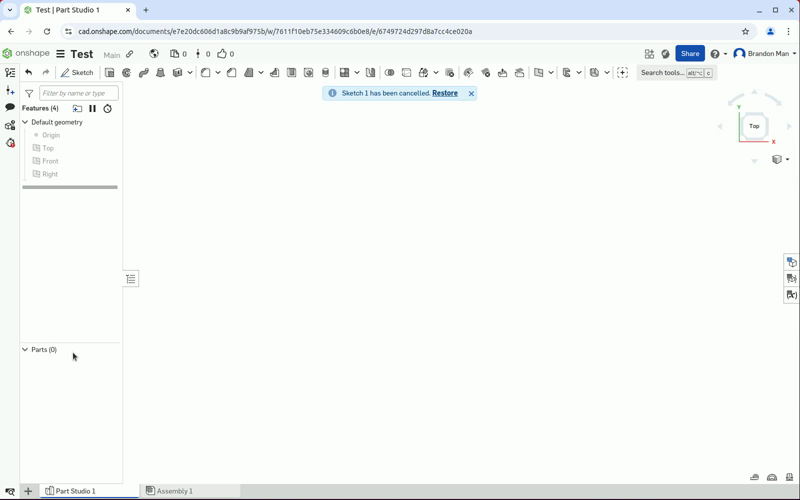
key(up)
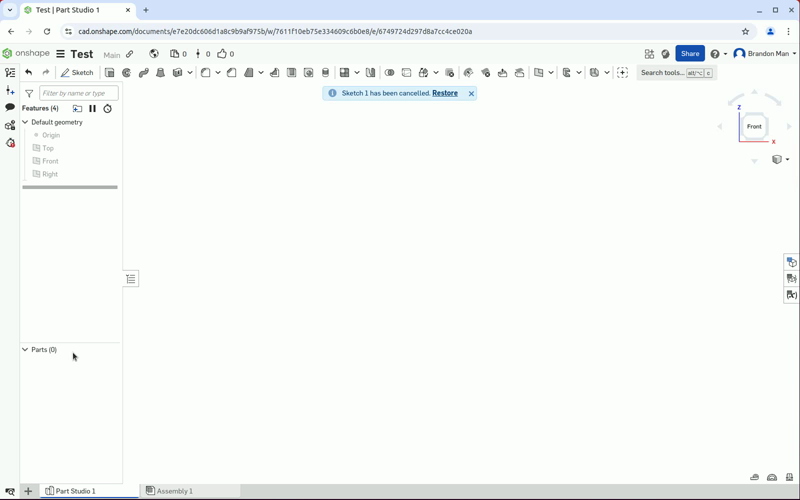
key_up(shift)
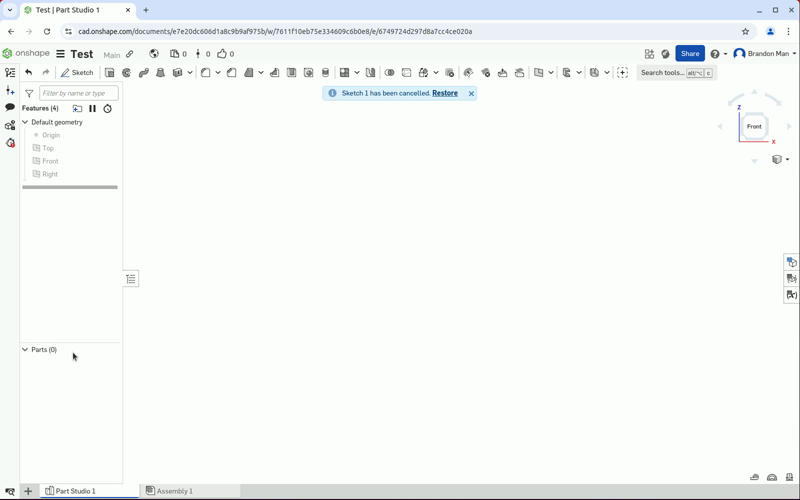
mouse_move(73, 352)
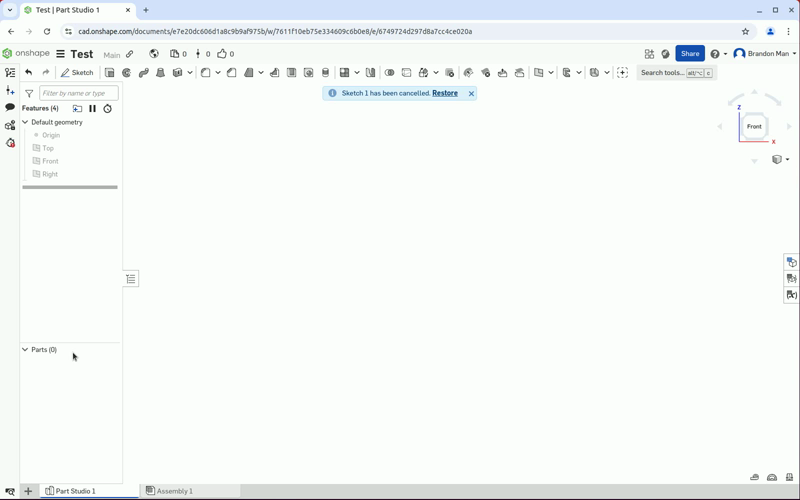
key(shift+y)
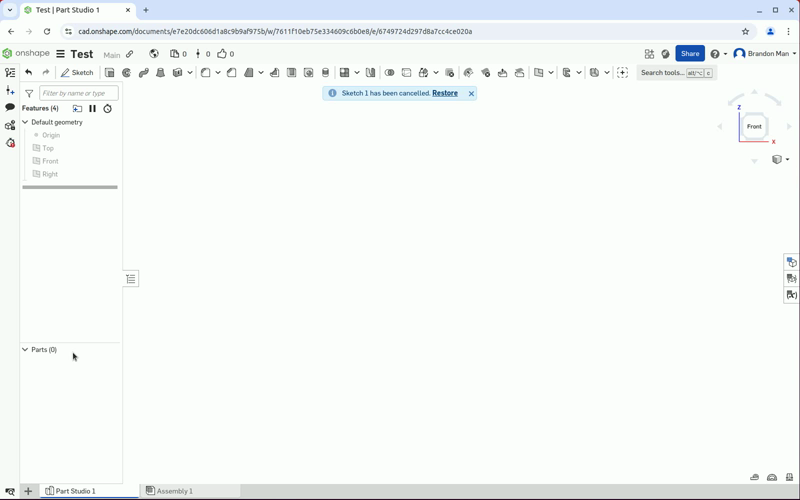
key(shift+s)
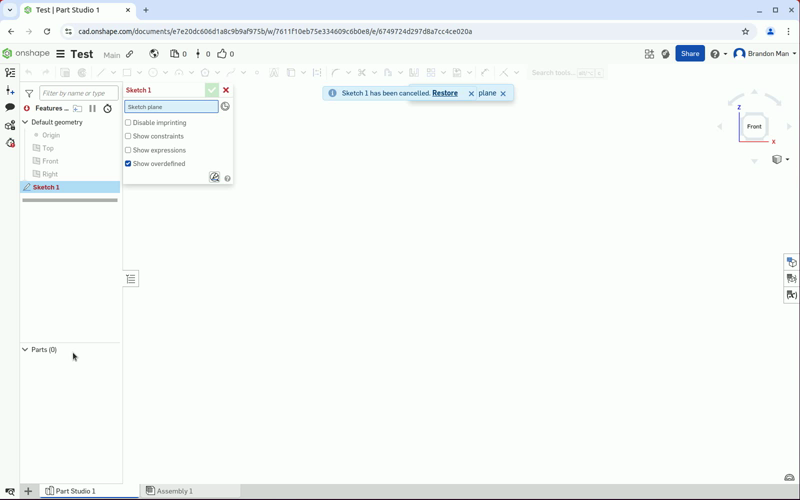
mouse_move(73, 163)
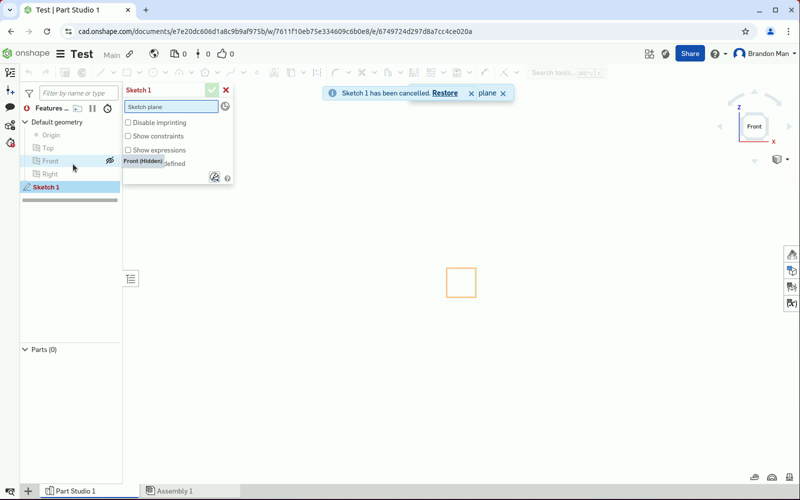
click(73, 163)
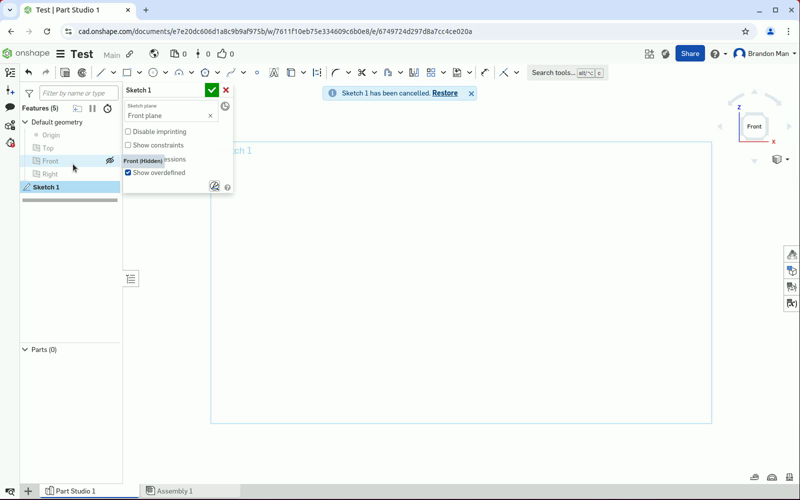
mouse_move(73, 352)
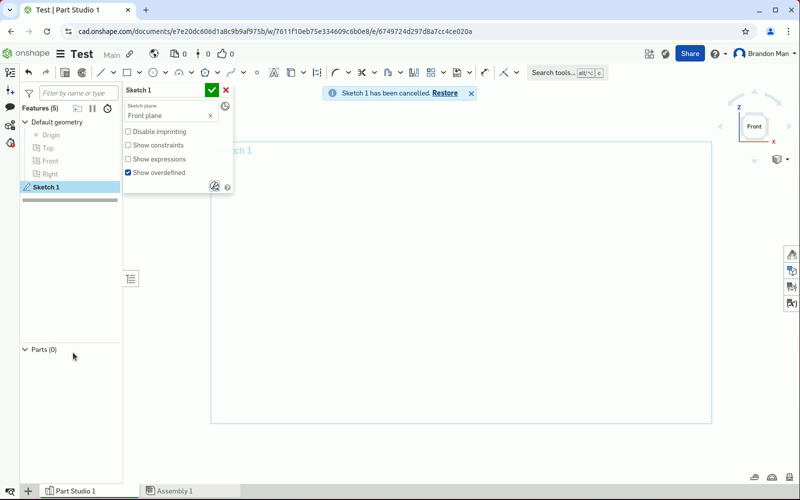
key(y)
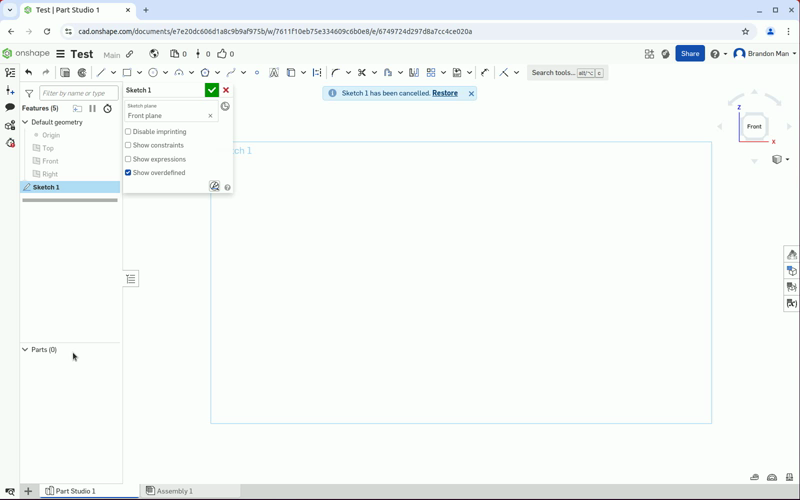
key(l)
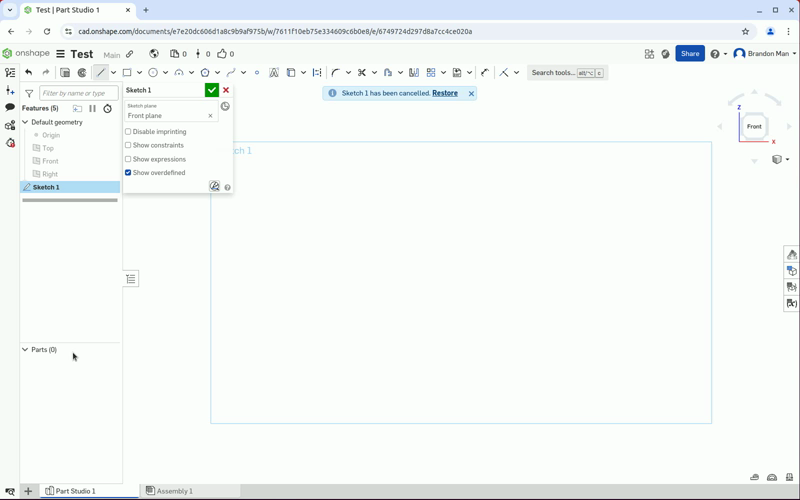
key_down(shift)
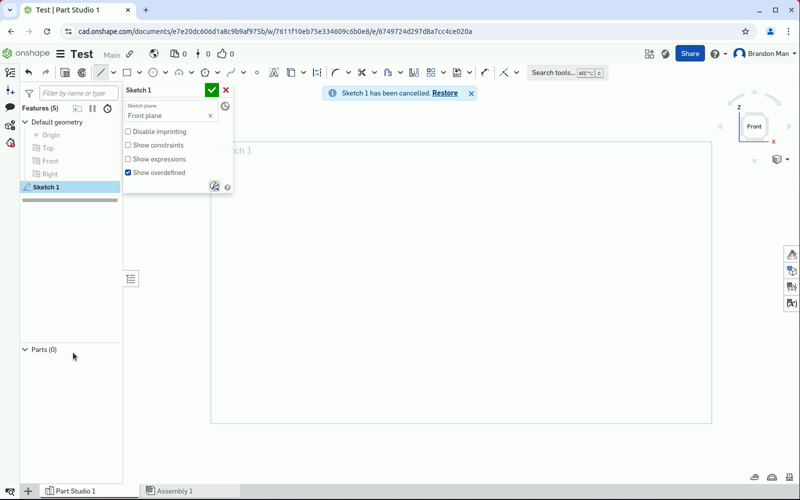
mouse_move(348, 304)
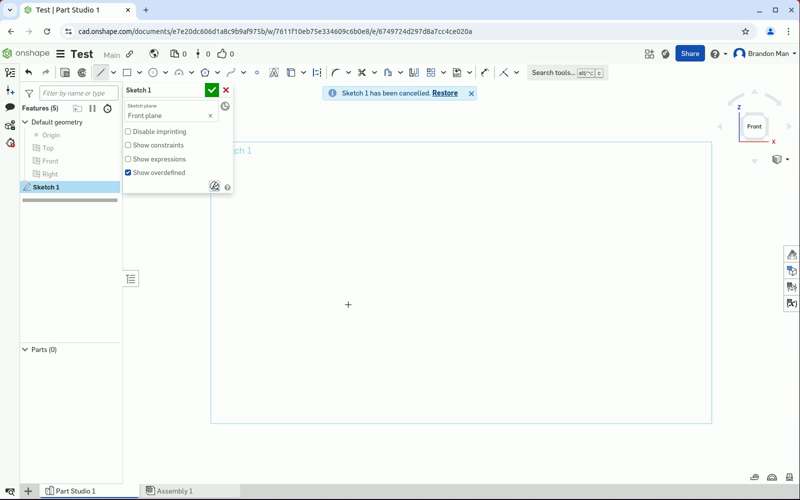
click(348, 304)
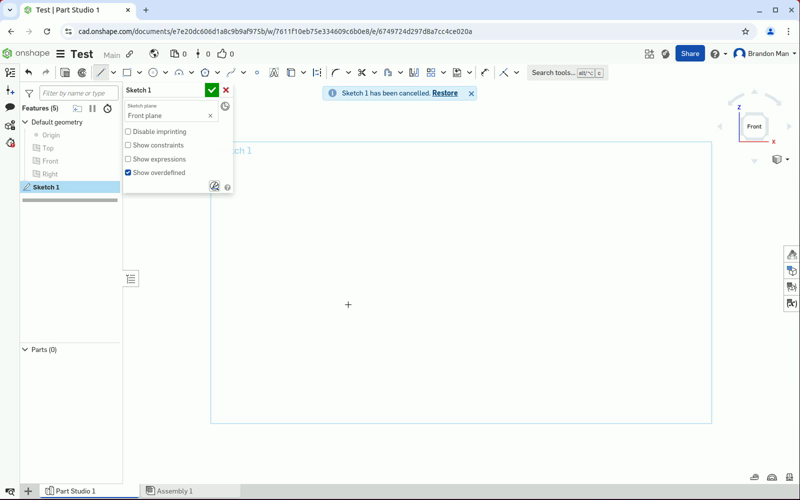
key_up(shift)
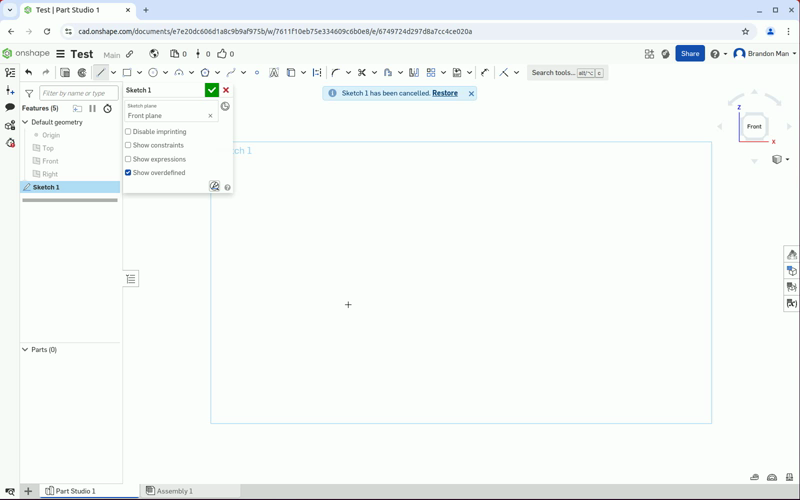
key_down(shift)
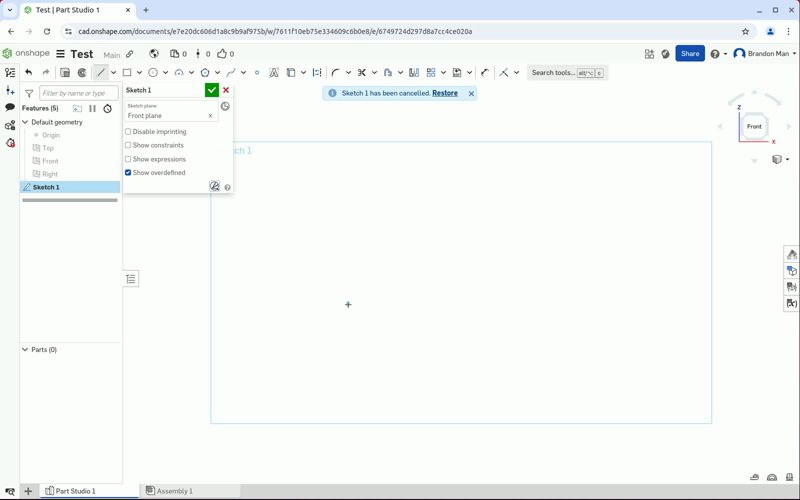
mouse_move(460, 253)
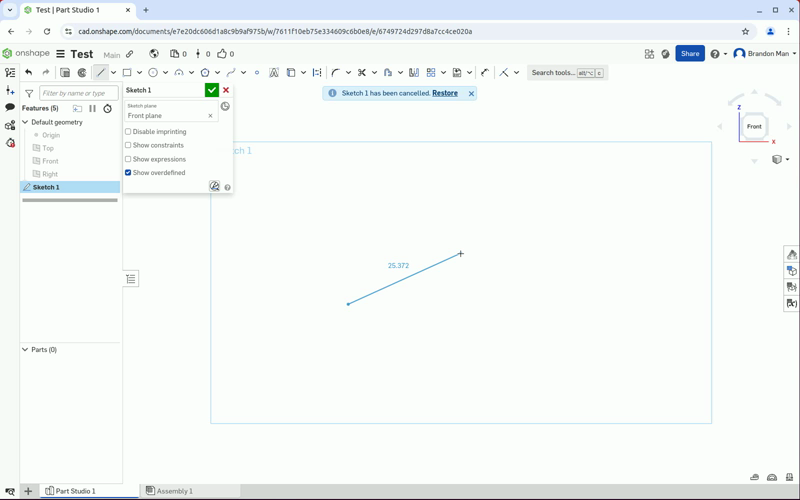
click(460, 253)
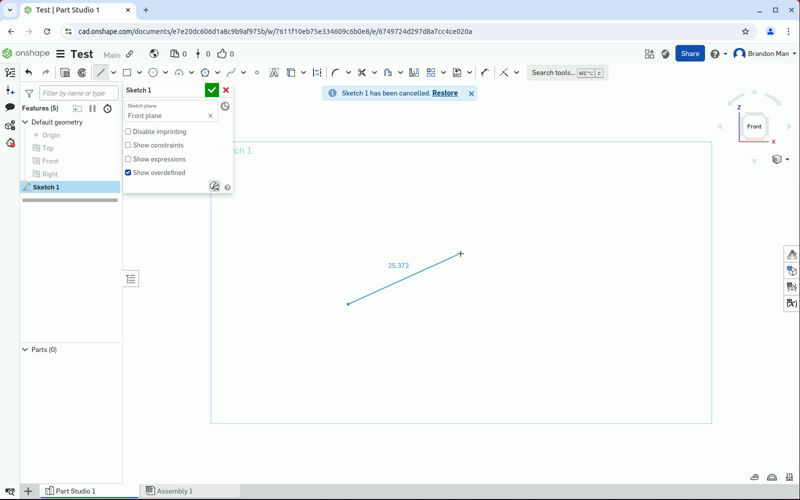
key_up(shift)
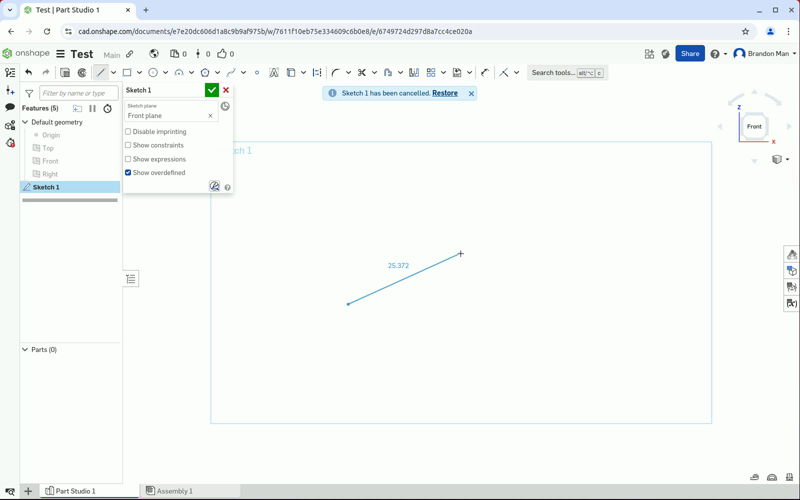
key_down(shift)
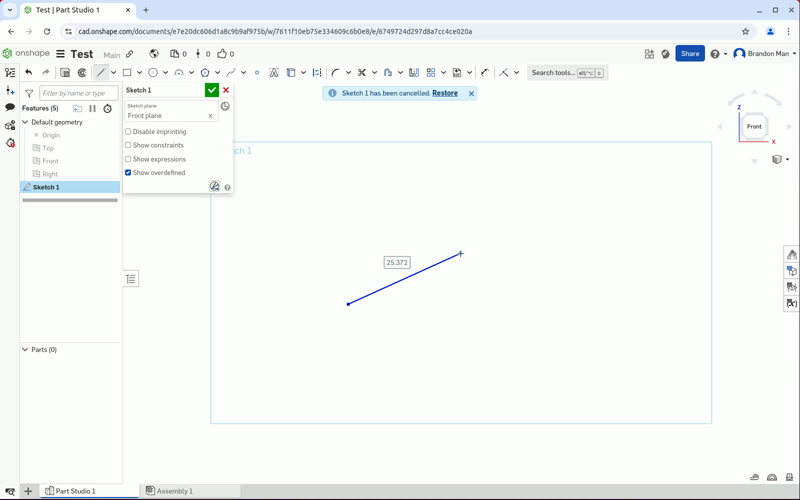
mouse_move(368, 248)
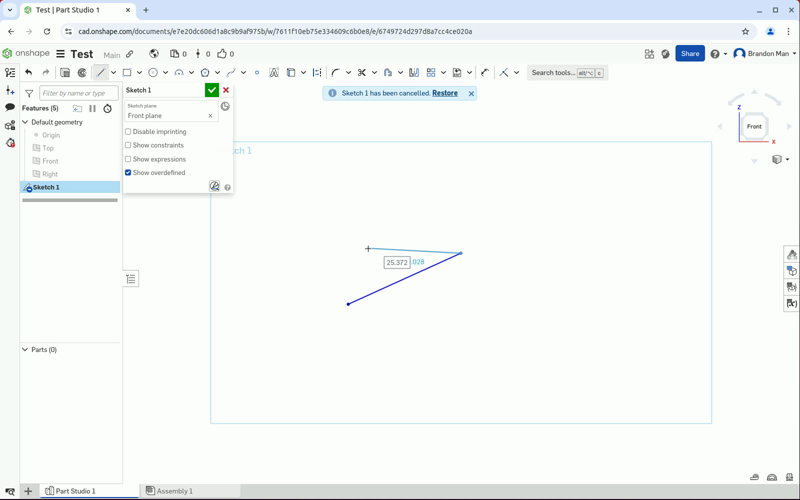
click(368, 248)
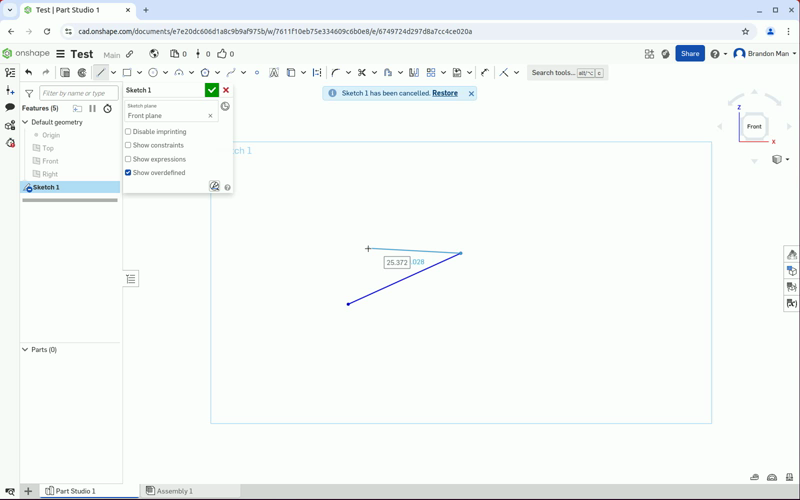
key_up(shift)
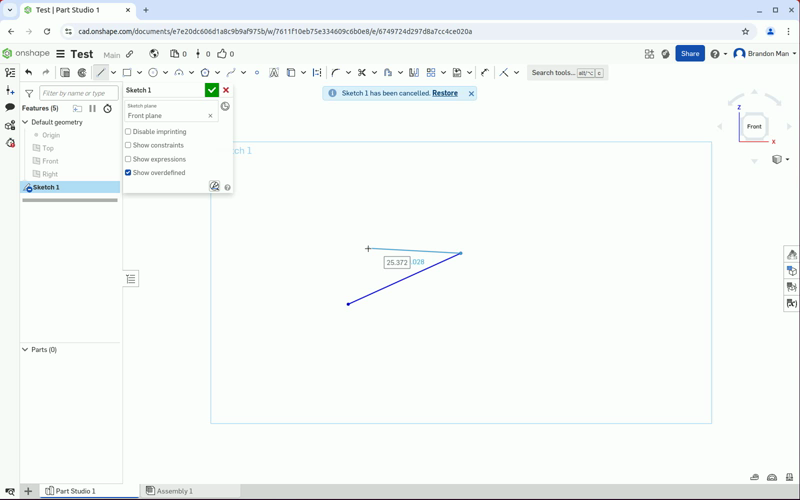
mouse_move(398, 248)
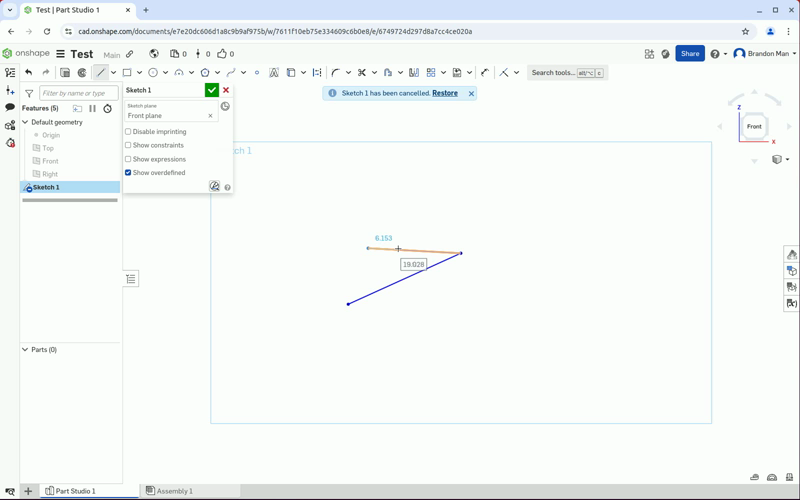
key_down(shift)
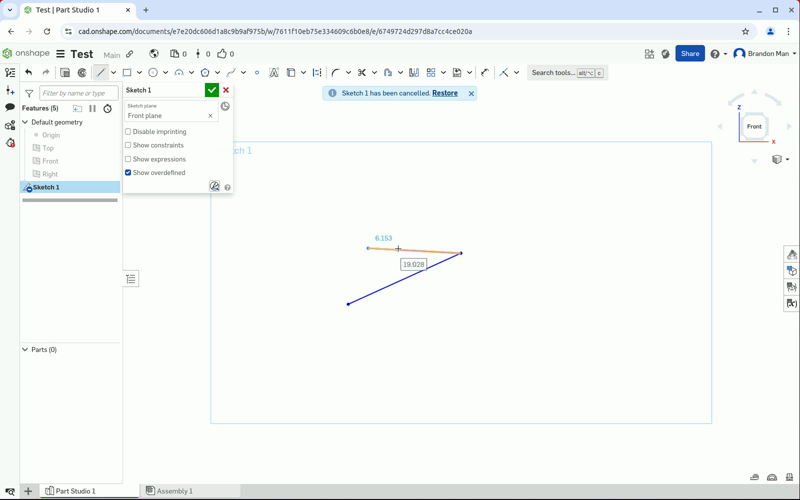
mouse_move(348, 304)
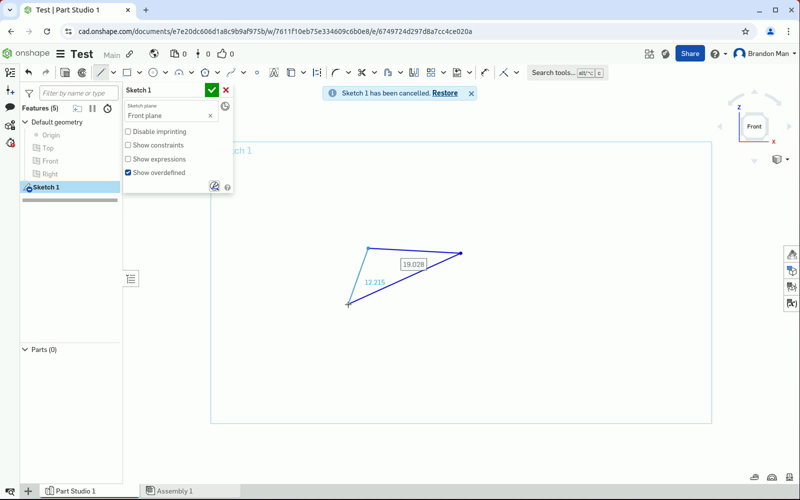
key_up(shift)
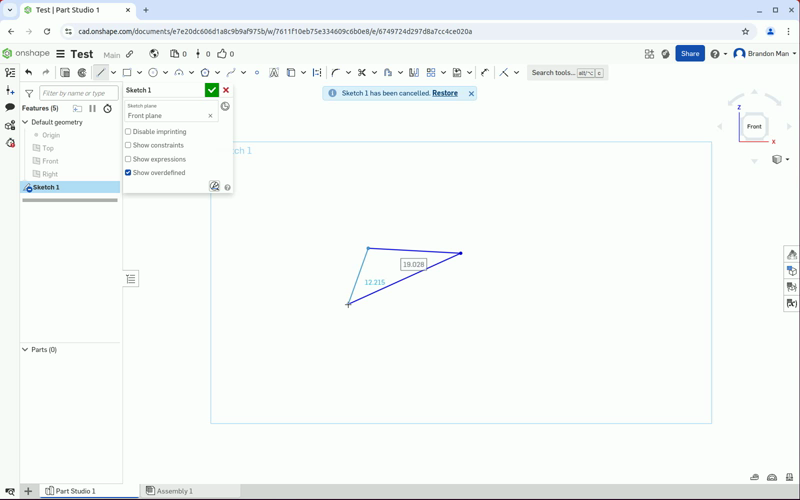
click(348, 304)
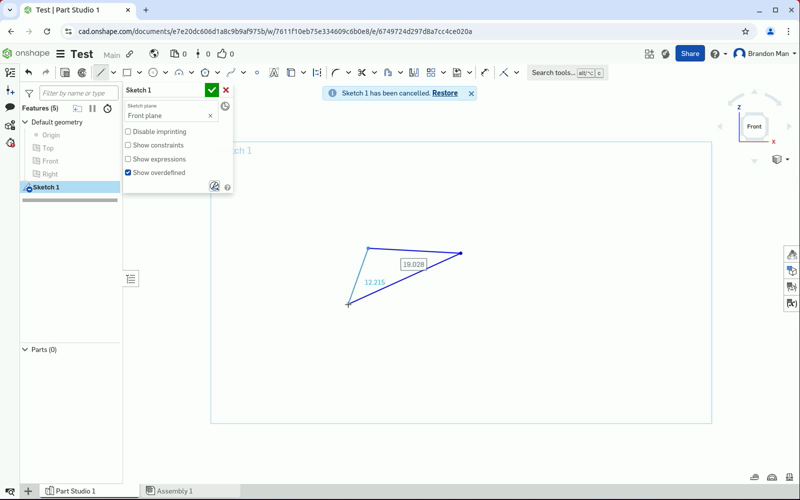
key(esc)
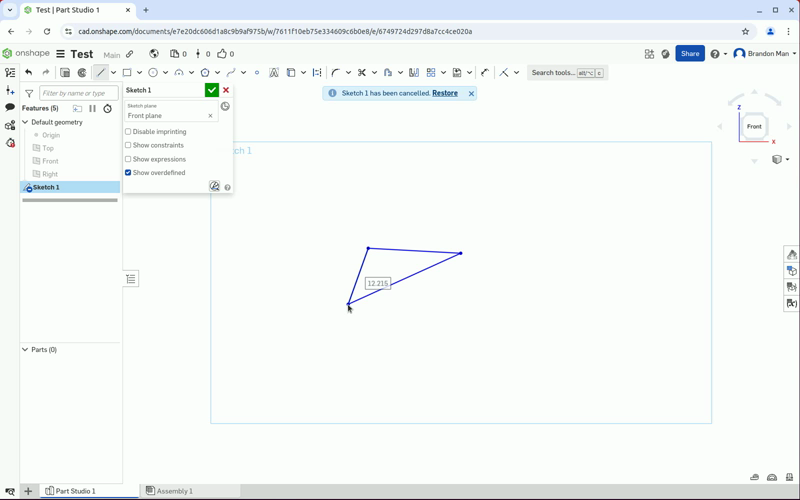
mouse_move(378, 281)
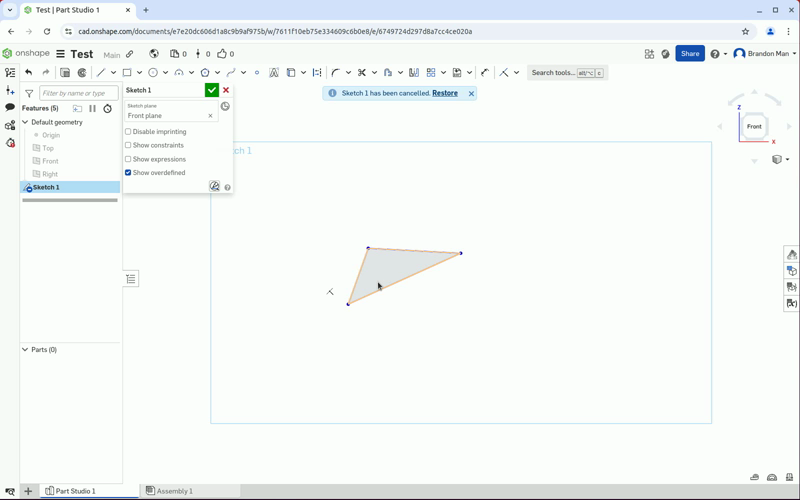
click(378, 281)
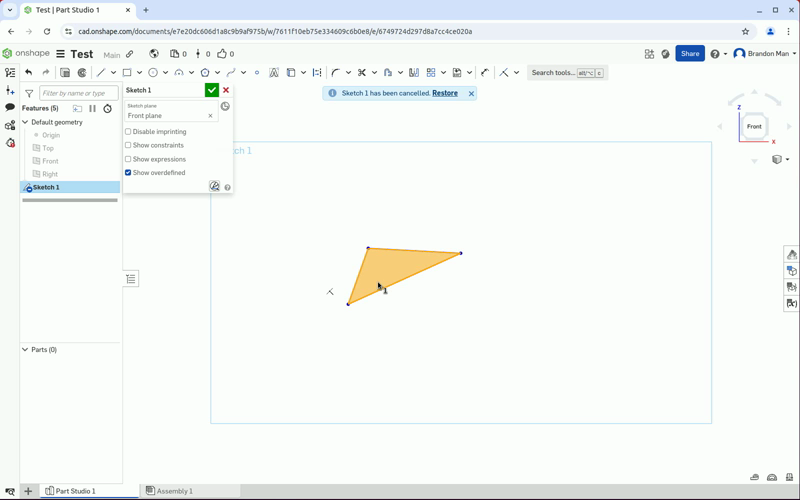
mouse_move(73, 352)
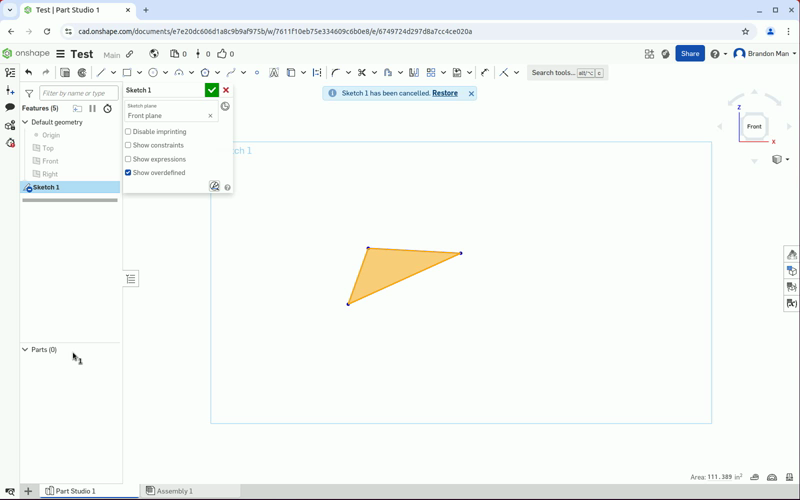
key(shift+y)
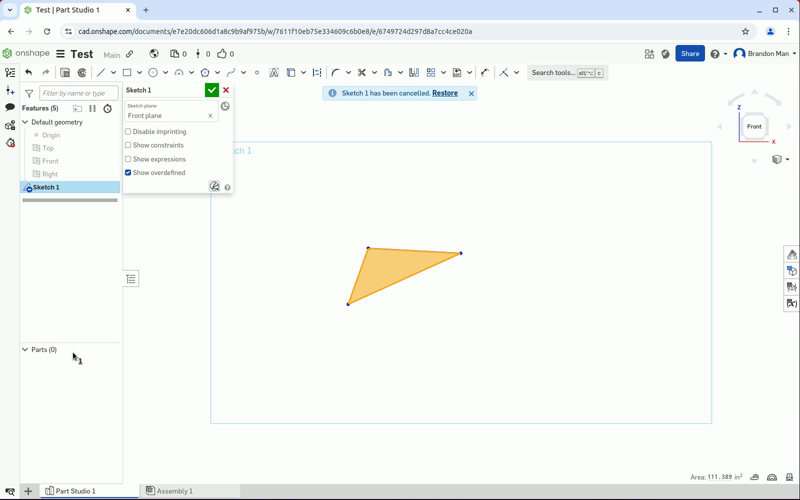
key(shift+e)
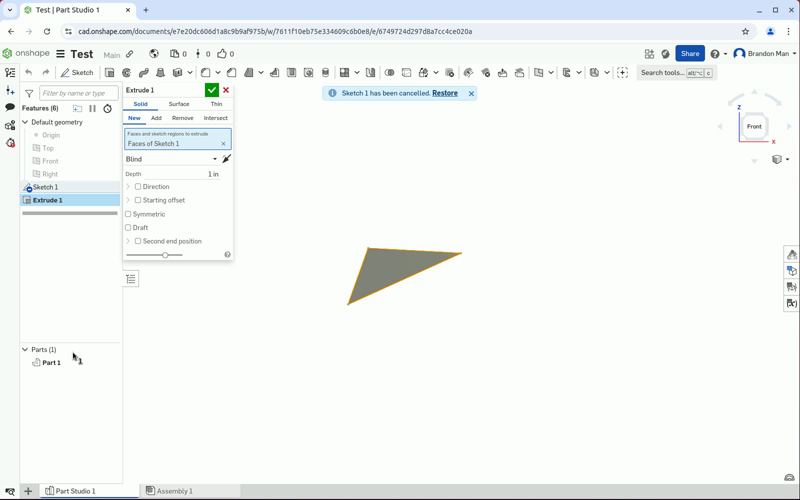
mouse_move(143, 106)
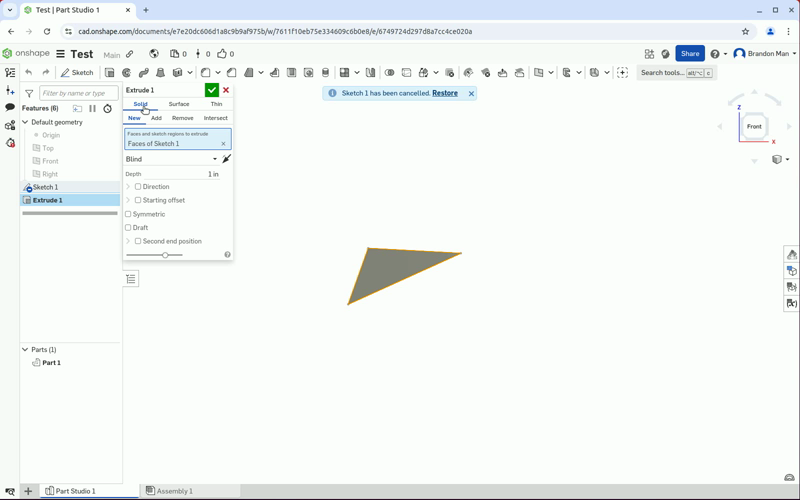
click(143, 106)
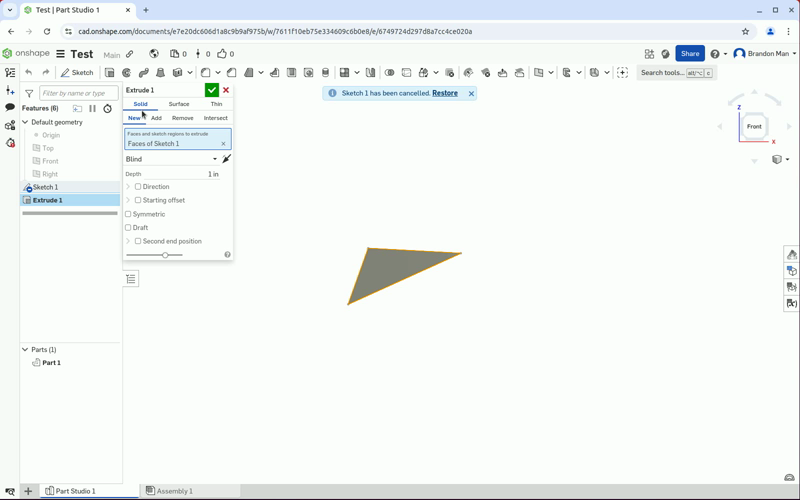
mouse_move(137, 120)
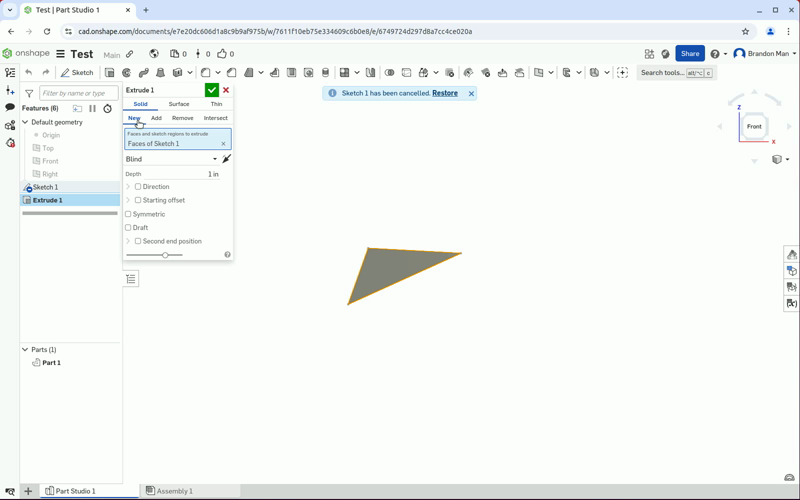
click(137, 120)
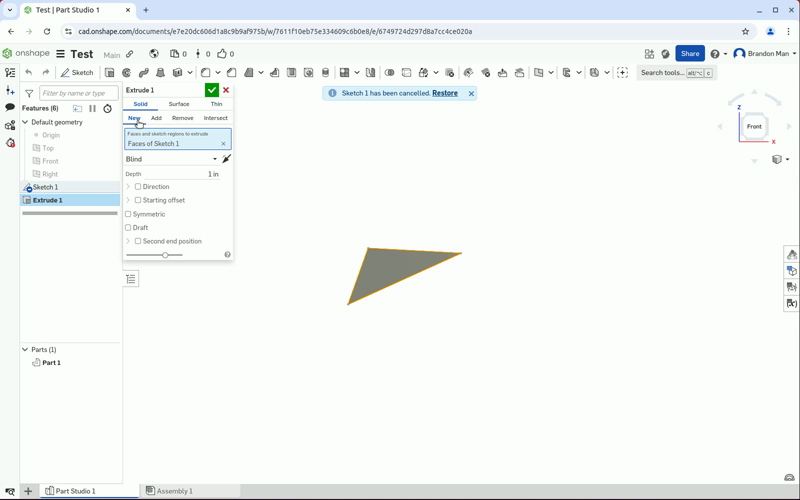
key(tab, 4)
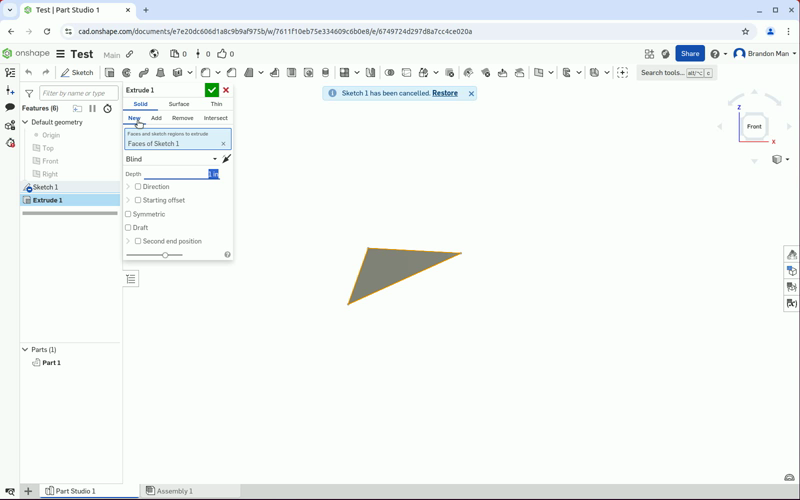
text(1.926)
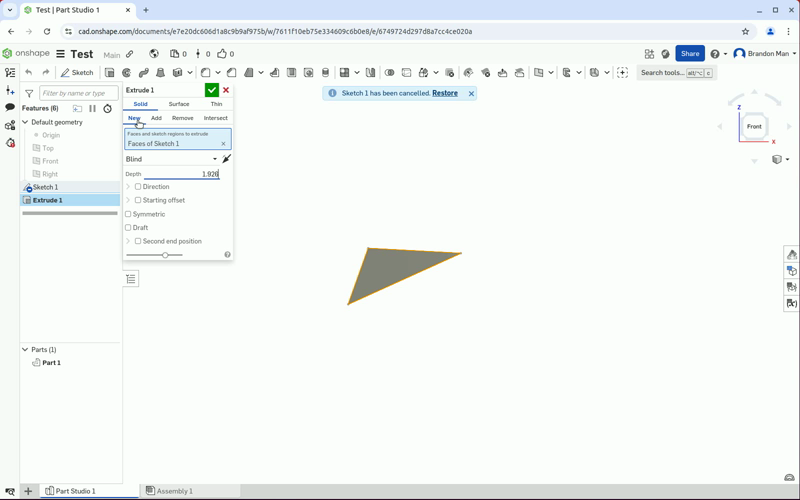
key(enter)
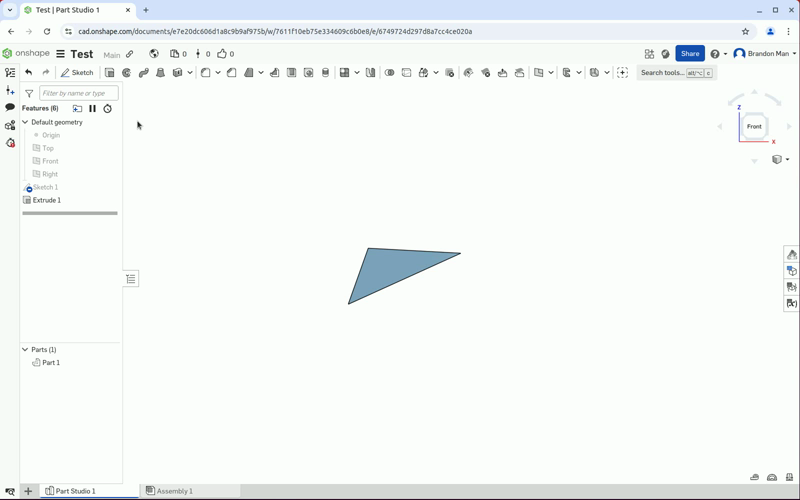
key(shift+h)
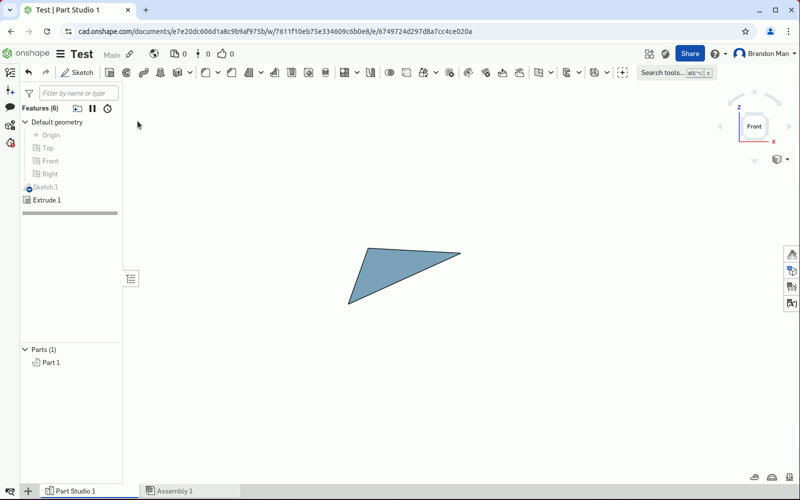
key(shift+h)
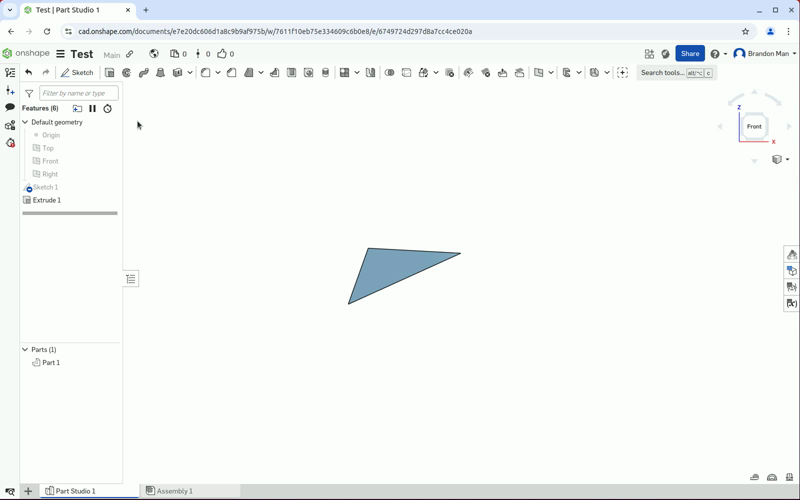
mouse_move(73, 189)
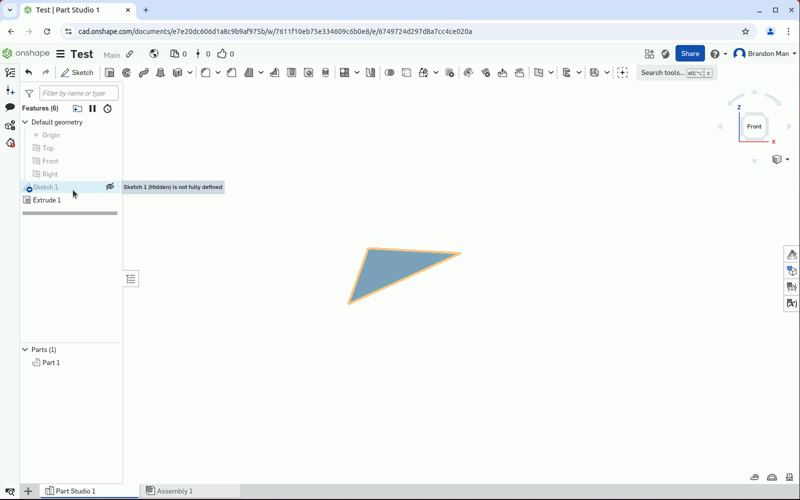
click(73, 189)
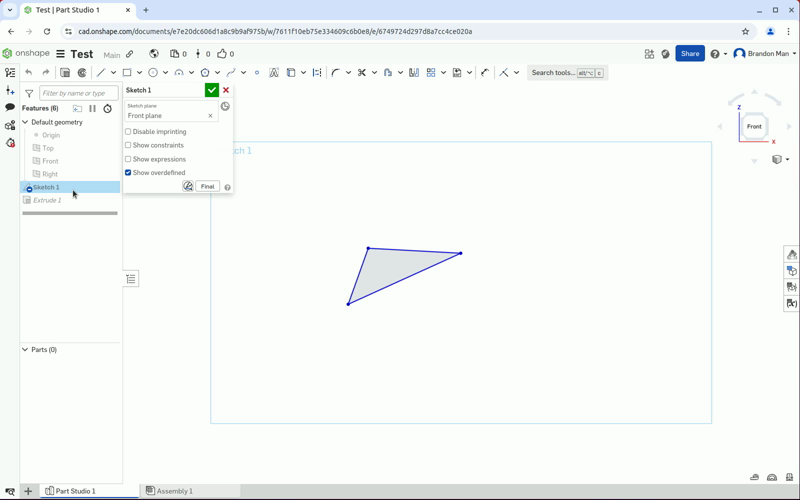
mouse_move(229, 92)
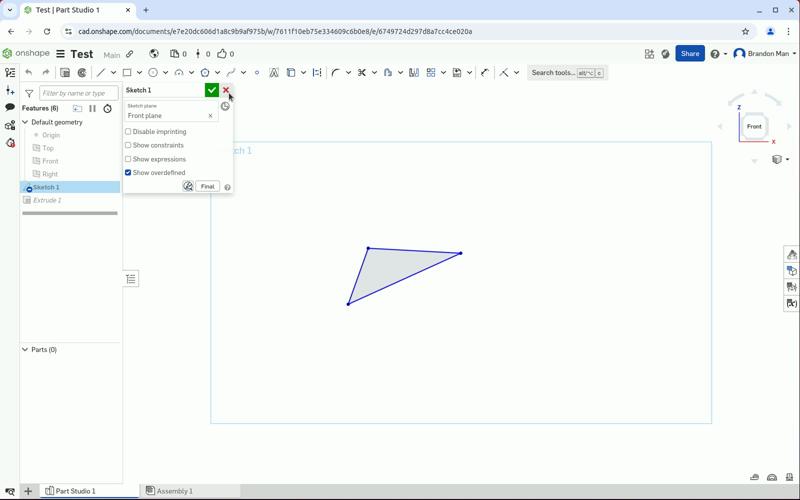
click(229, 92)
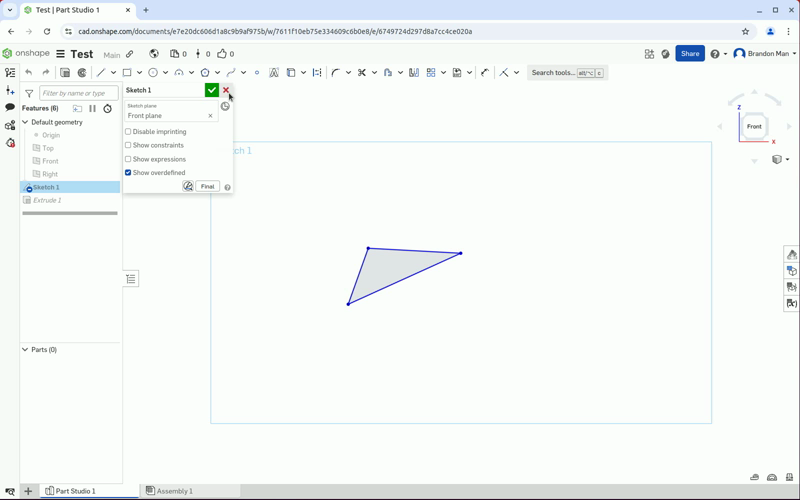
key(shift+s)
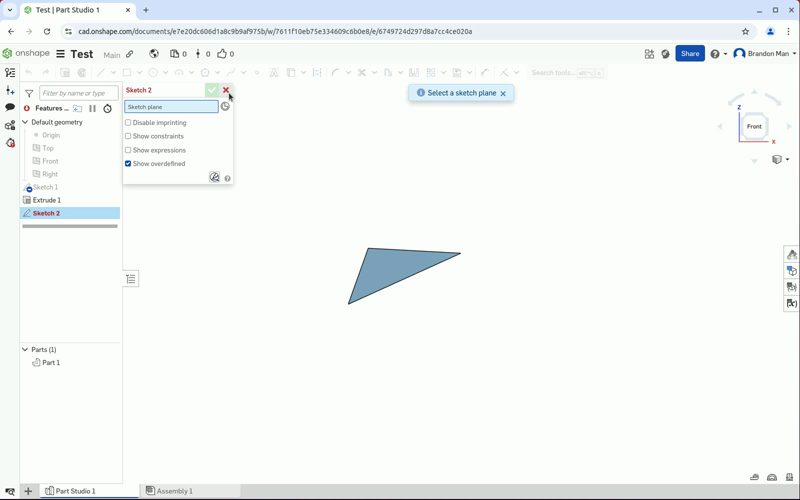
mouse_move(73, 163)
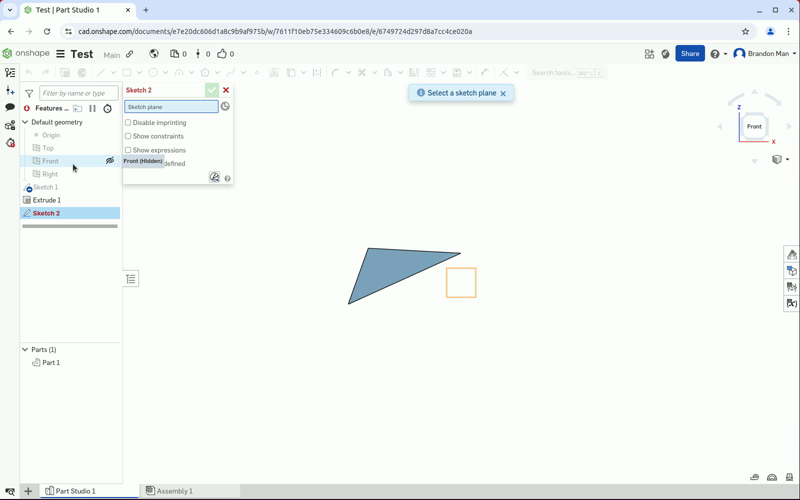
click(73, 163)
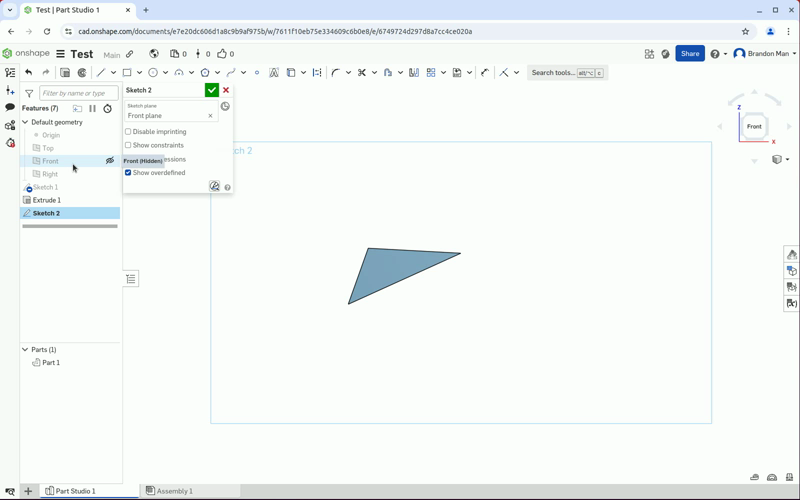
mouse_move(73, 352)
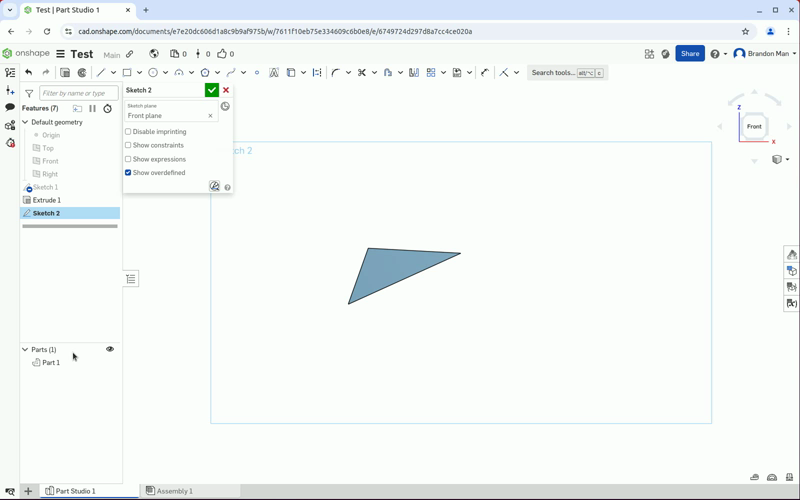
key(y)
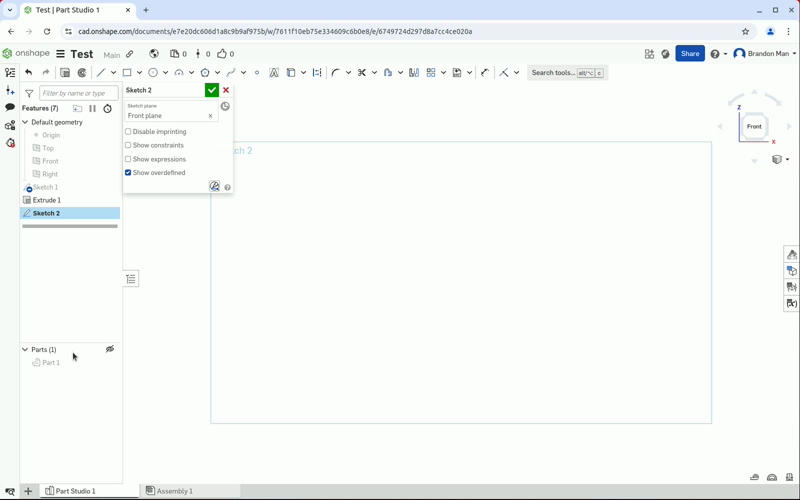
key(l)
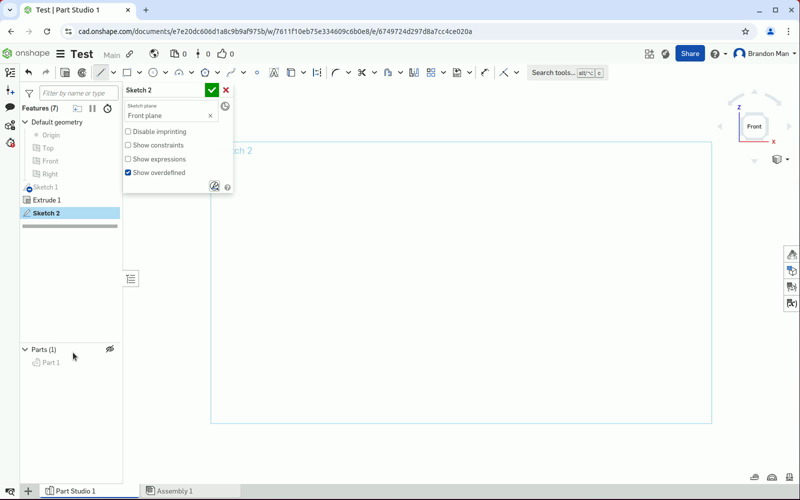
key_down(shift)
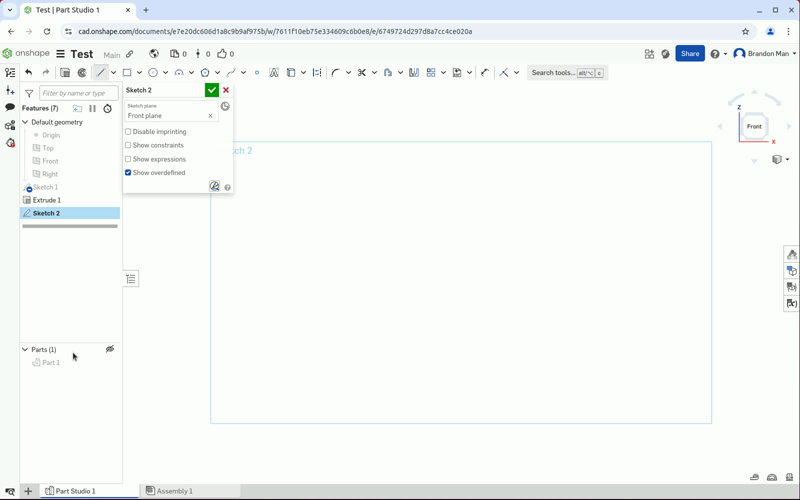
mouse_move(348, 304)
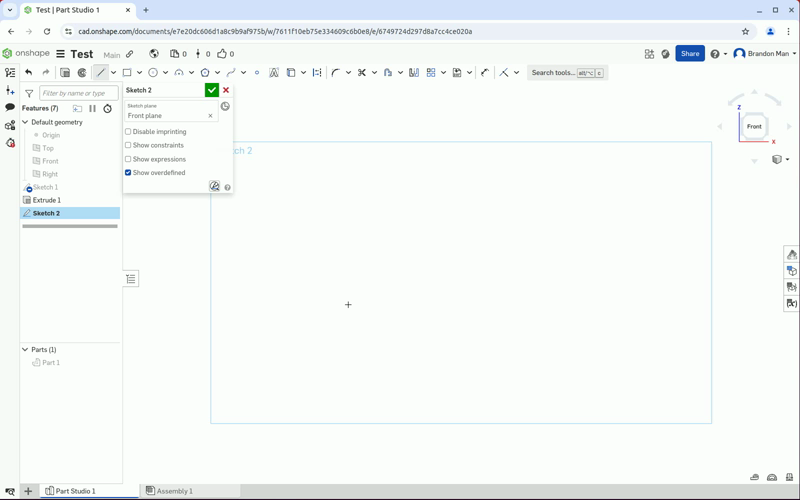
click(348, 304)
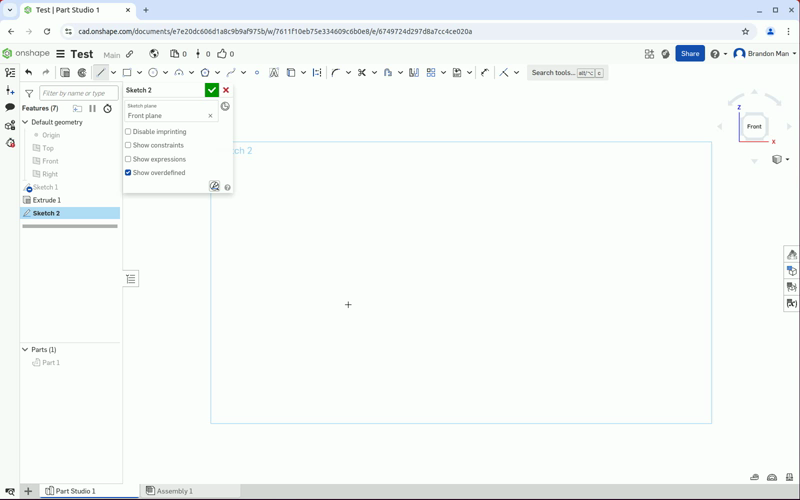
key_up(shift)
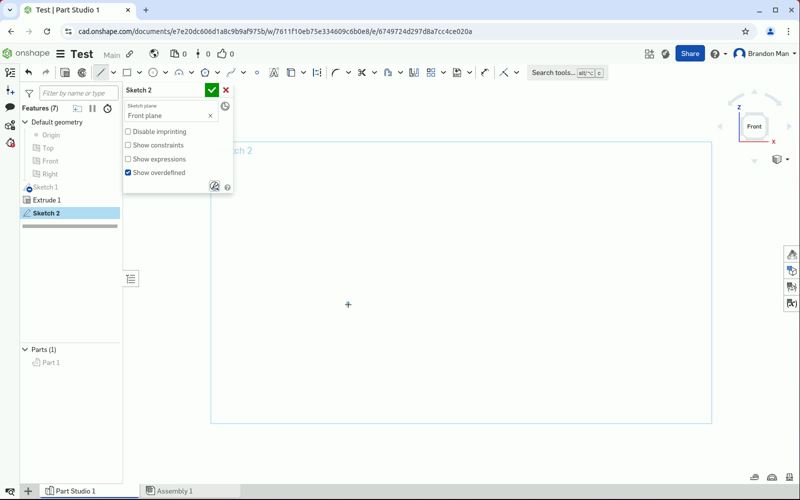
key_down(shift)
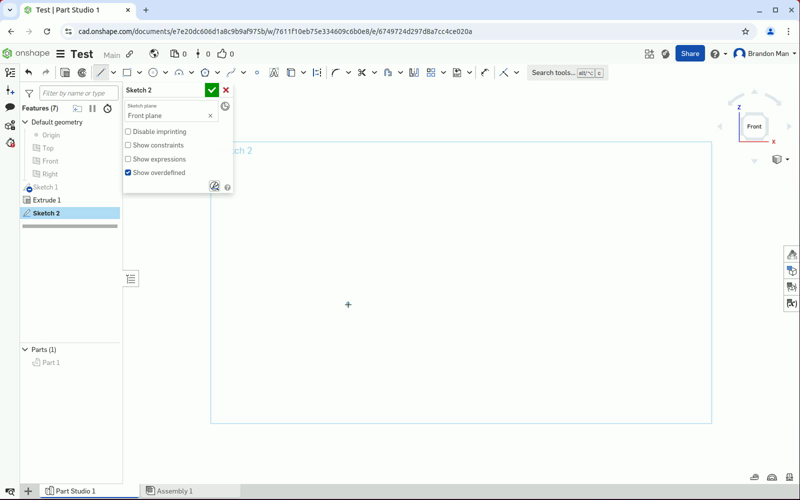
mouse_move(460, 282)
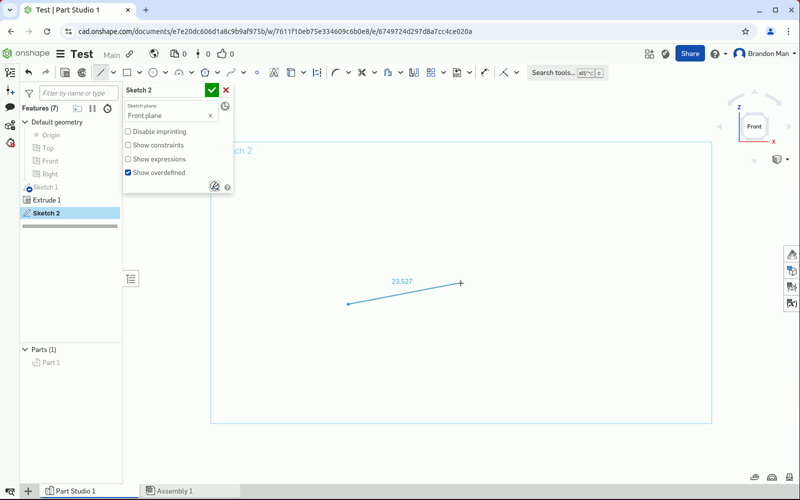
click(460, 282)
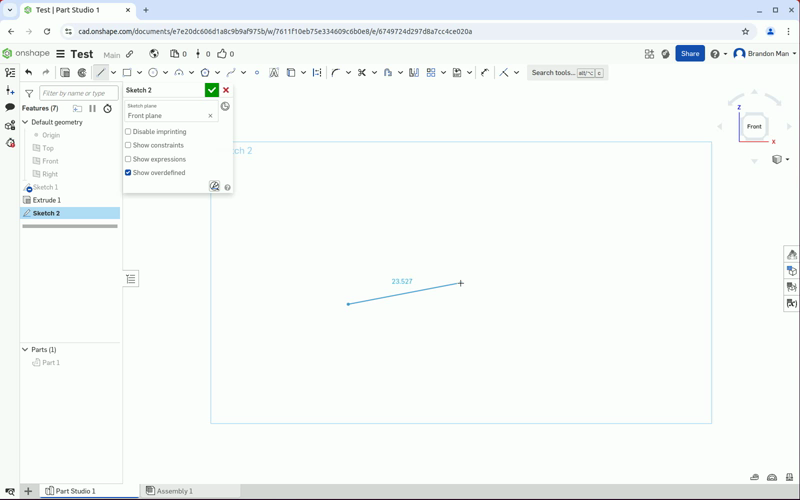
key_up(shift)
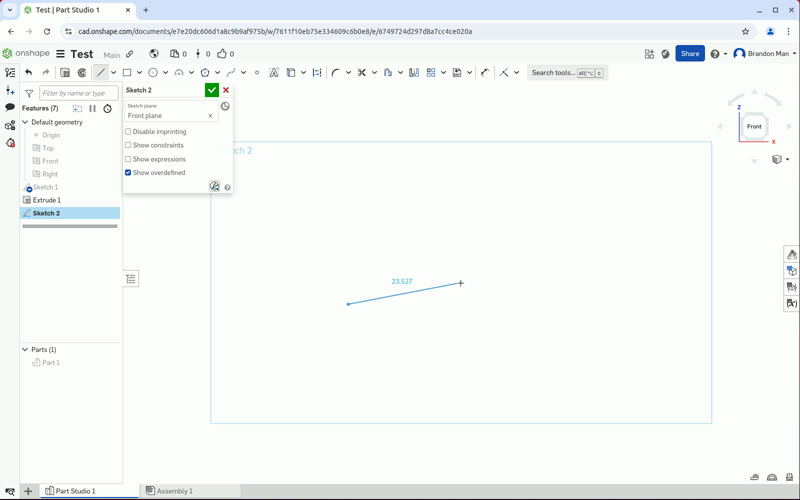
key_down(shift)
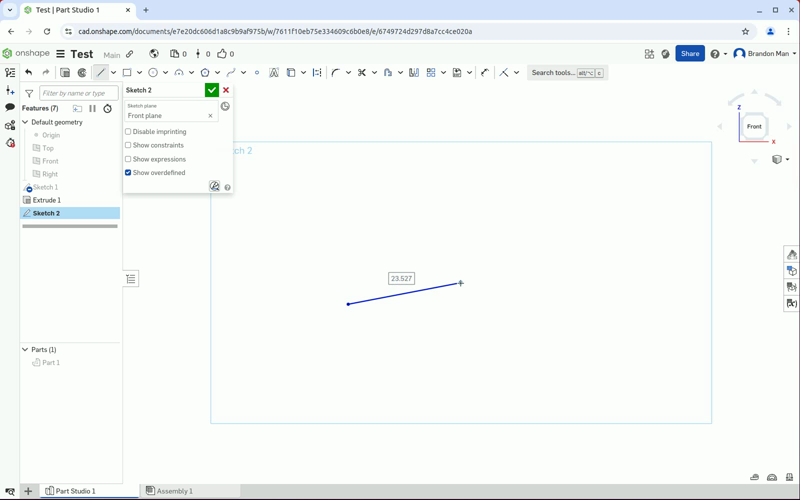
mouse_move(490, 282)
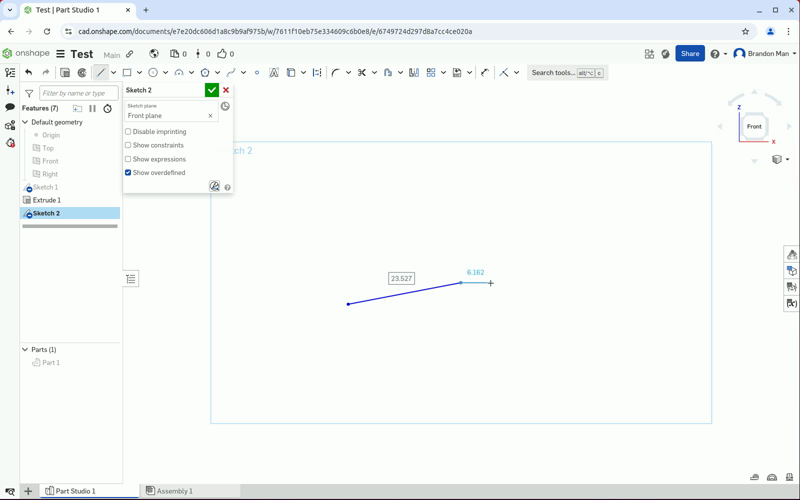
mouse_move(460, 253)
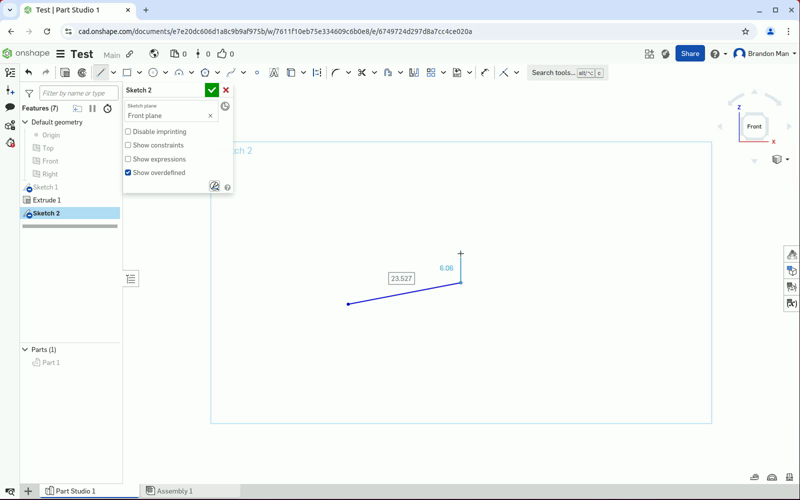
click(460, 253)
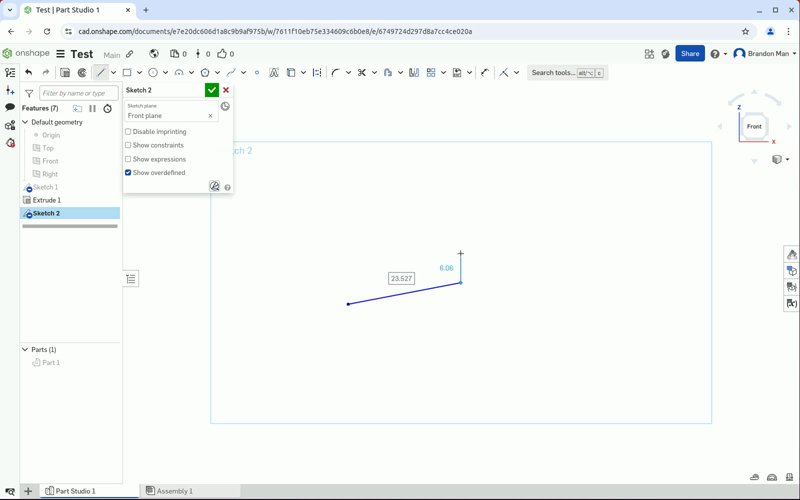
key_up(shift)
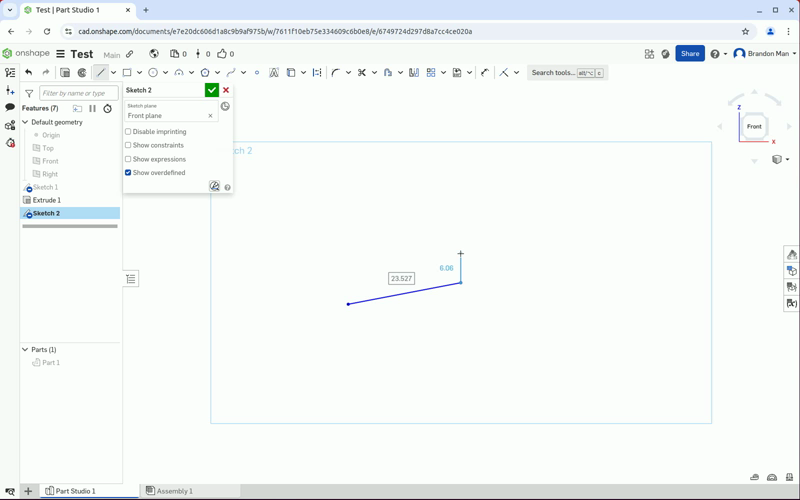
key_down(shift)
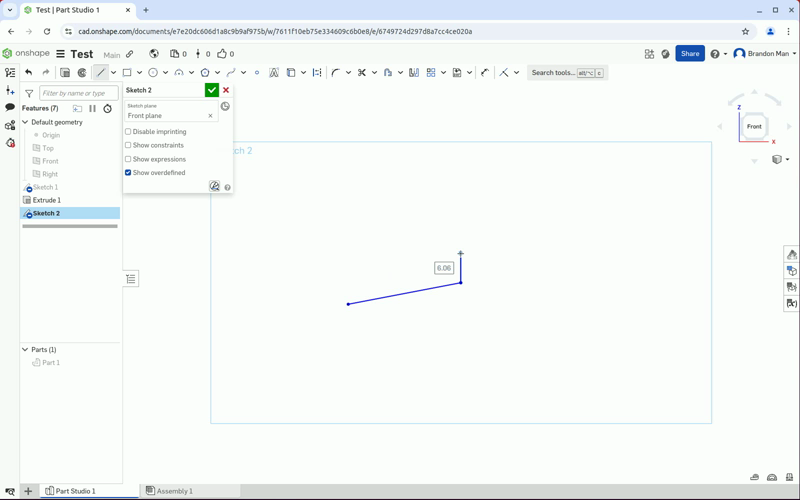
mouse_move(348, 304)
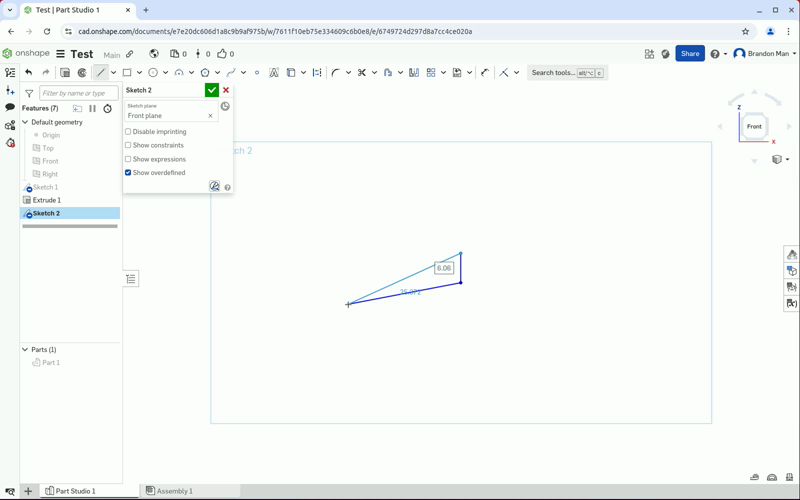
key_up(shift)
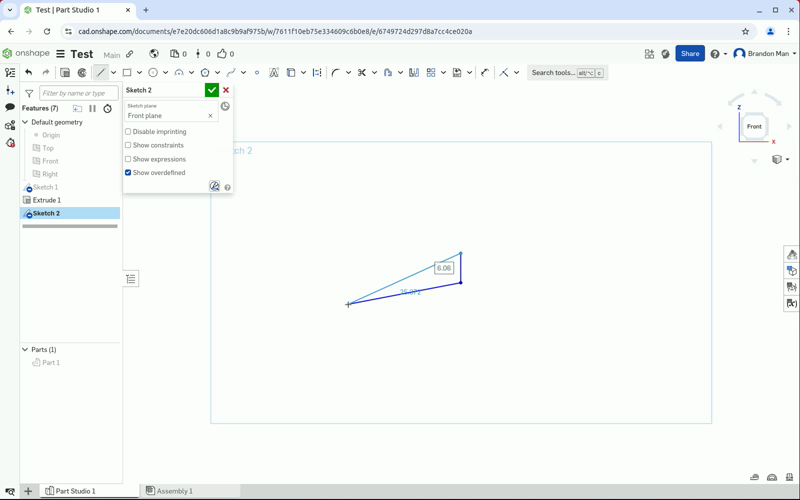
click(348, 304)
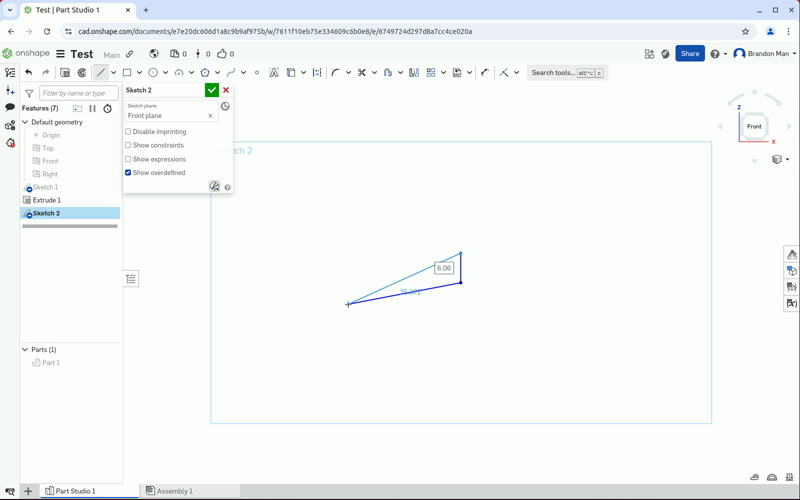
key(esc)
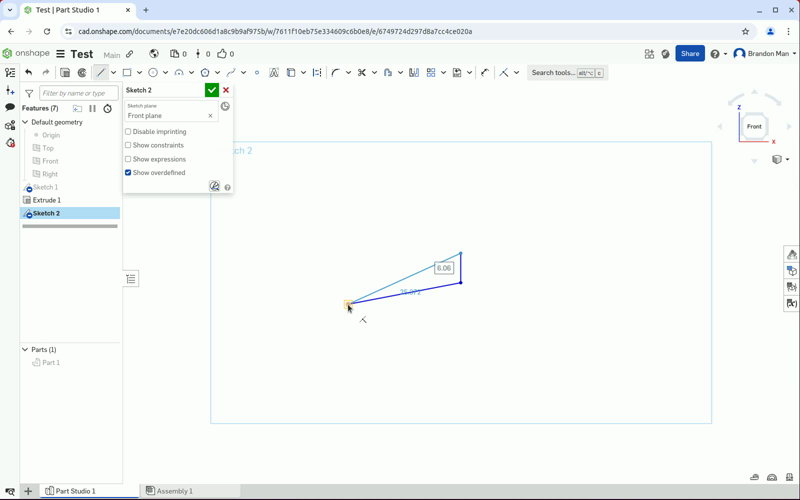
mouse_move(442, 267)
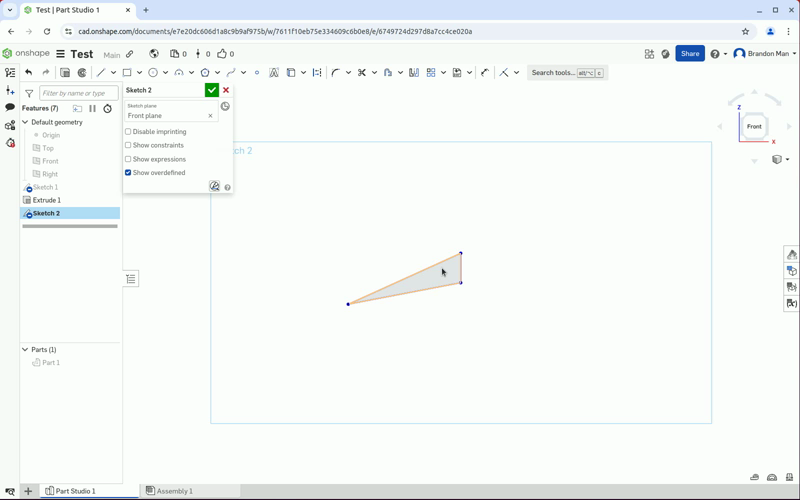
scroll(6)
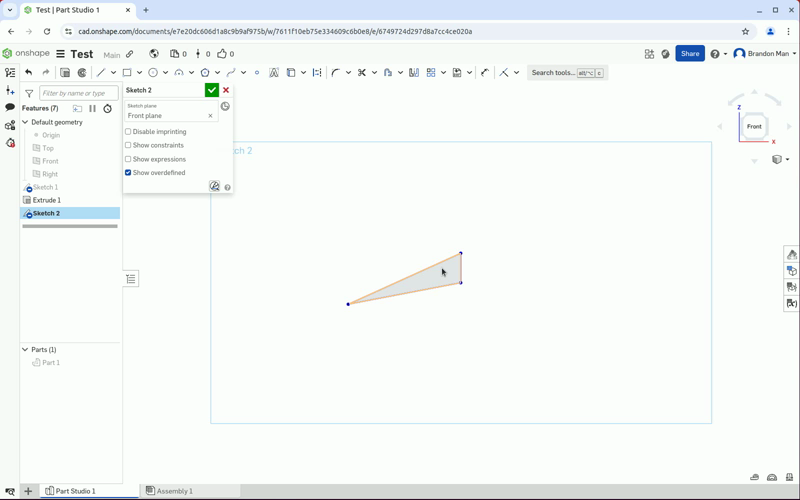
scroll(6)
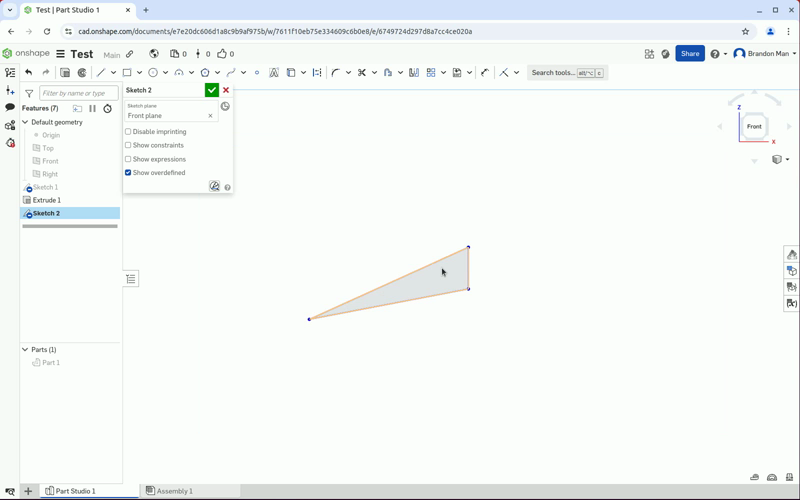
scroll(6)
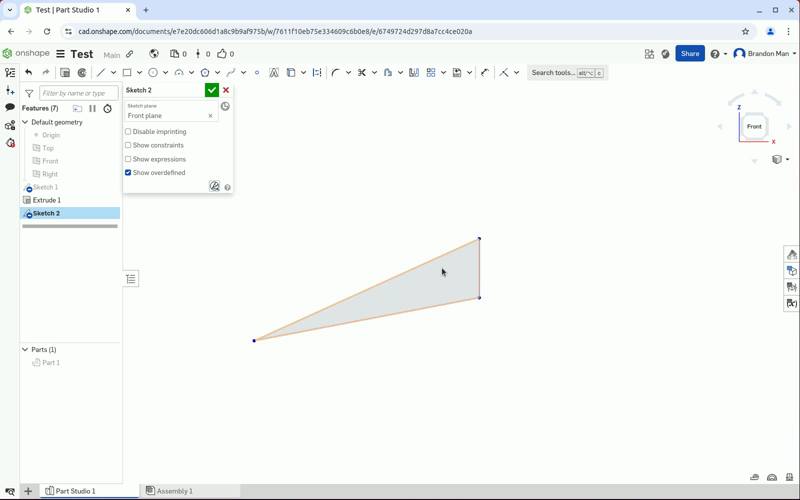
scroll(6)
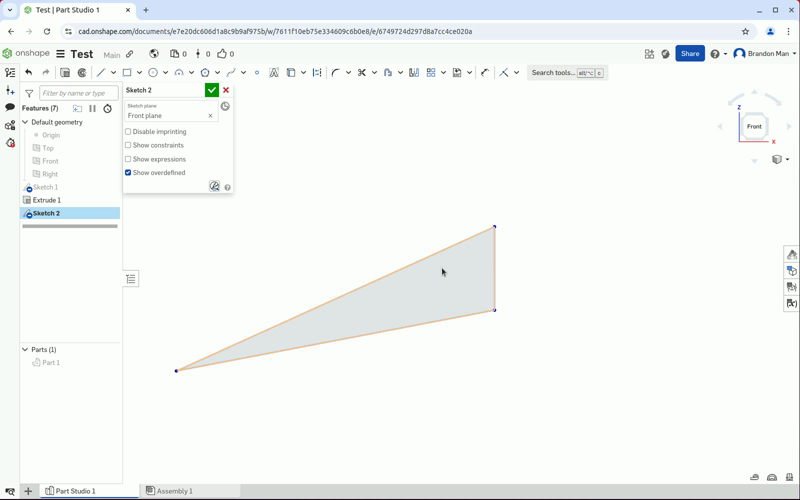
scroll(6)
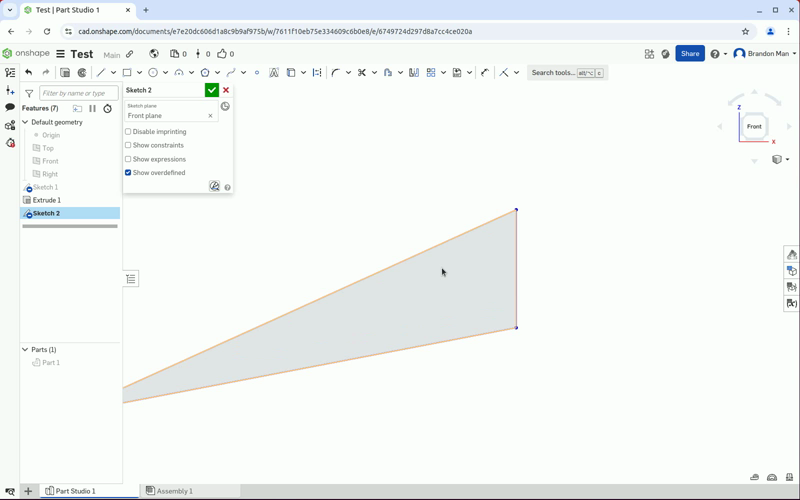
scroll(6)
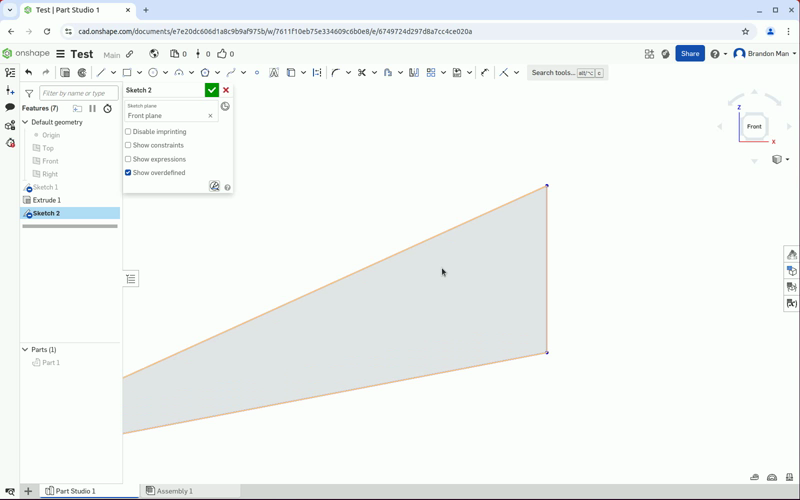
scroll(6)
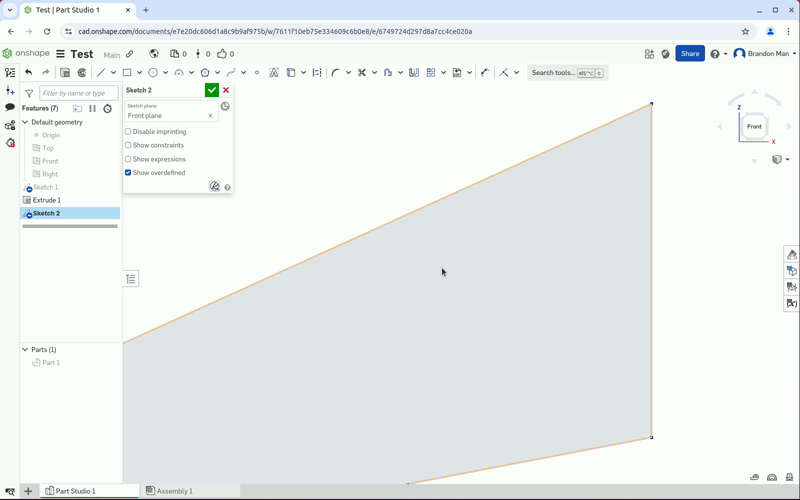
click(442, 267)
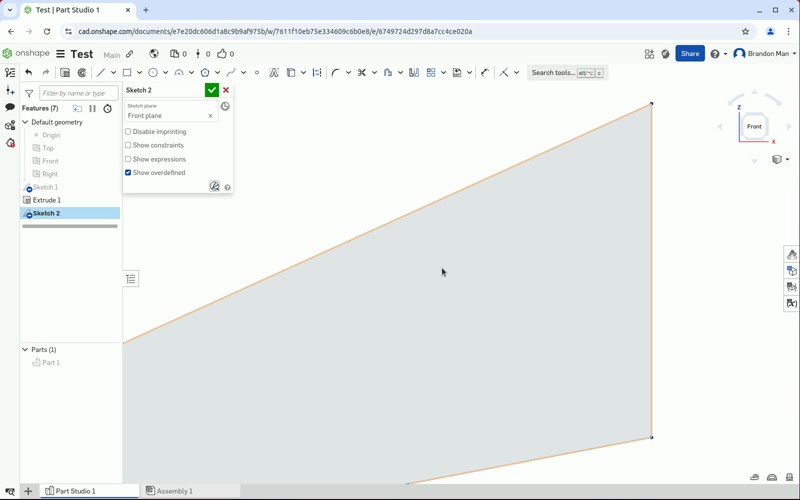
scroll(-6)
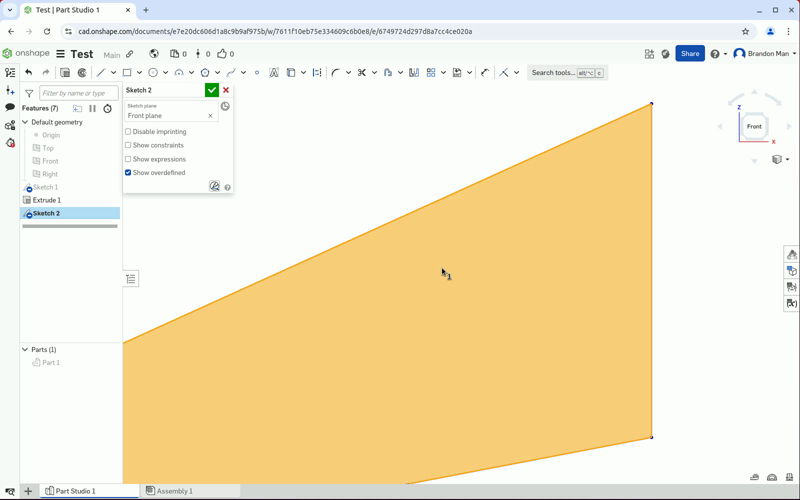
scroll(-6)
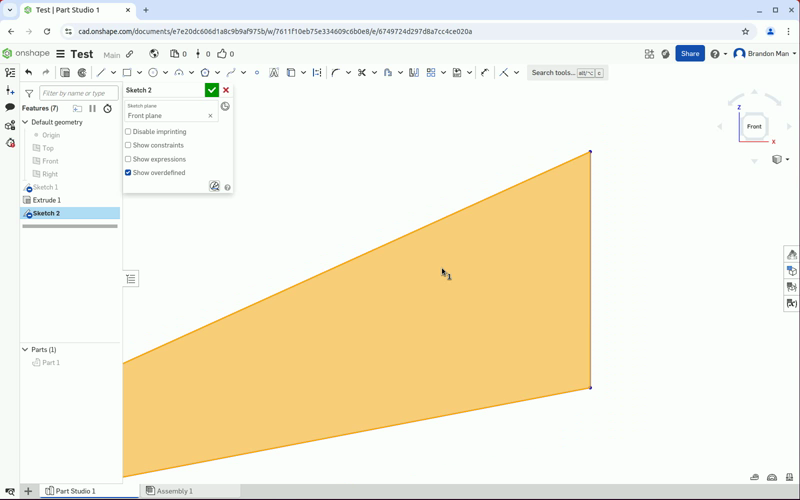
scroll(-6)
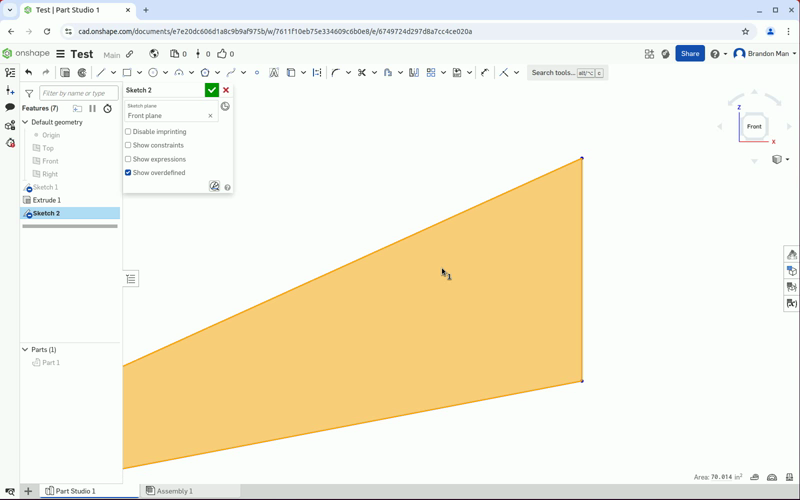
scroll(-6)
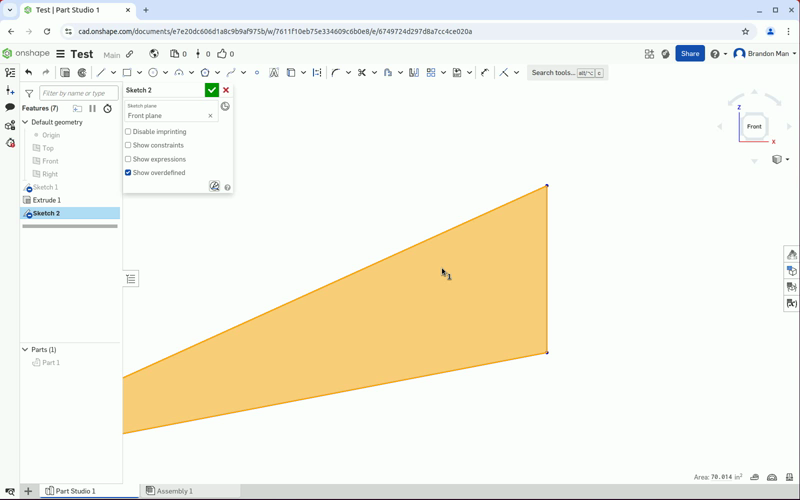
scroll(-6)
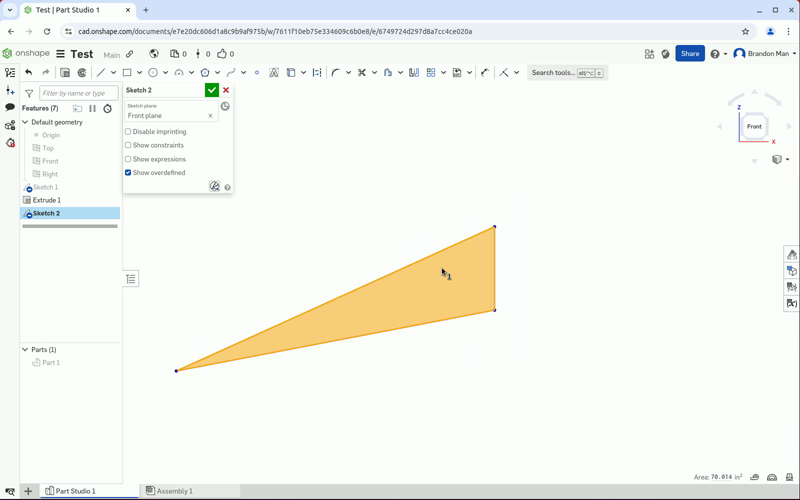
scroll(-6)
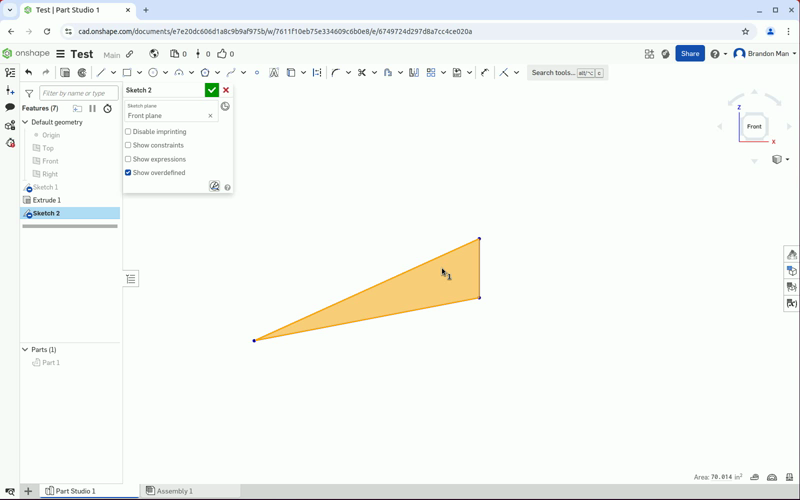
scroll(-6)
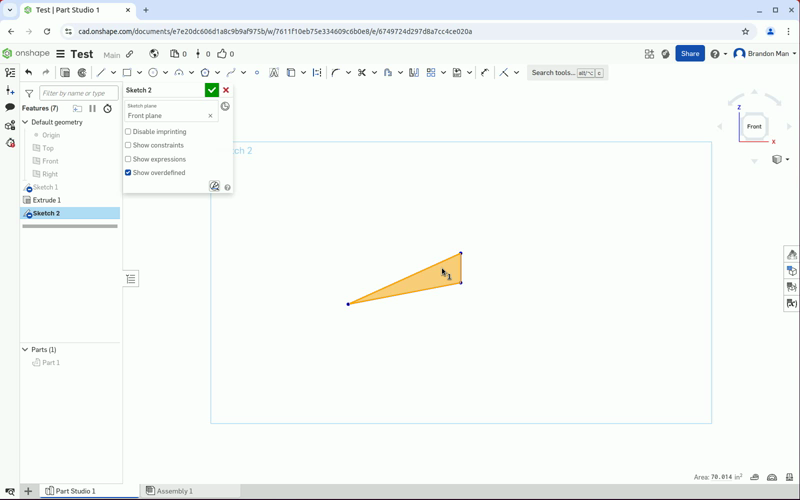
mouse_move(73, 352)
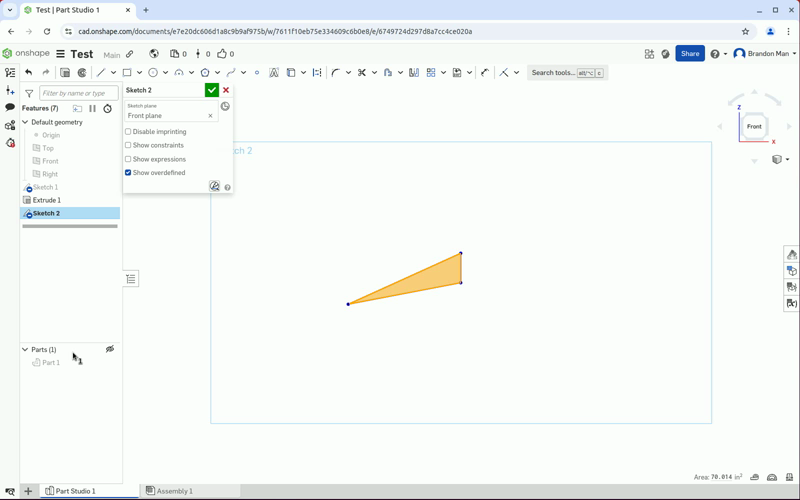
key(shift+y)
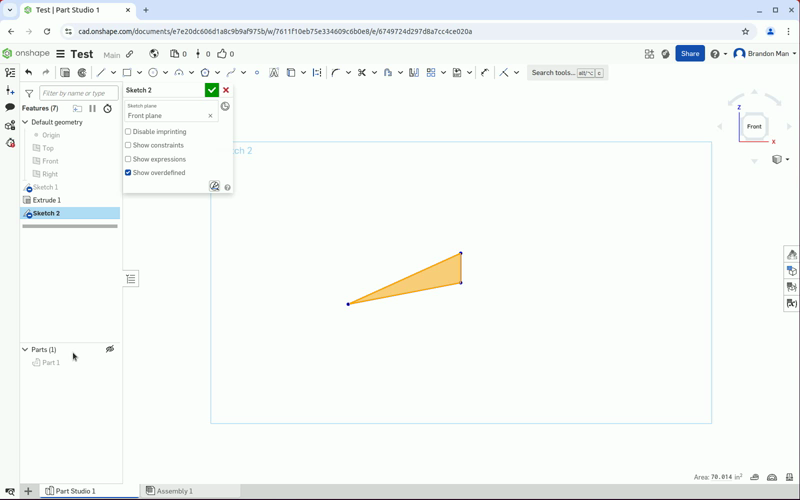
key(shift+e)
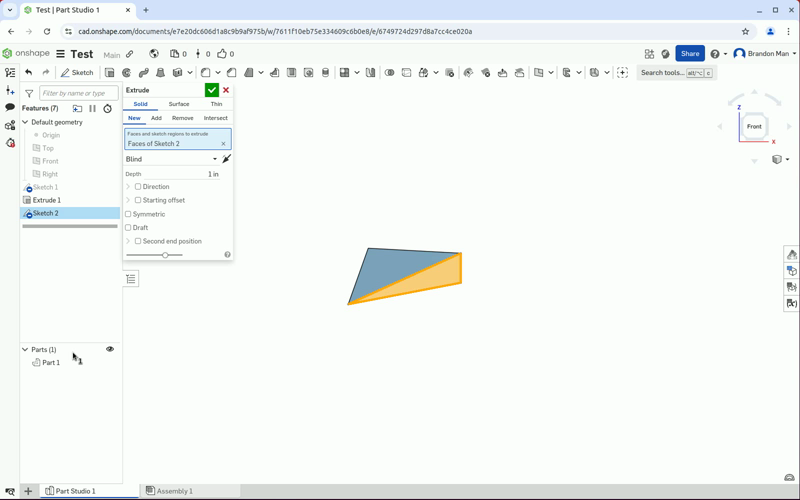
mouse_move(143, 106)
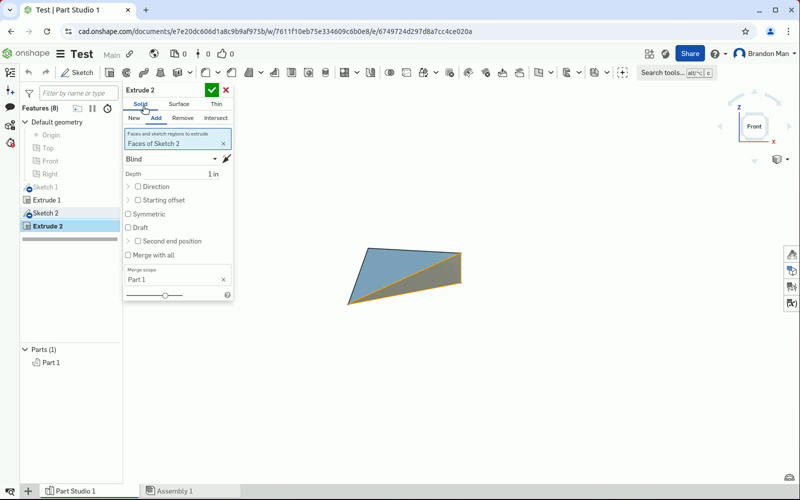
click(143, 106)
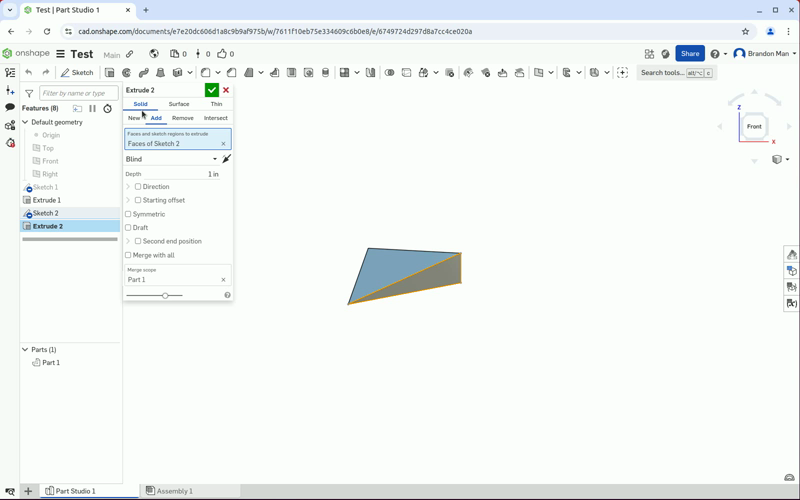
mouse_move(137, 120)
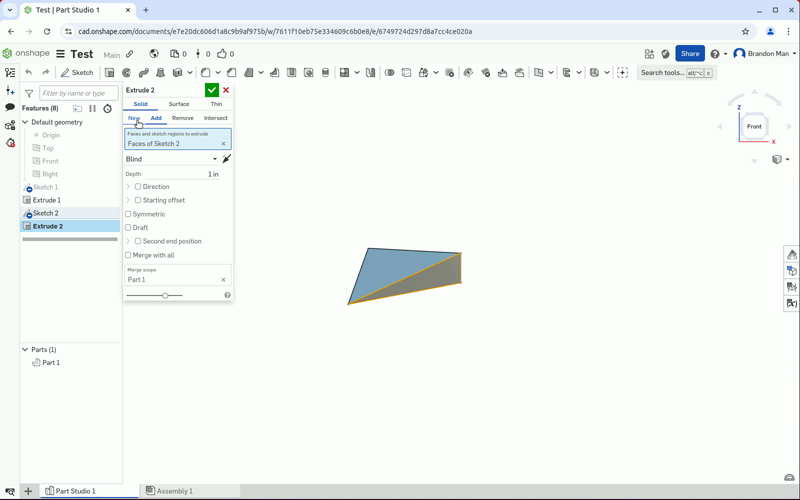
click(137, 120)
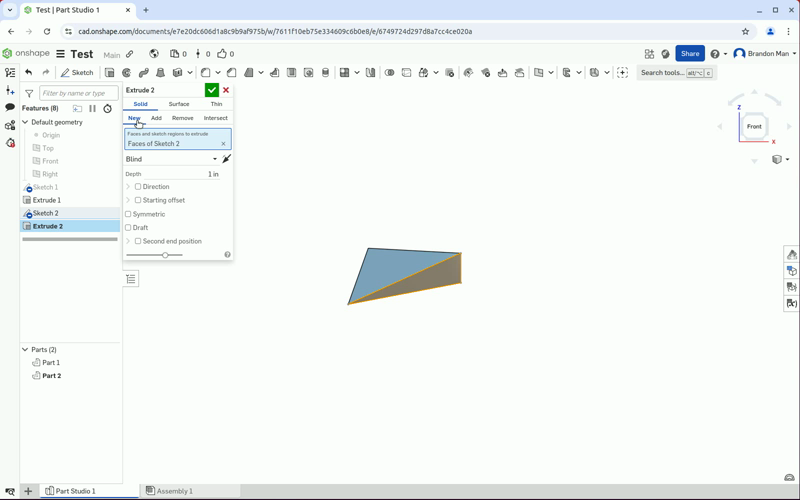
key(tab, 4)
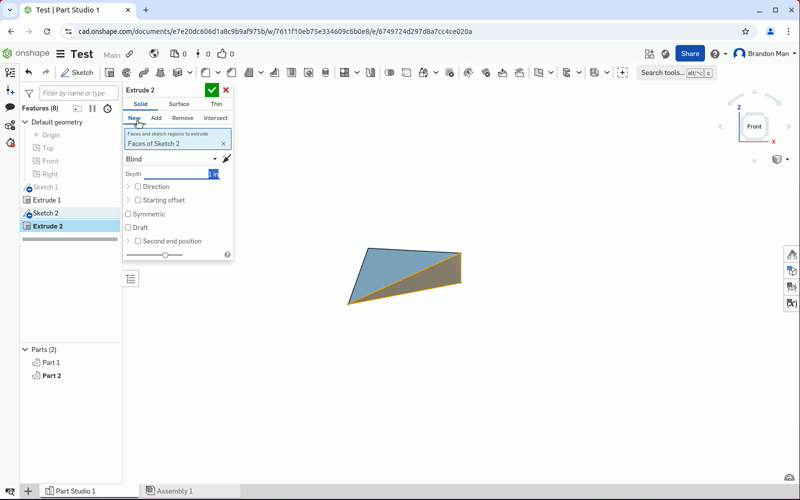
text(-1.926)
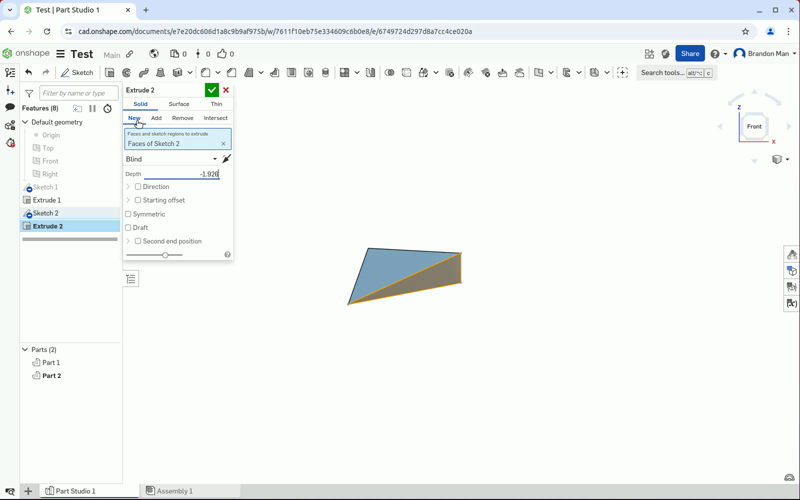
key(enter)
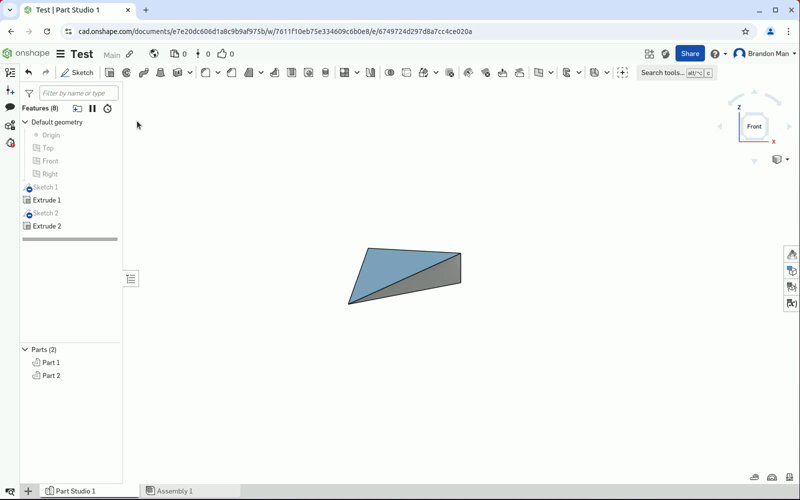
key(shift+h)
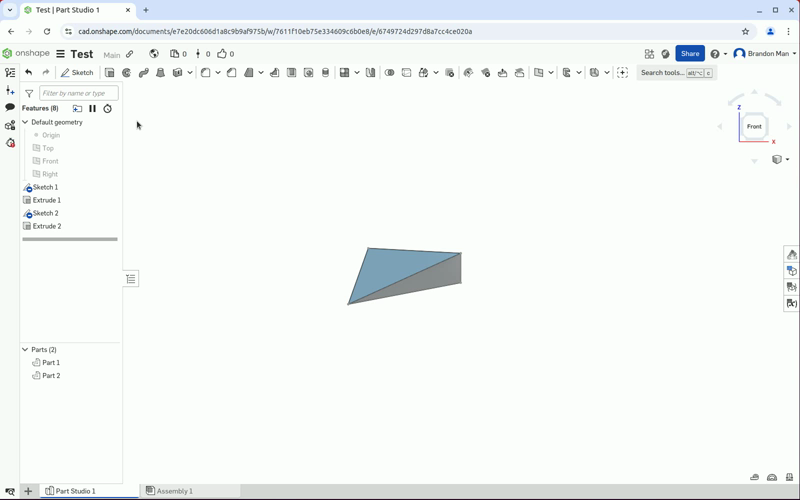
key(shift+h)
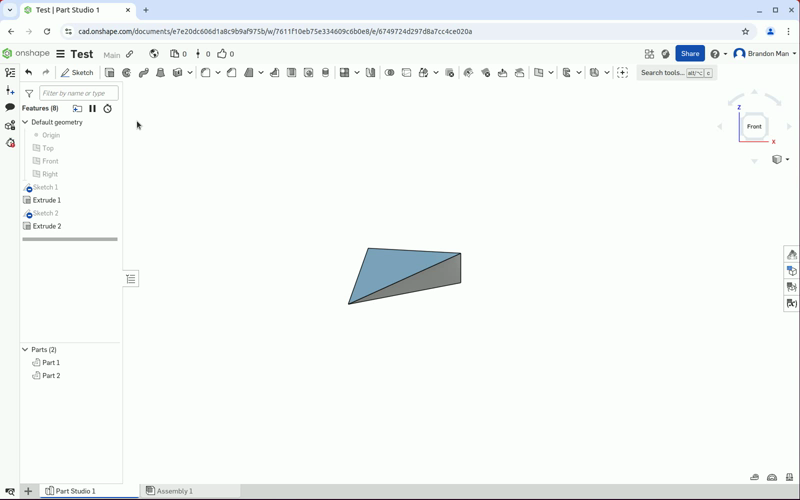
mouse_move(73, 189)
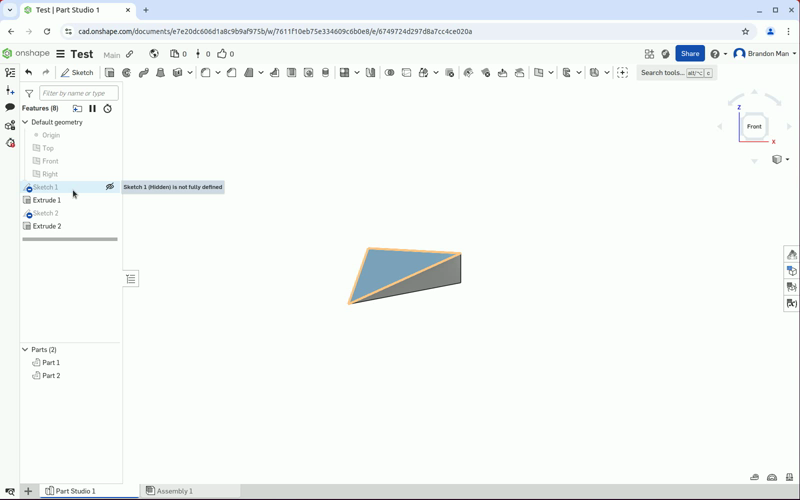
click(73, 189)
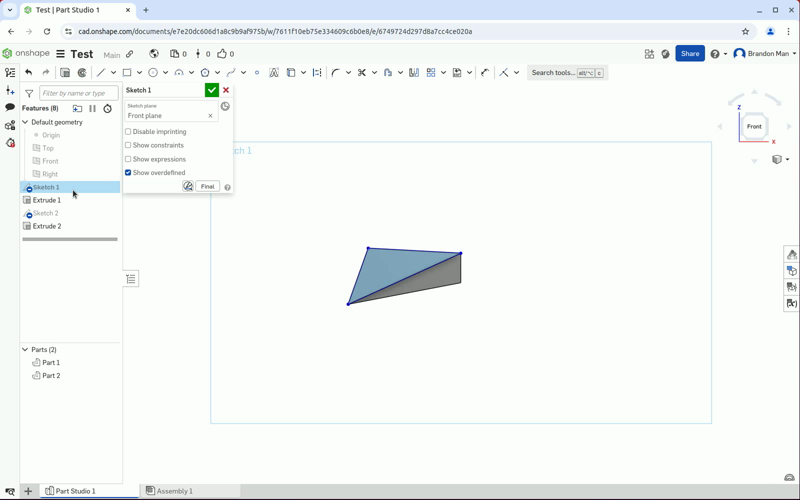
mouse_move(229, 92)
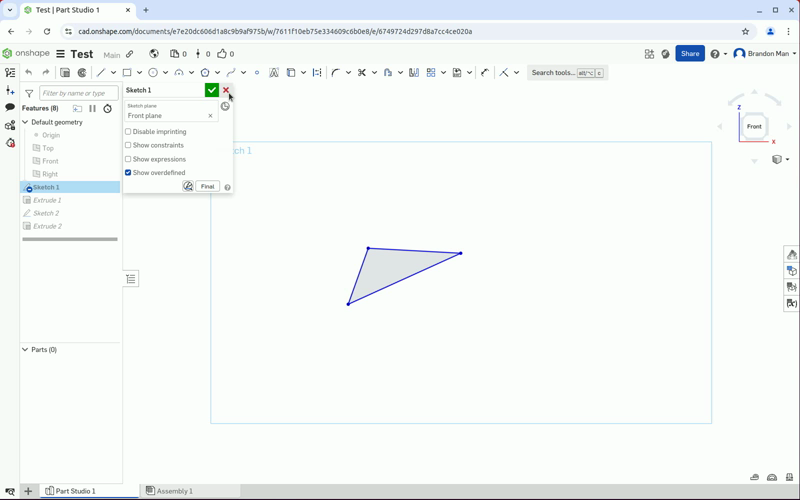
click(229, 92)
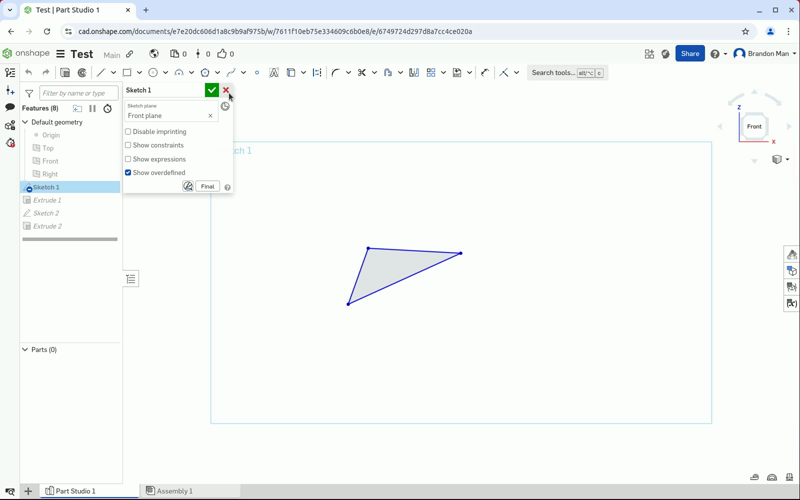
key(shift+s)
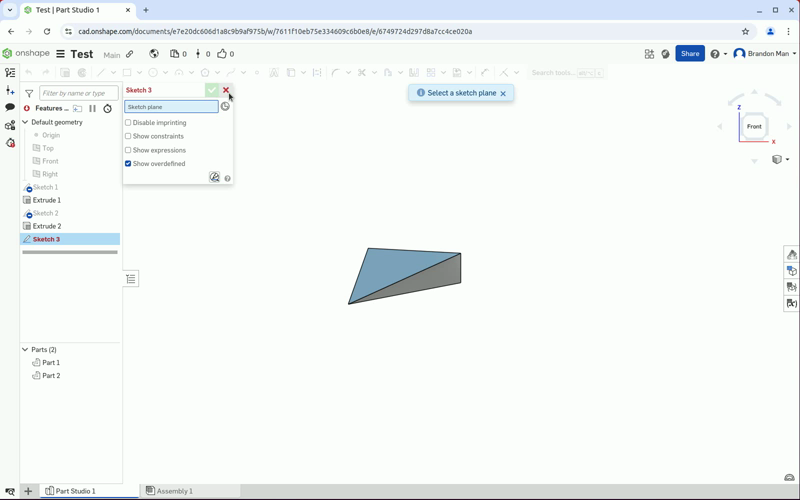
mouse_move(73, 163)
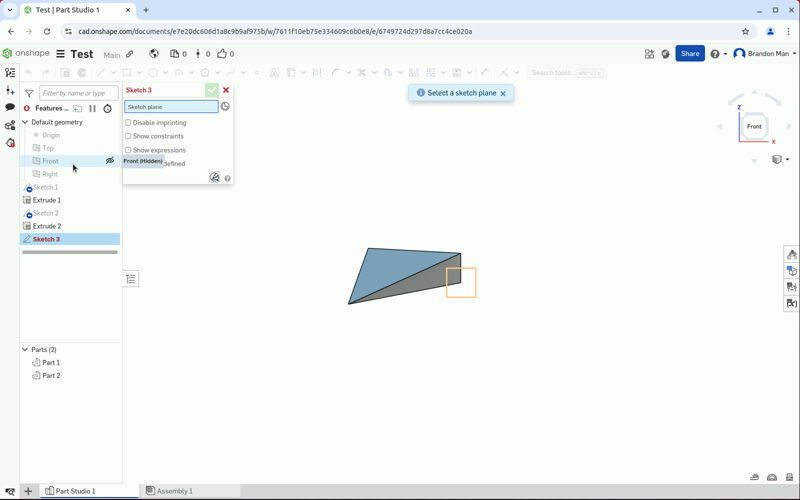
click(73, 163)
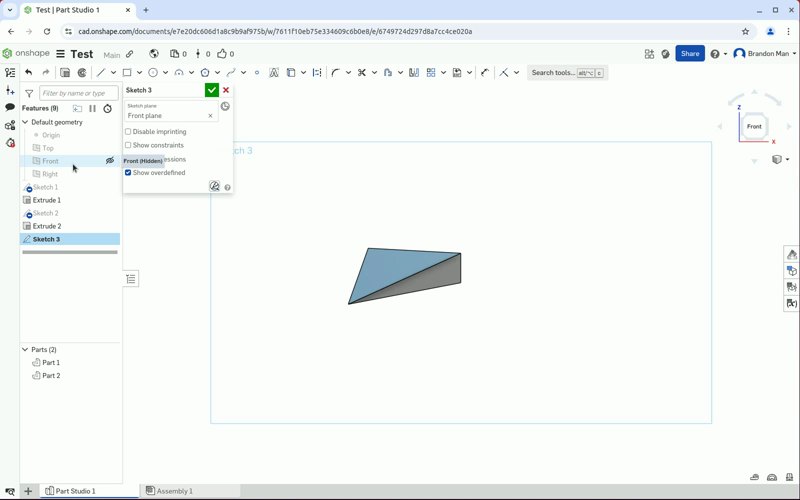
mouse_move(73, 352)
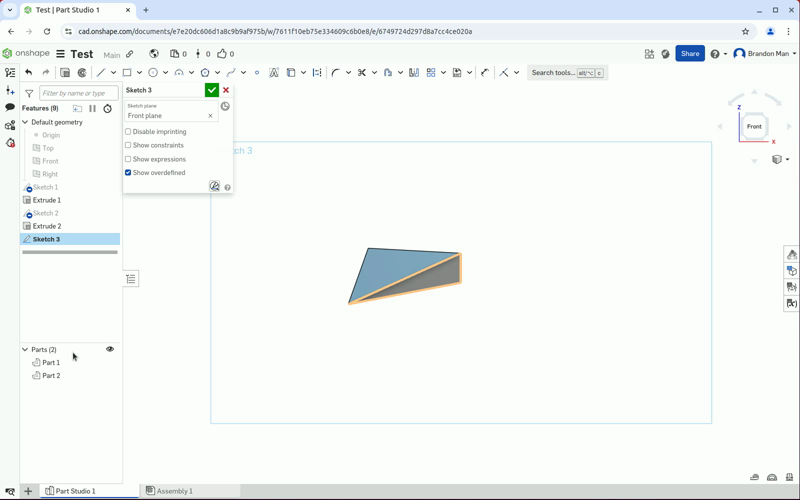
key(y)
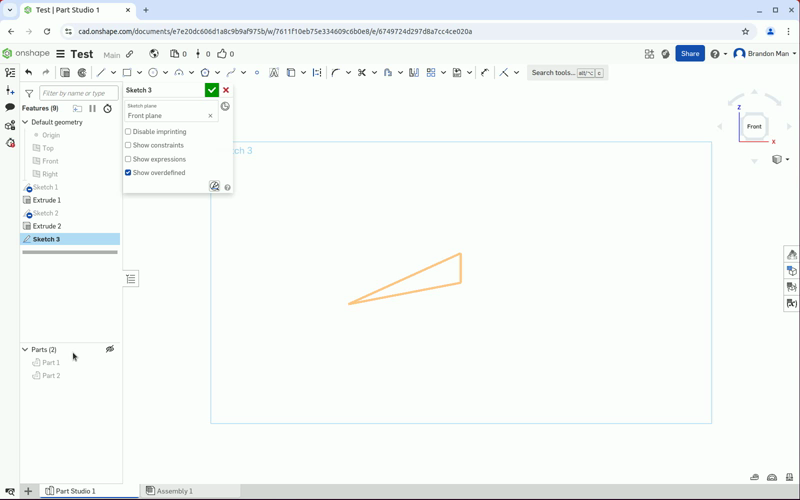
key(l)
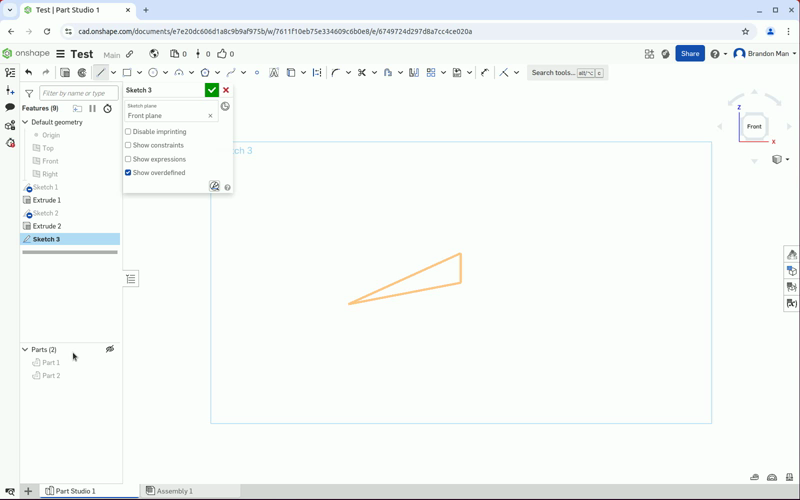
key_down(shift)
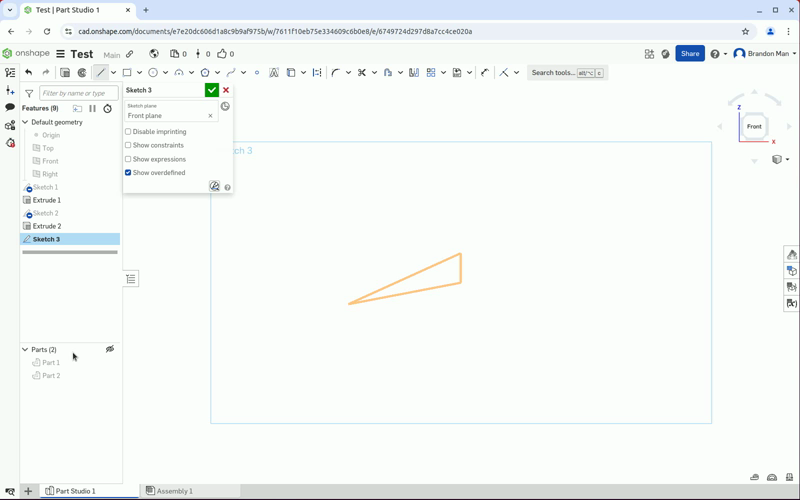
mouse_move(348, 304)
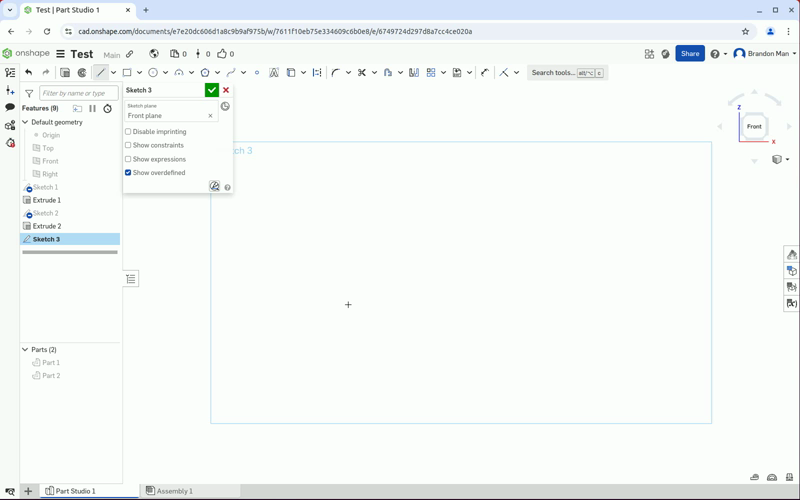
click(348, 304)
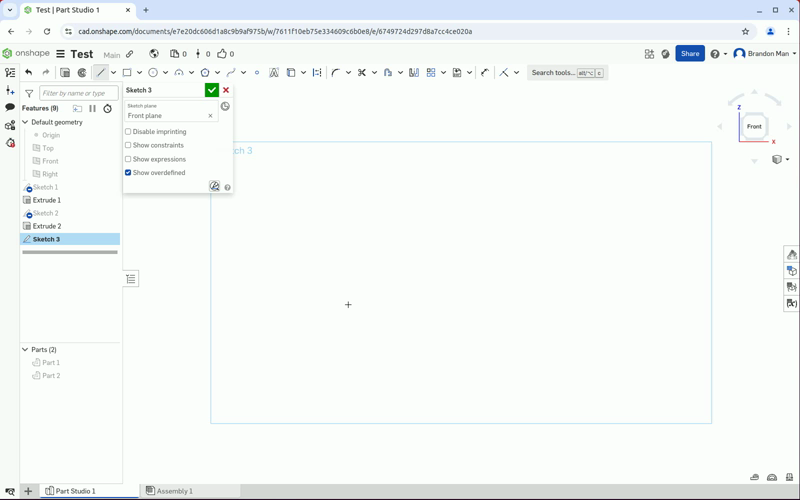
key_up(shift)
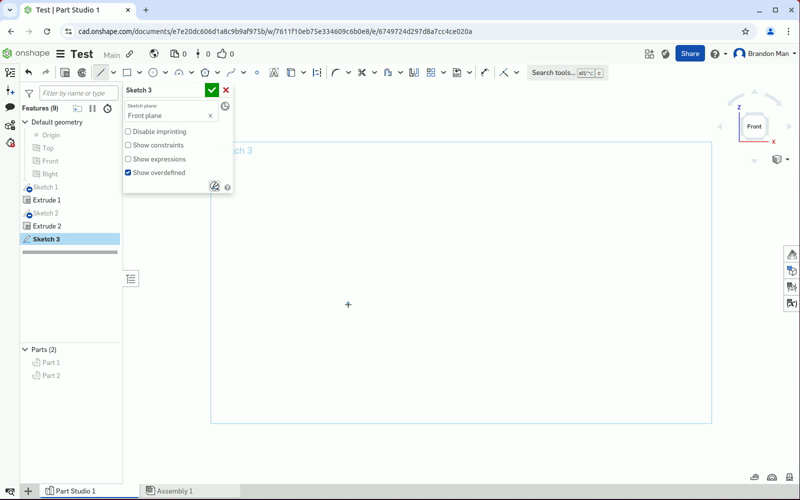
key_down(shift)
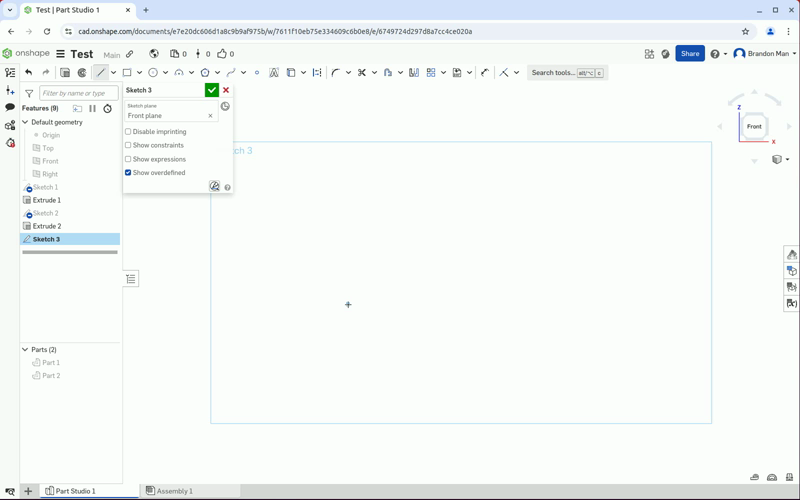
mouse_move(378, 304)
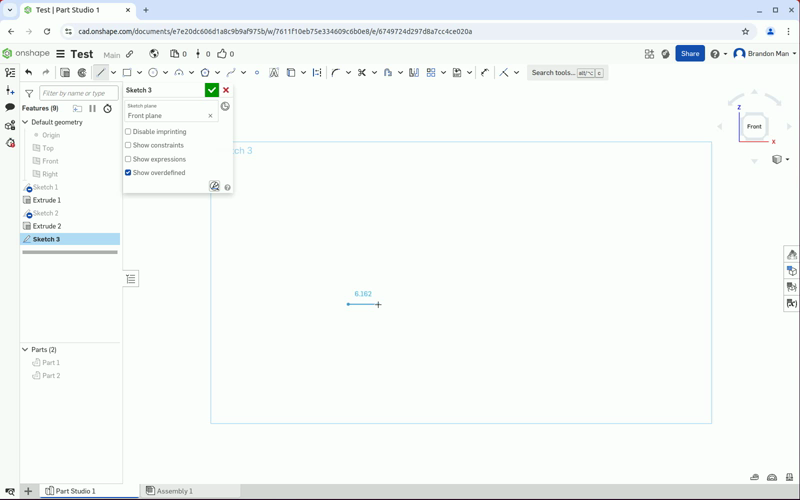
mouse_move(365, 327)
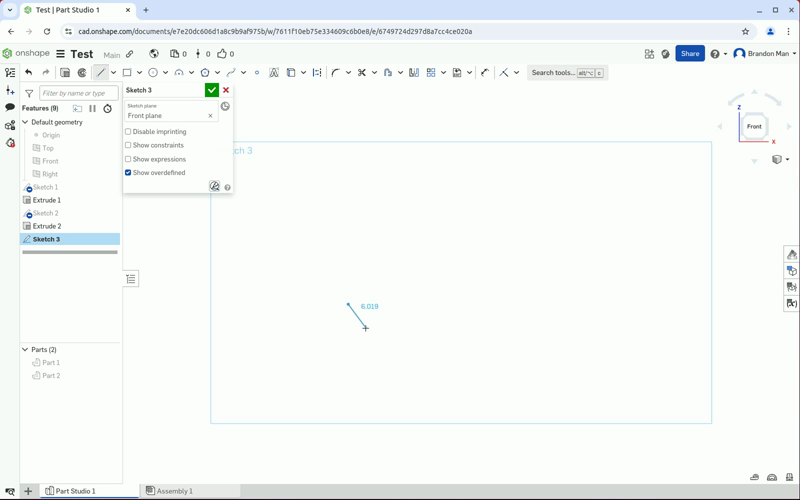
click(365, 327)
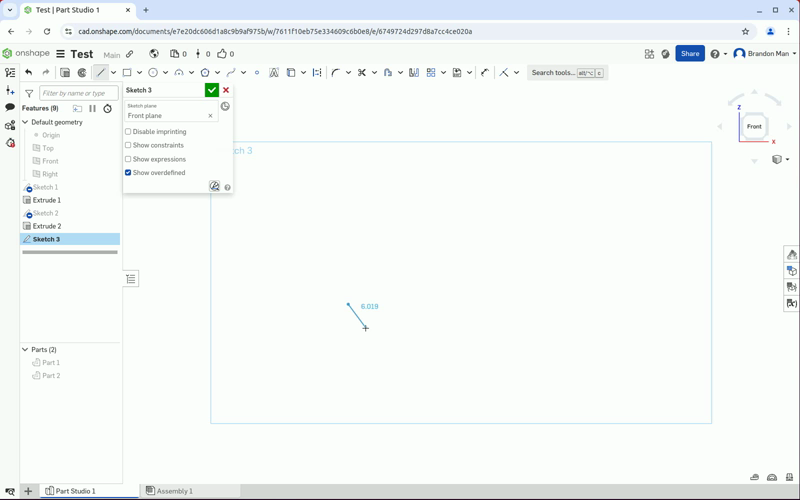
key_up(shift)
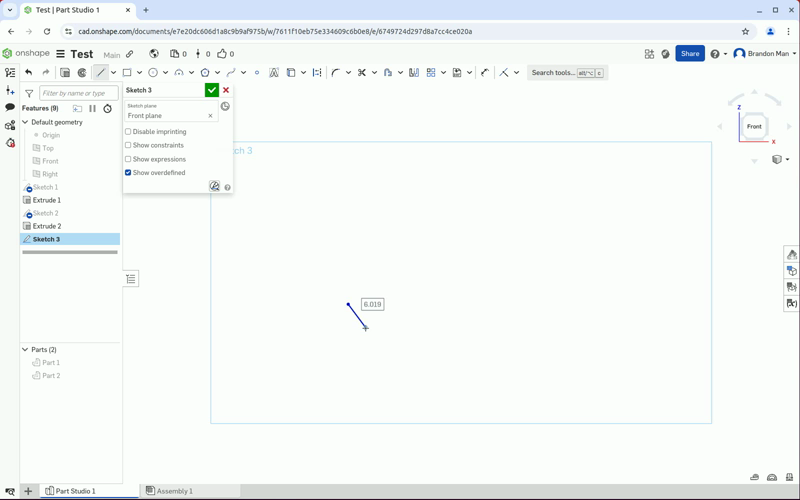
key_down(shift)
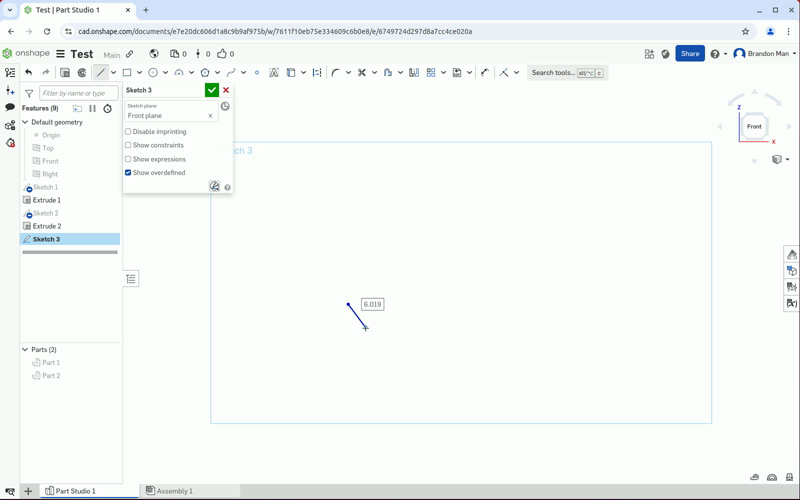
mouse_move(460, 282)
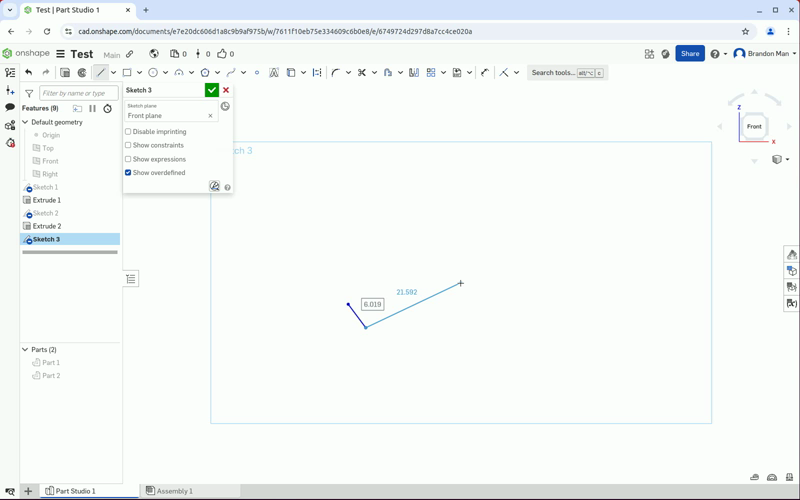
click(460, 282)
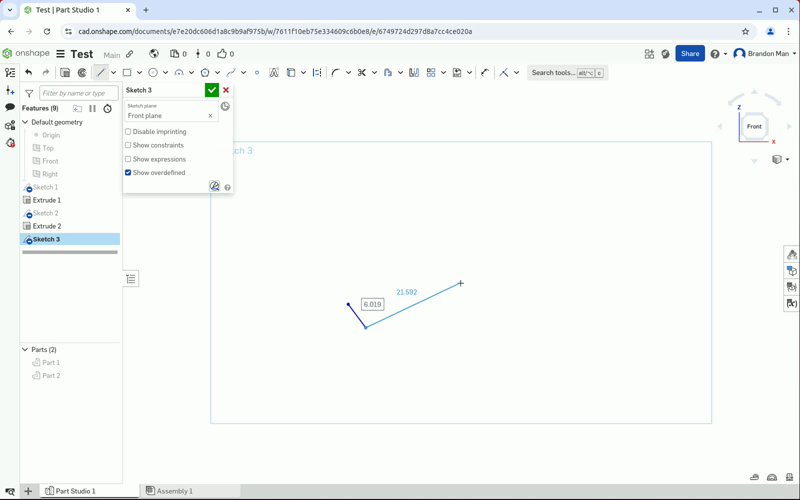
key_up(shift)
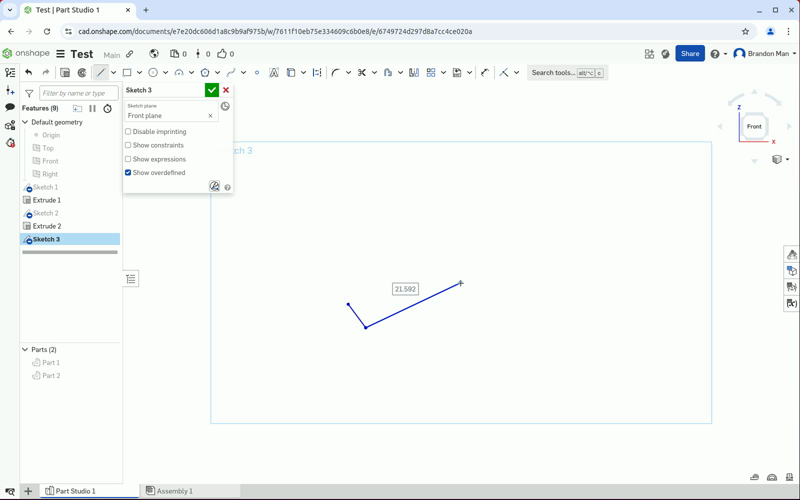
key_down(shift)
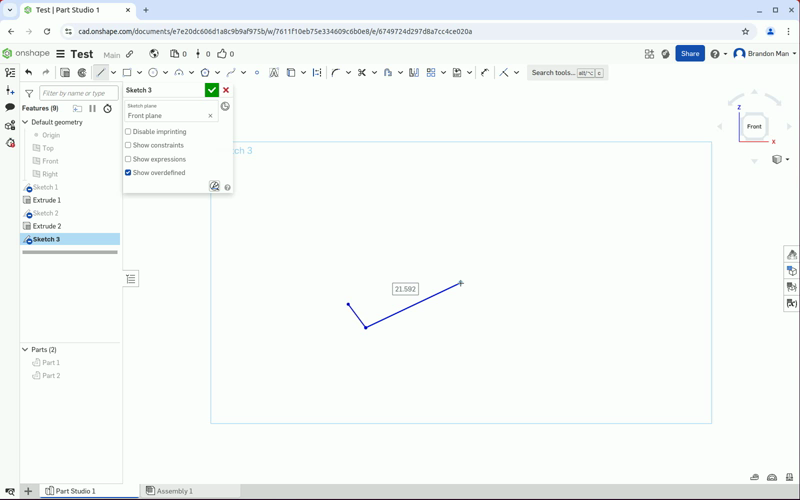
mouse_move(348, 304)
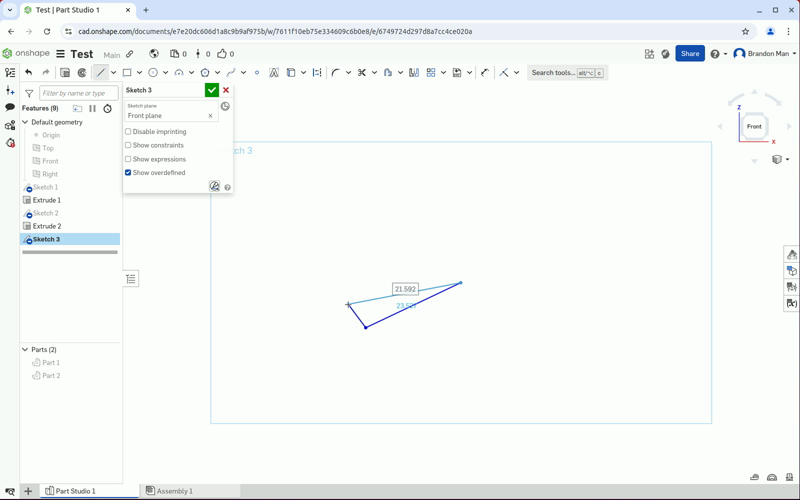
key_up(shift)
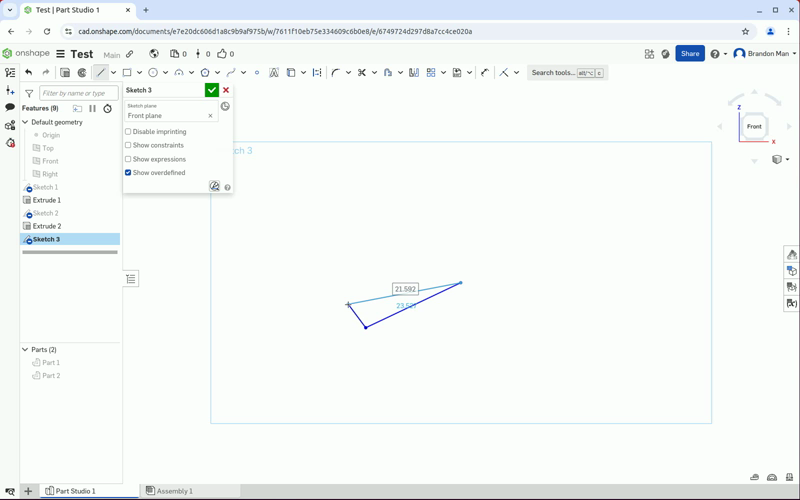
click(348, 304)
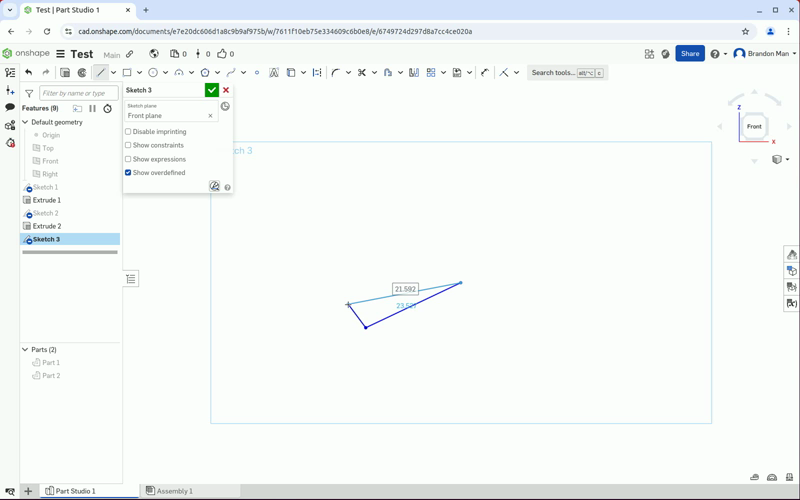
key(esc)
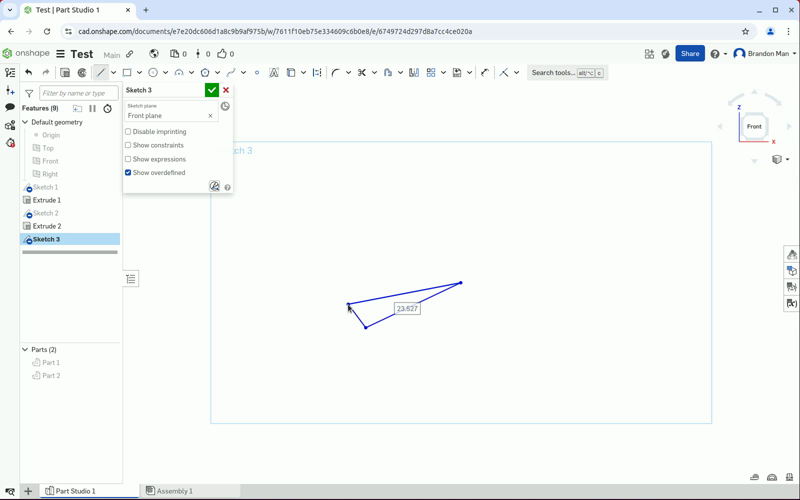
mouse_move(381, 318)
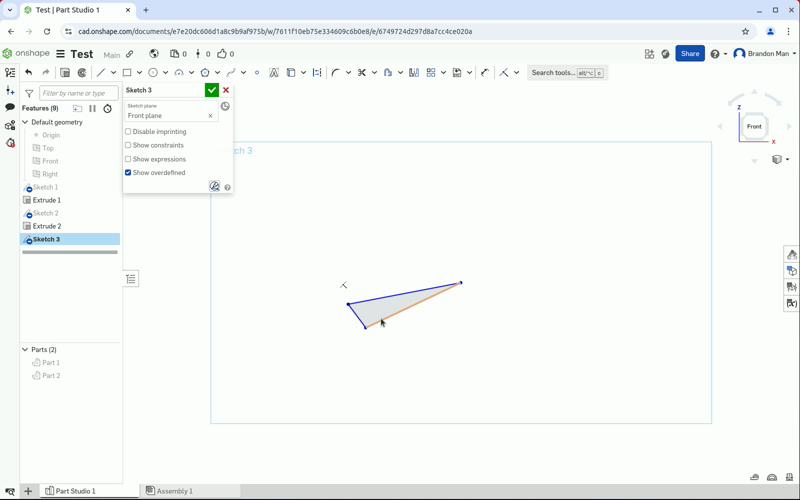
scroll(6)
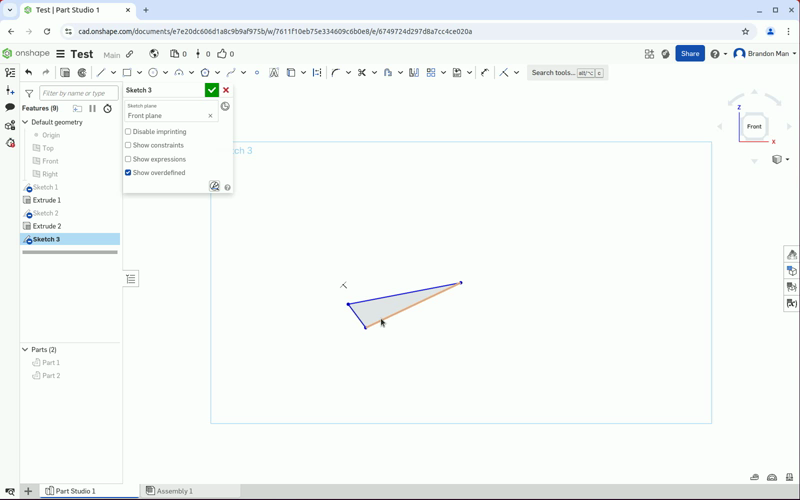
scroll(6)
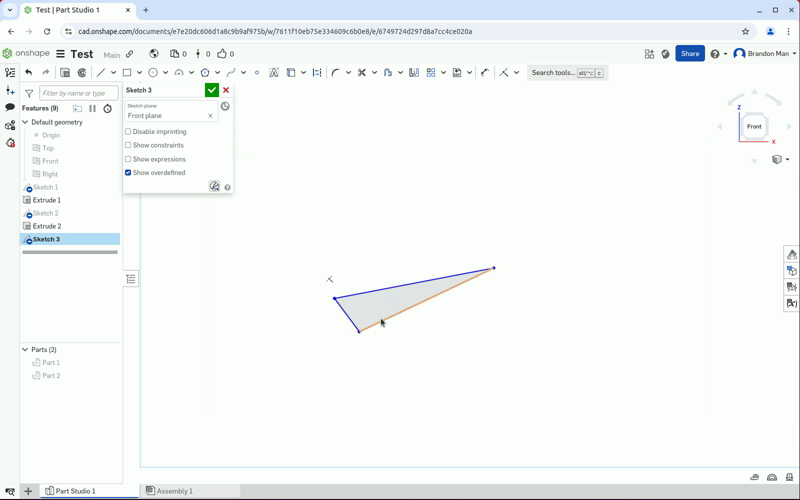
scroll(6)
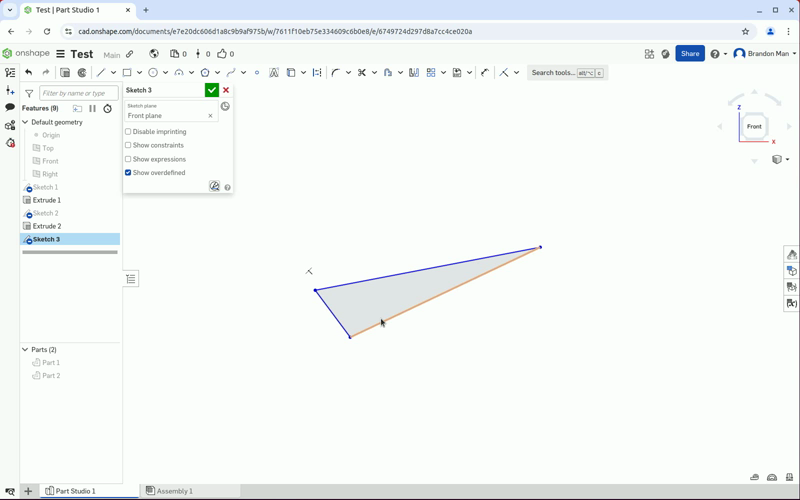
scroll(6)
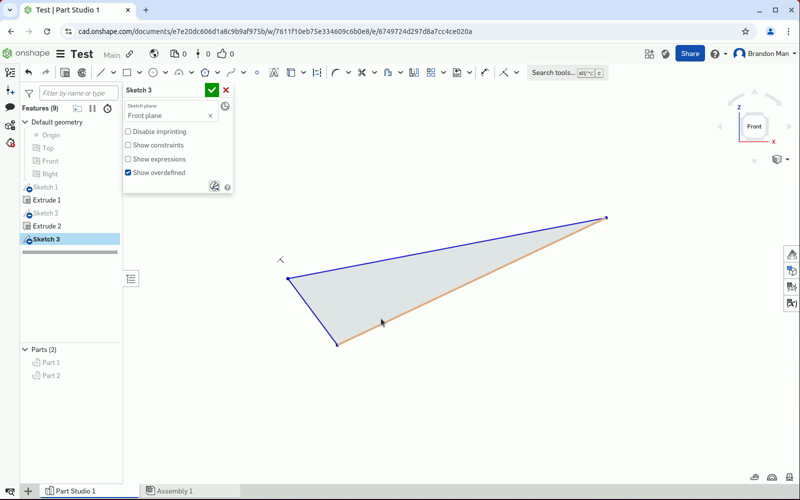
scroll(6)
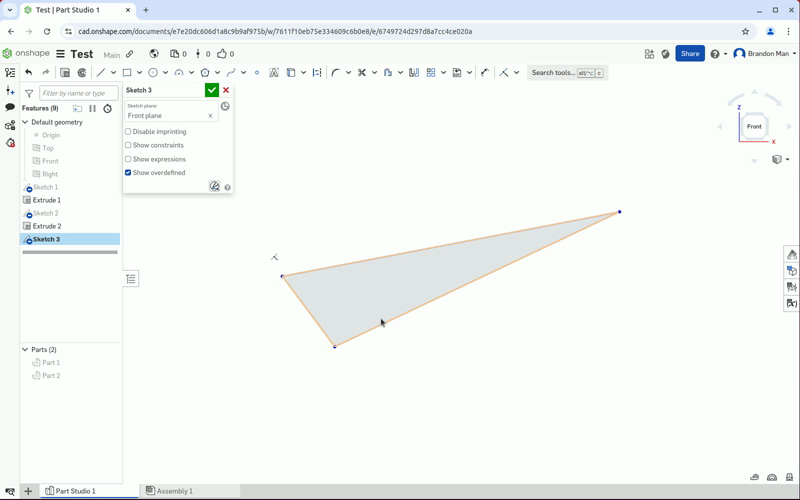
scroll(6)
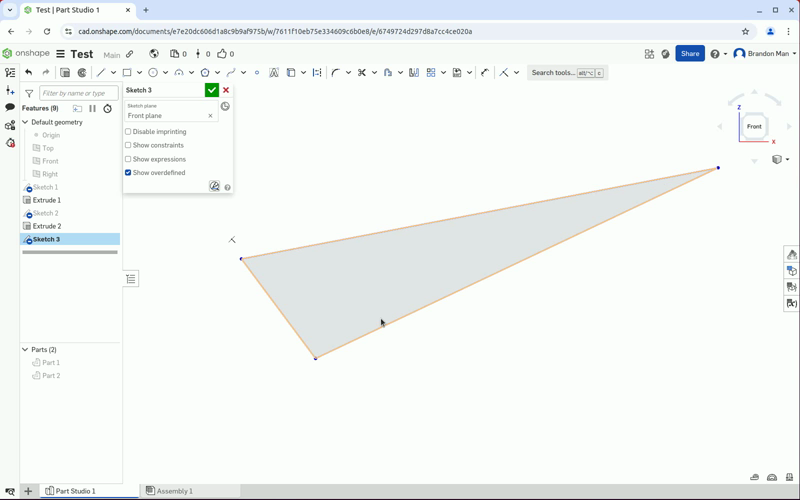
scroll(6)
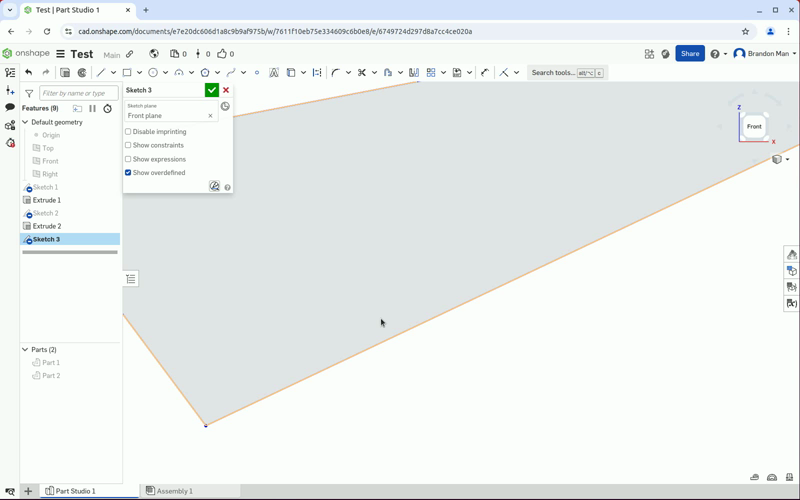
click(381, 318)
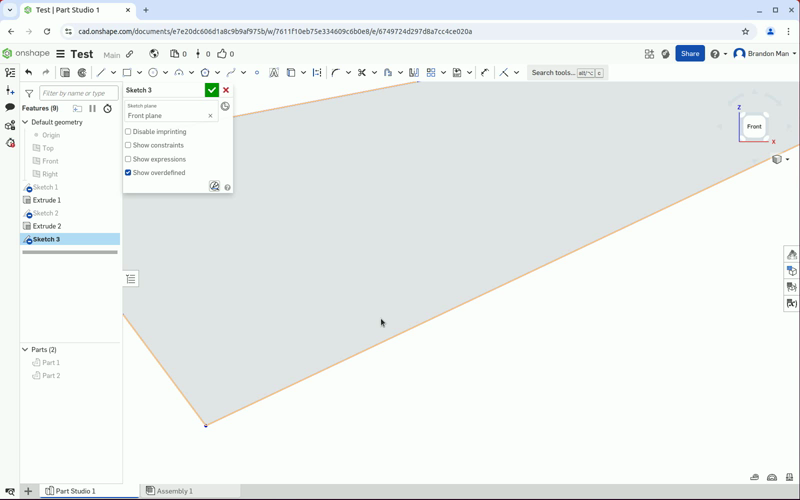
scroll(-6)
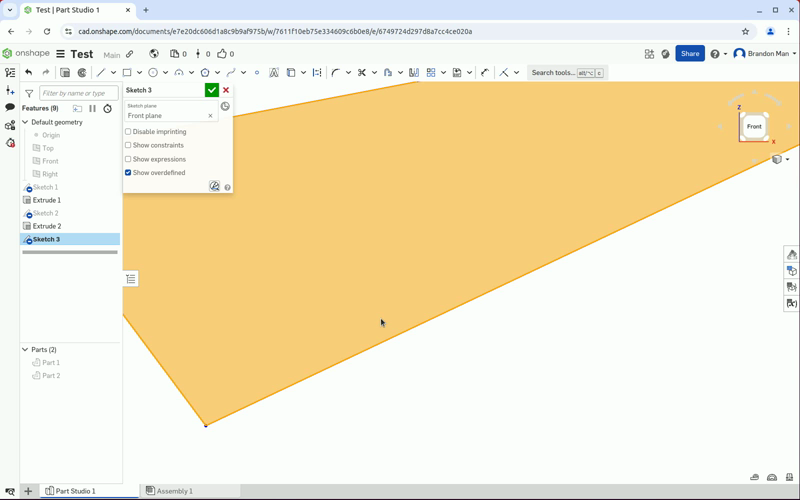
scroll(-6)
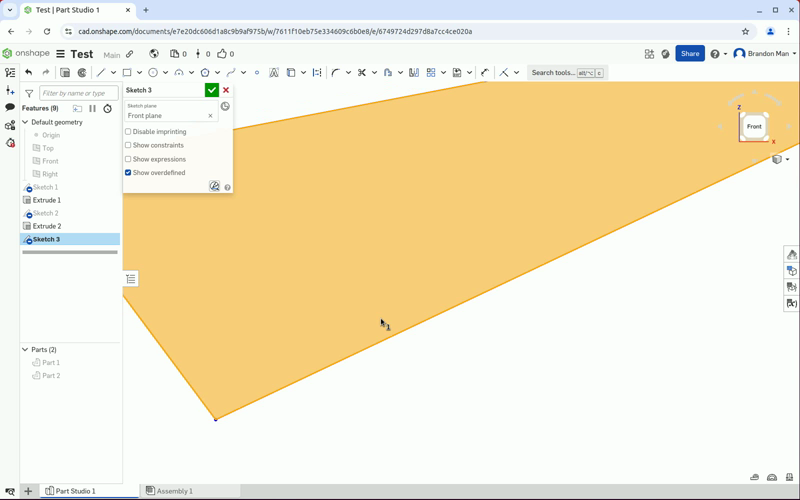
scroll(-6)
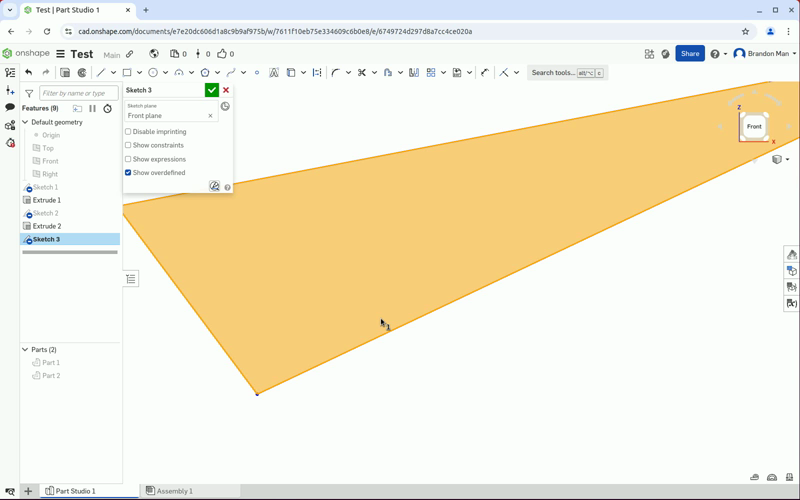
scroll(-6)
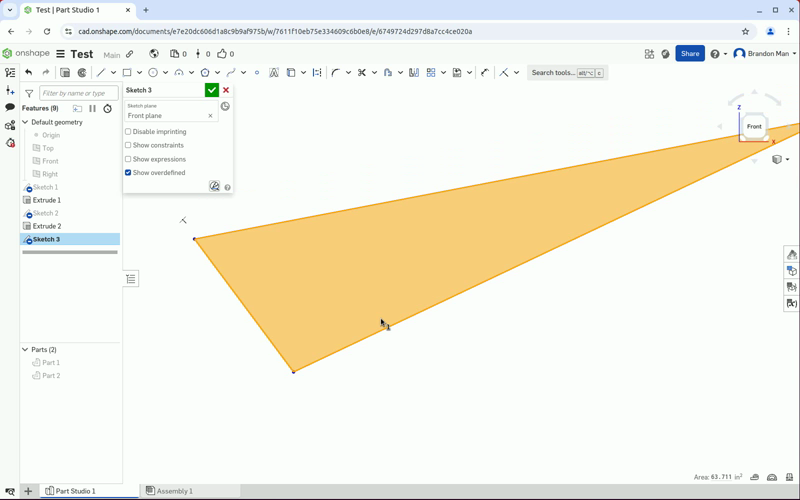
scroll(-6)
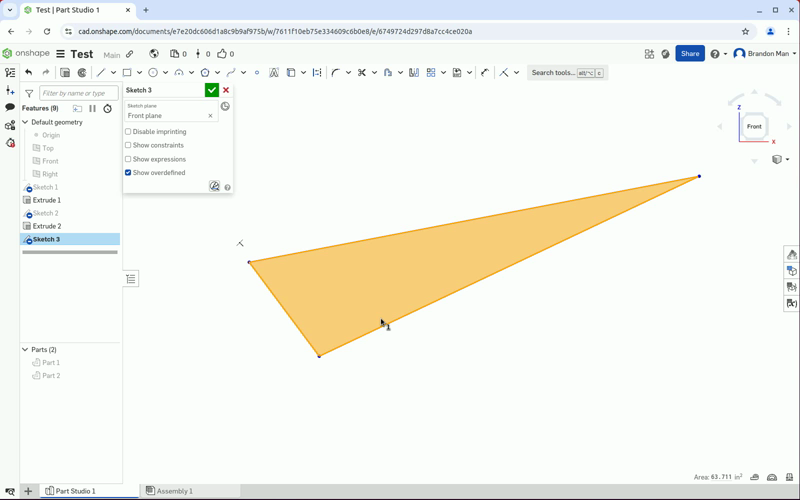
scroll(-6)
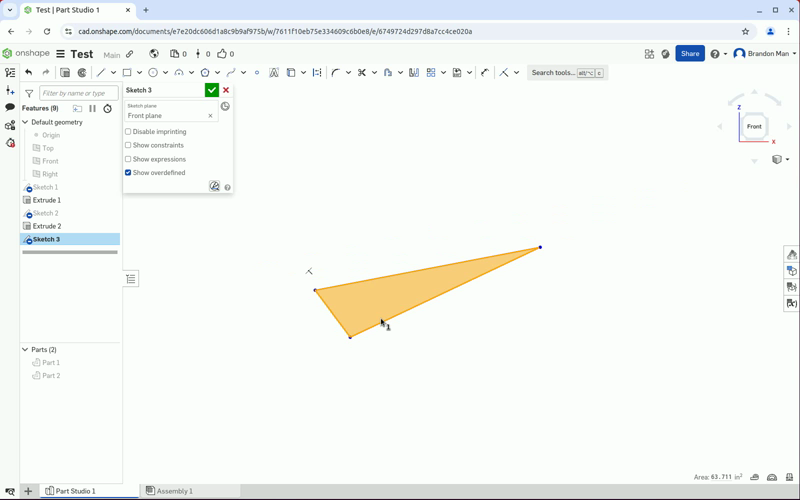
scroll(-6)
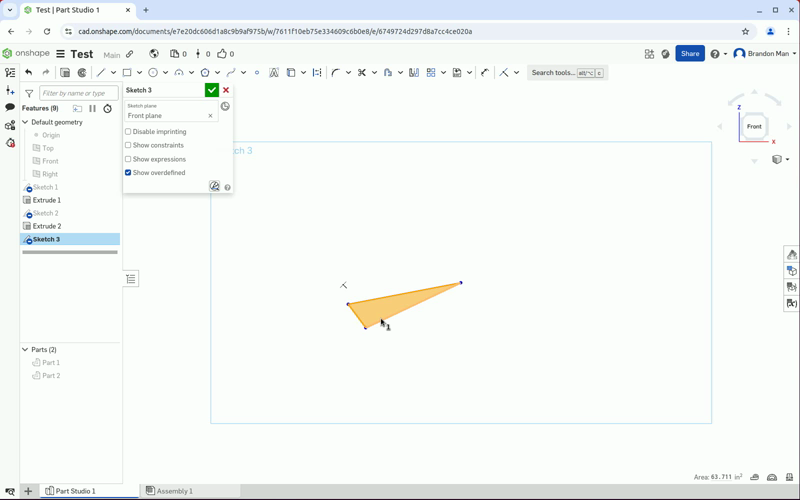
mouse_move(73, 352)
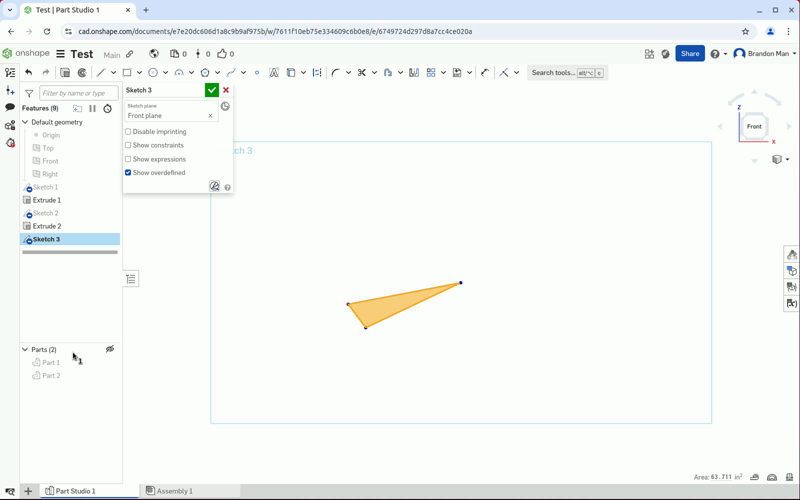
key(shift+y)
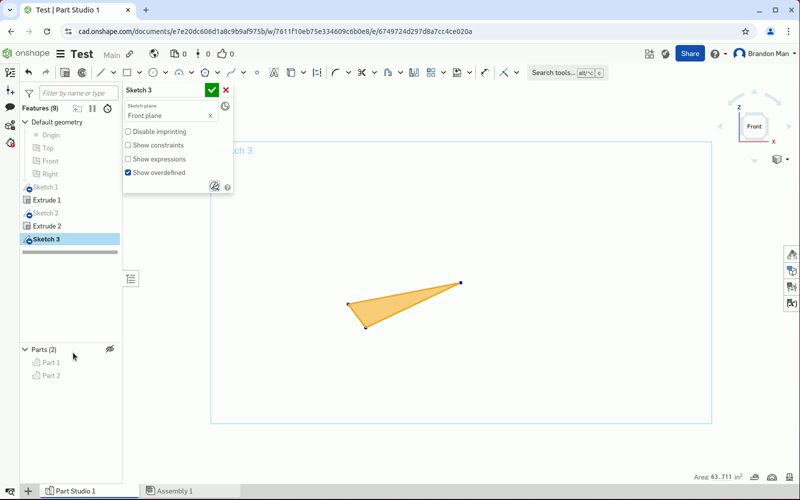
key(shift+e)
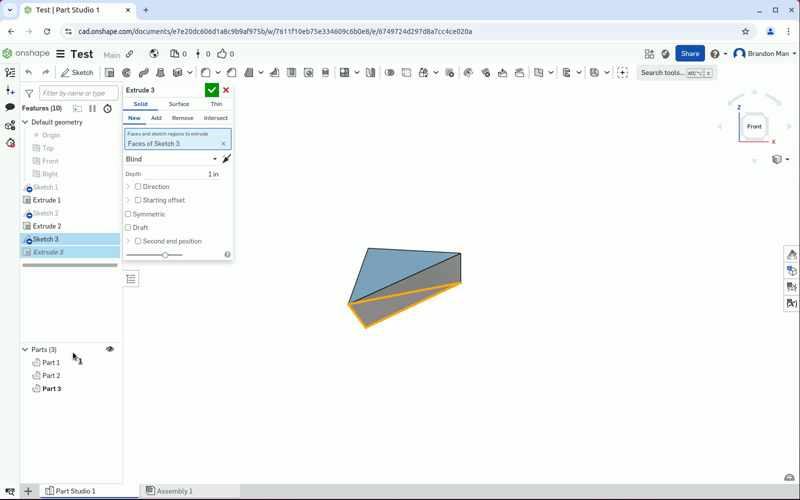
mouse_move(143, 106)
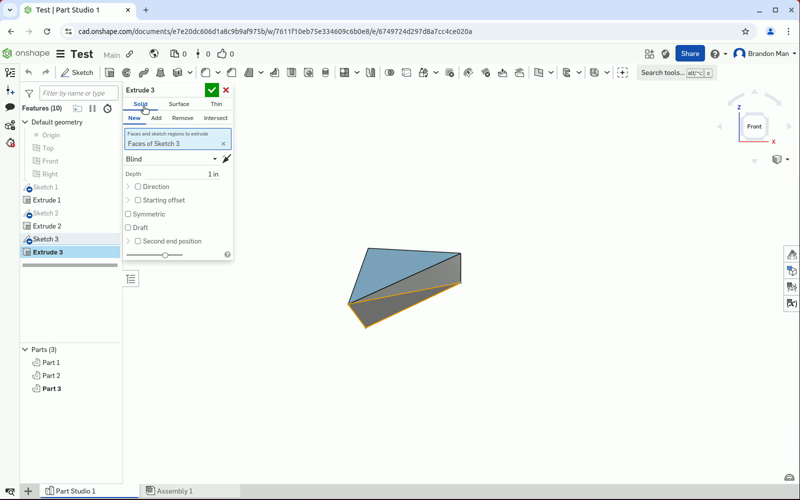
click(143, 106)
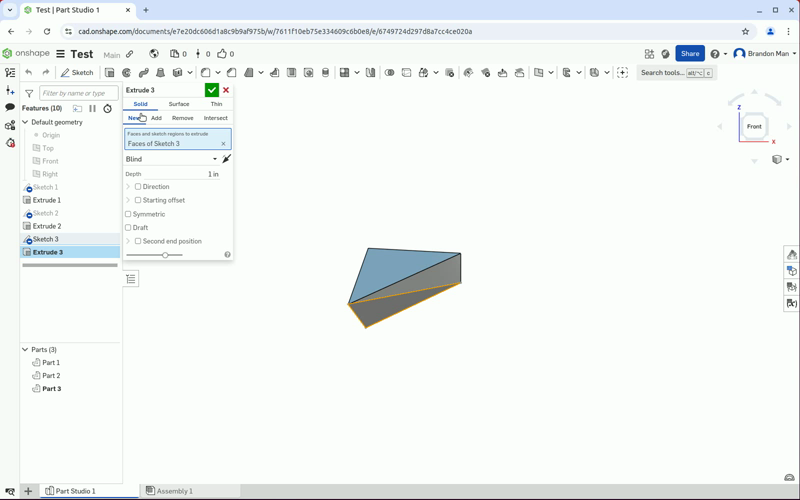
mouse_move(137, 120)
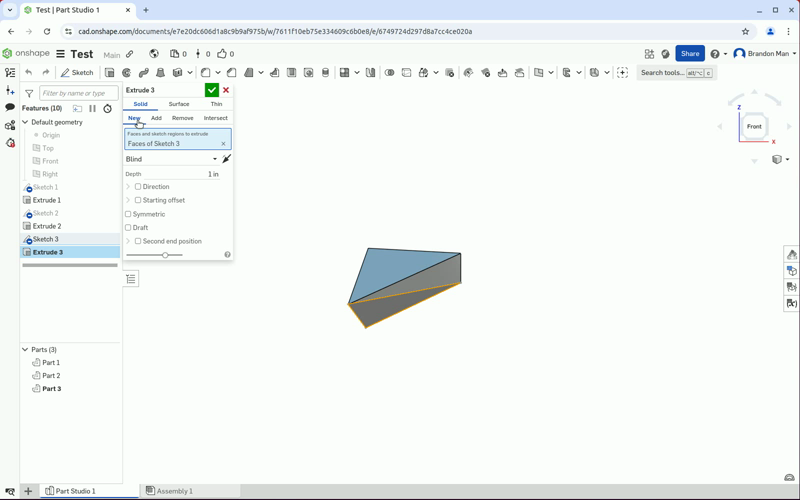
click(137, 120)
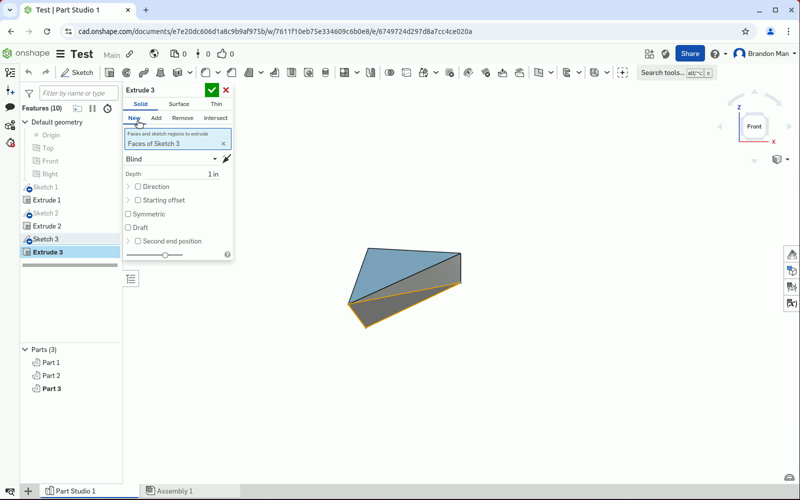
key(tab, 4)
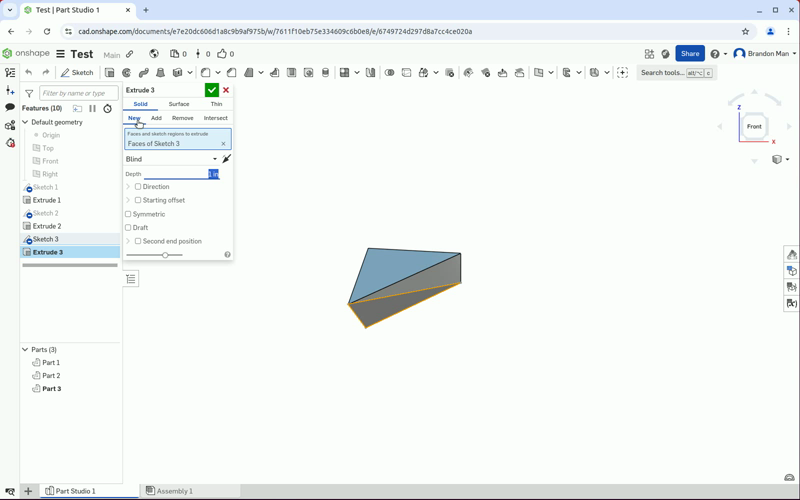
text(1.926)
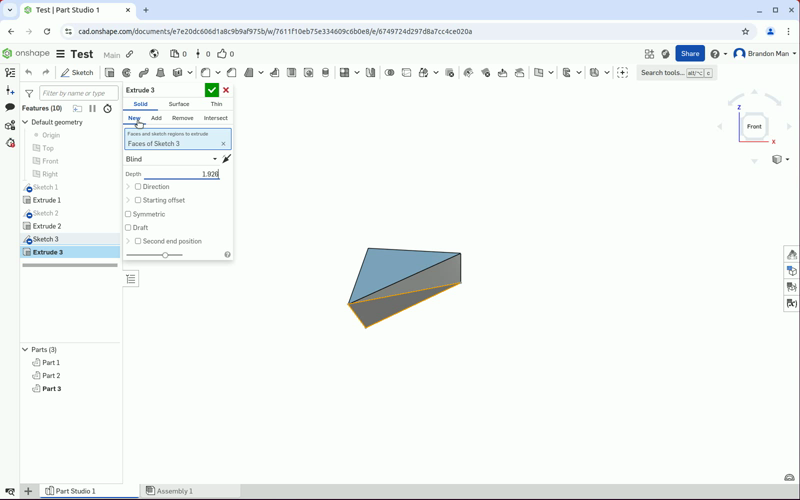
key(enter)
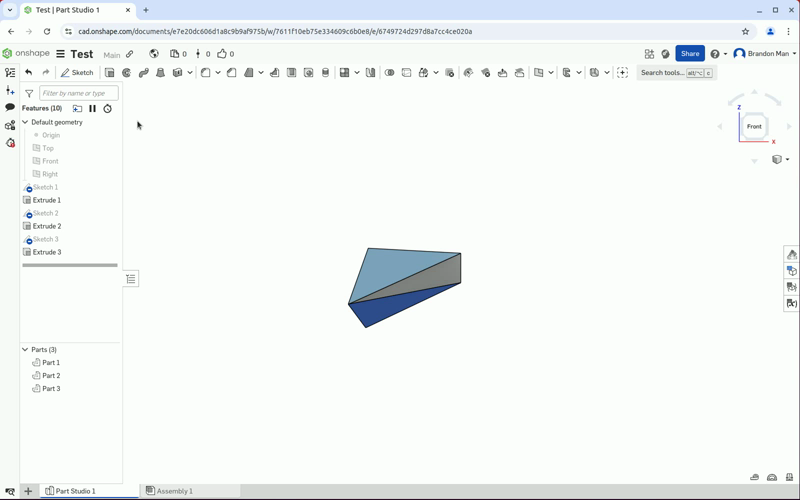
key(shift+h)
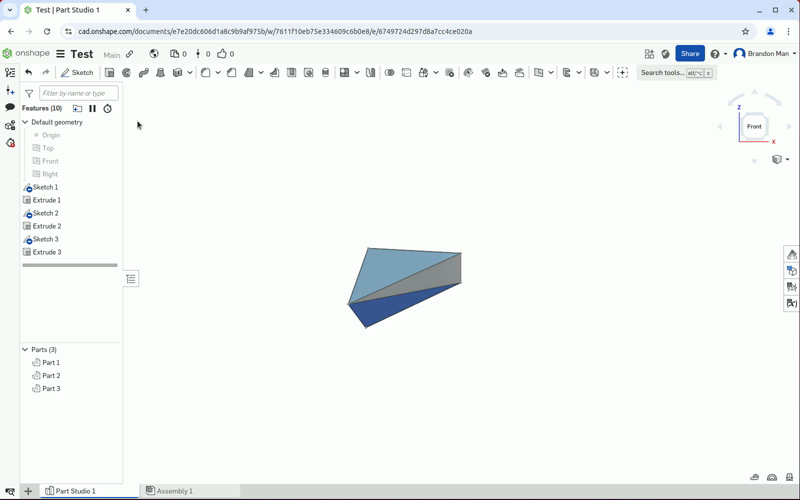
key(shift+h)
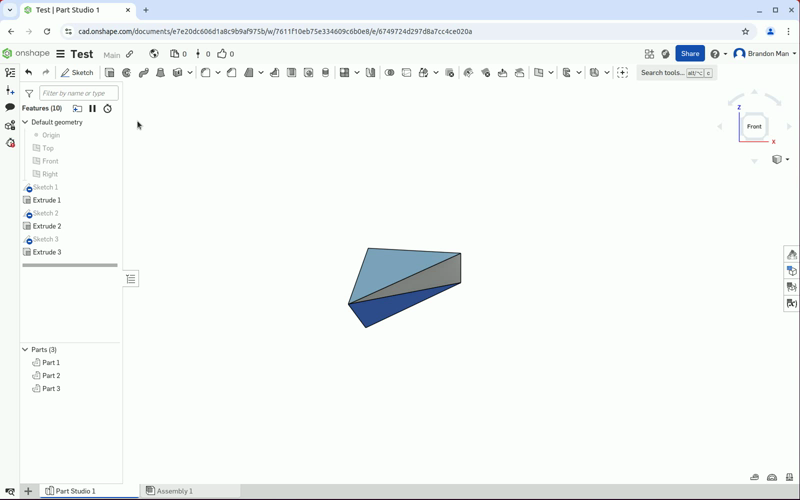
mouse_move(73, 189)
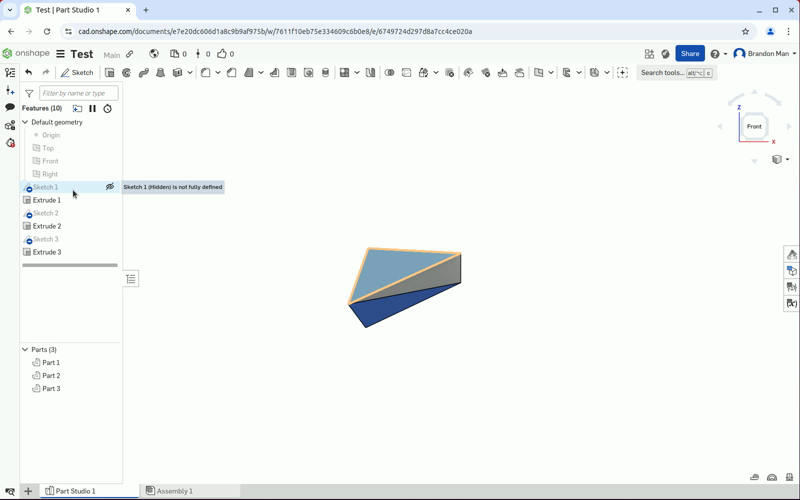
click(73, 189)
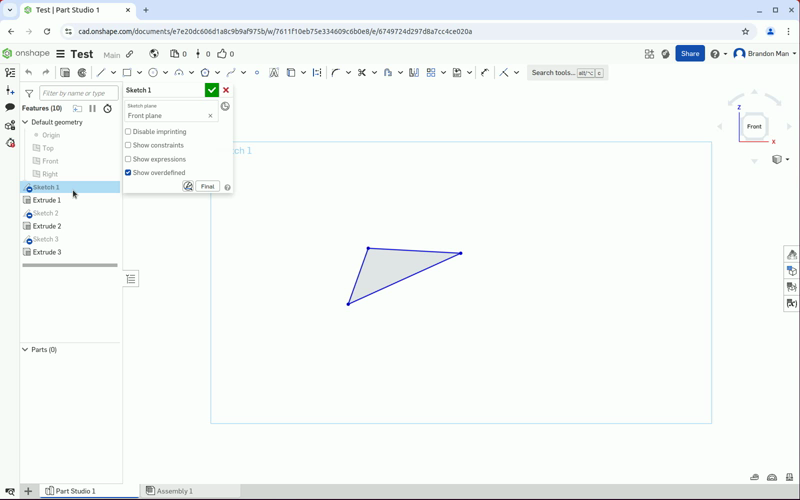
mouse_move(229, 92)
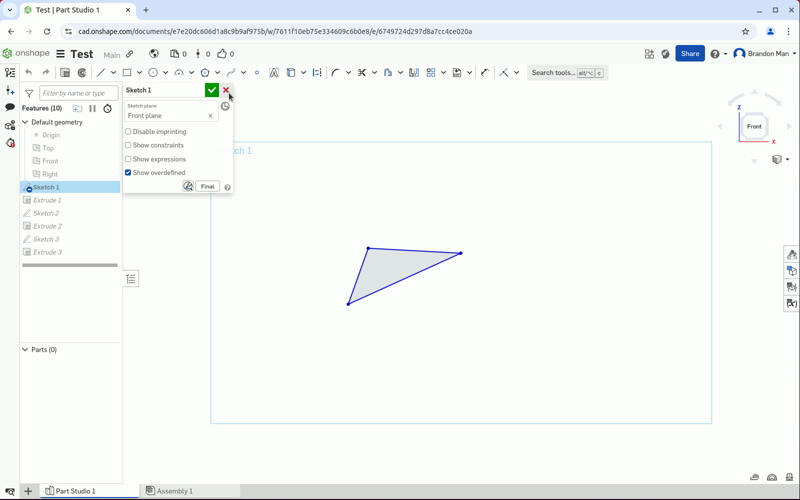
click(229, 92)
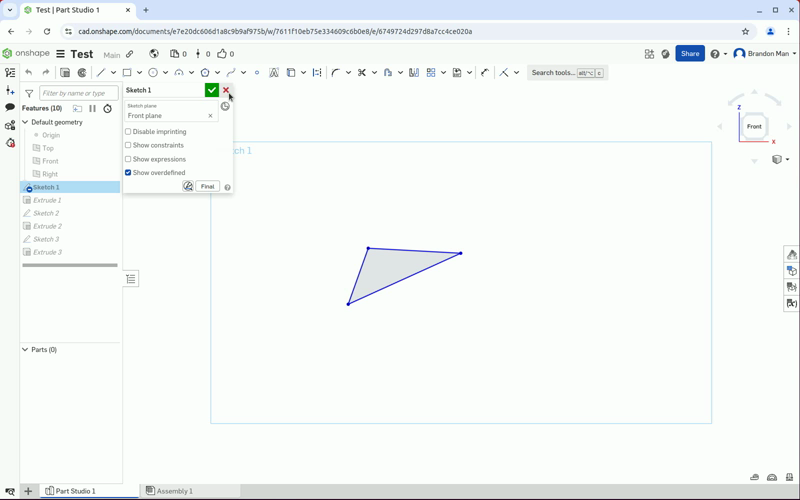
key(shift+s)
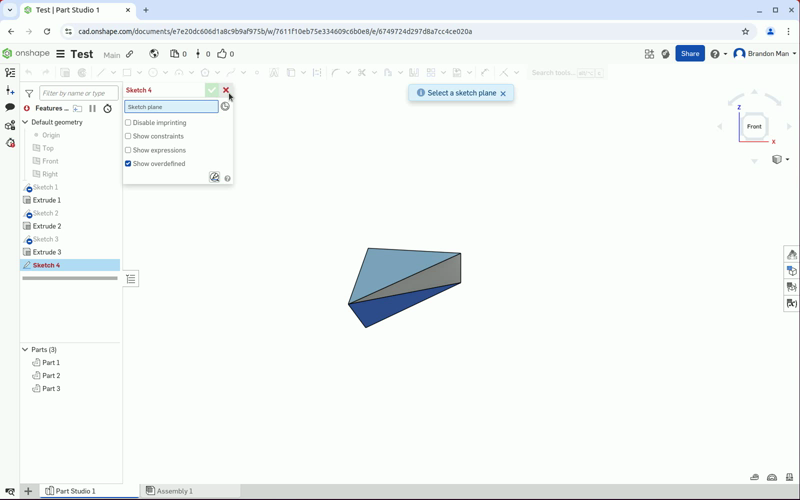
mouse_move(73, 163)
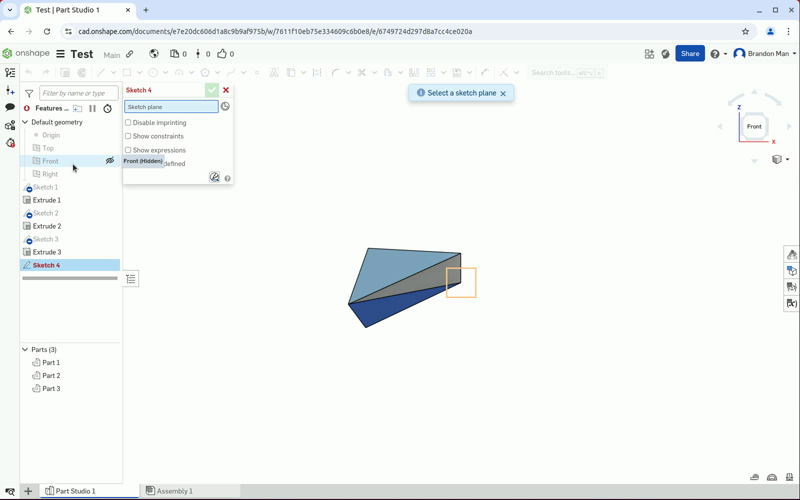
click(73, 163)
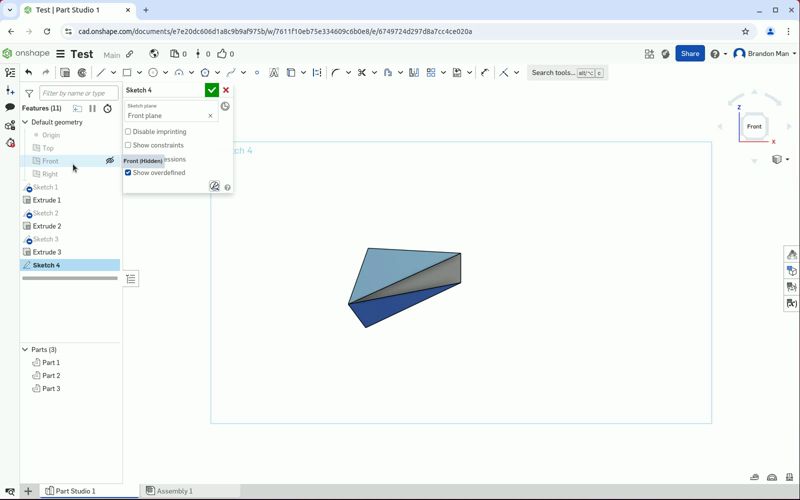
mouse_move(73, 352)
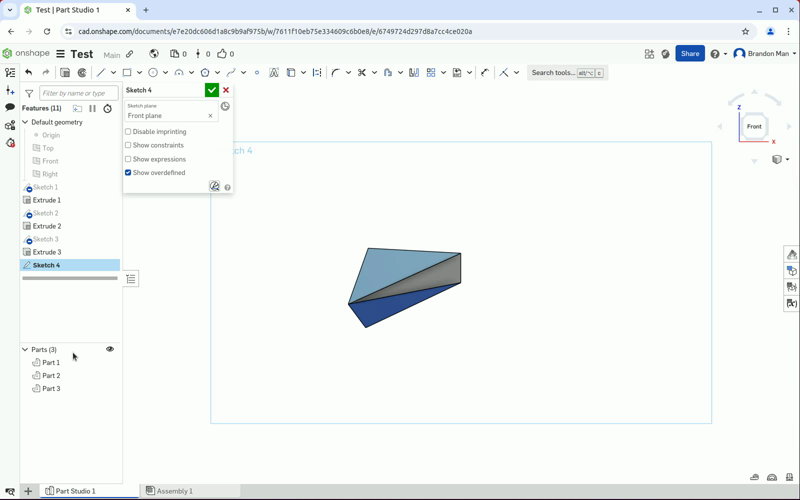
key(y)
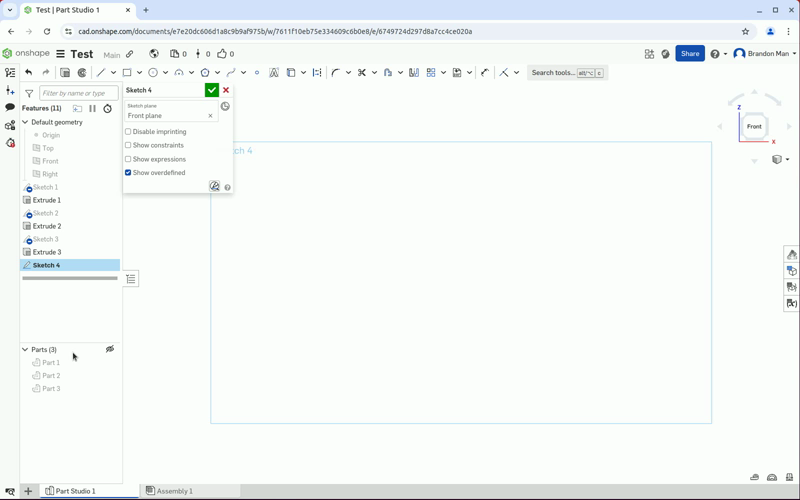
key(l)
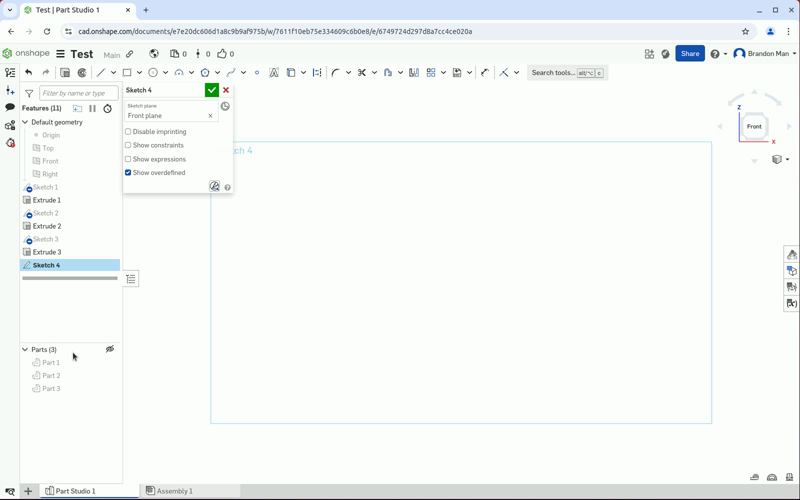
key_down(shift)
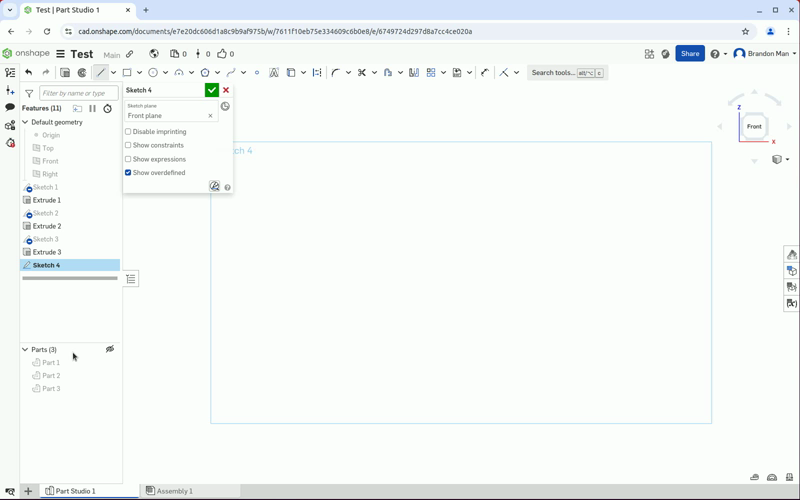
mouse_move(365, 327)
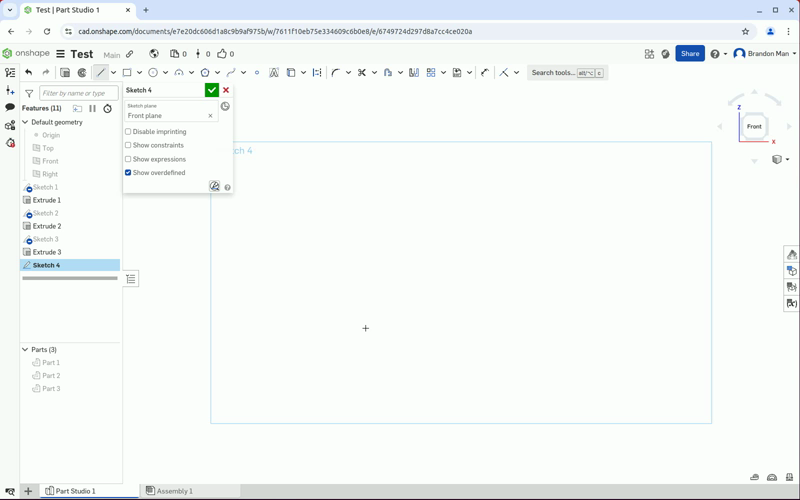
click(365, 327)
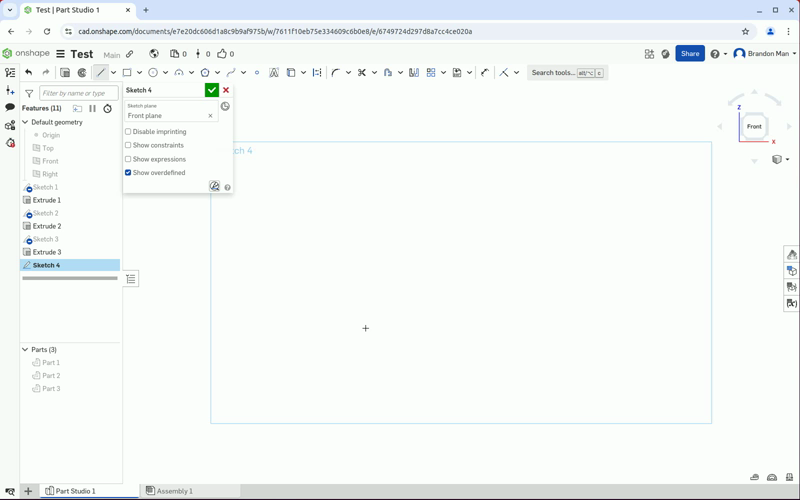
key_up(shift)
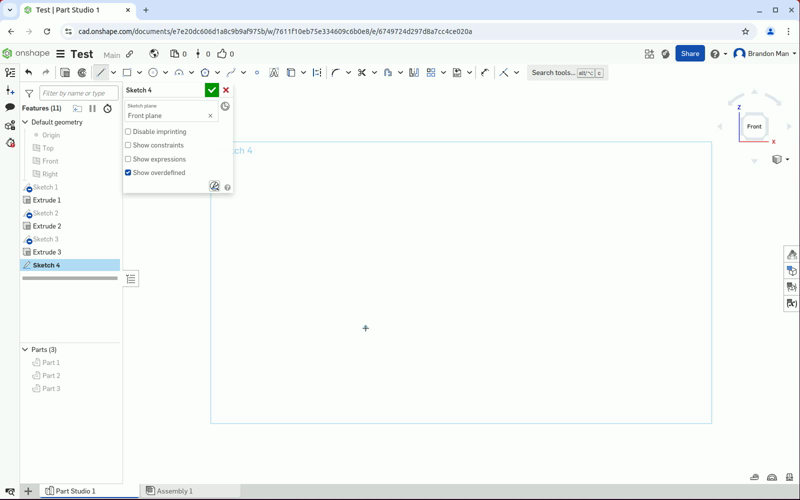
key_down(shift)
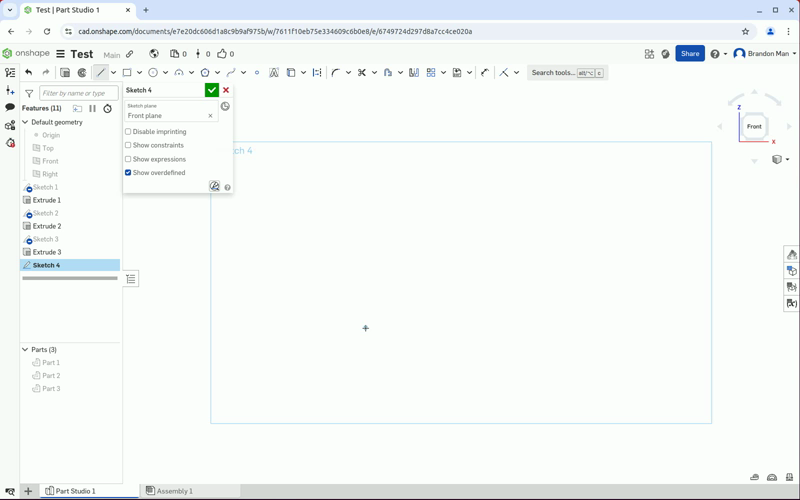
mouse_move(395, 327)
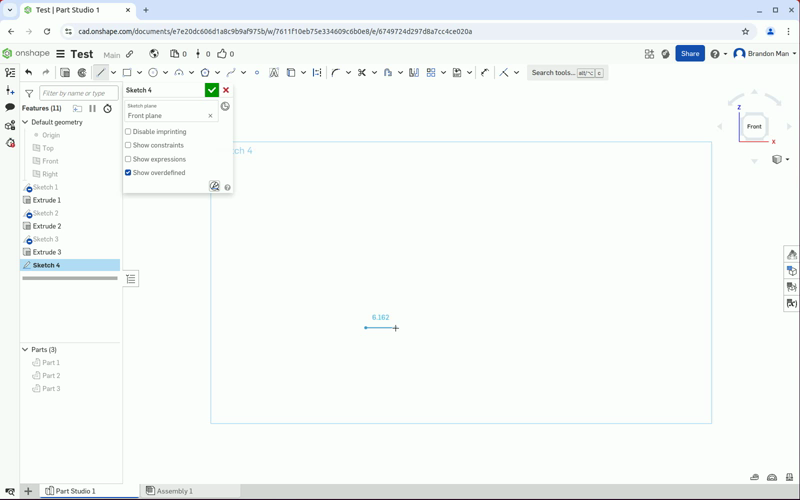
mouse_move(381, 336)
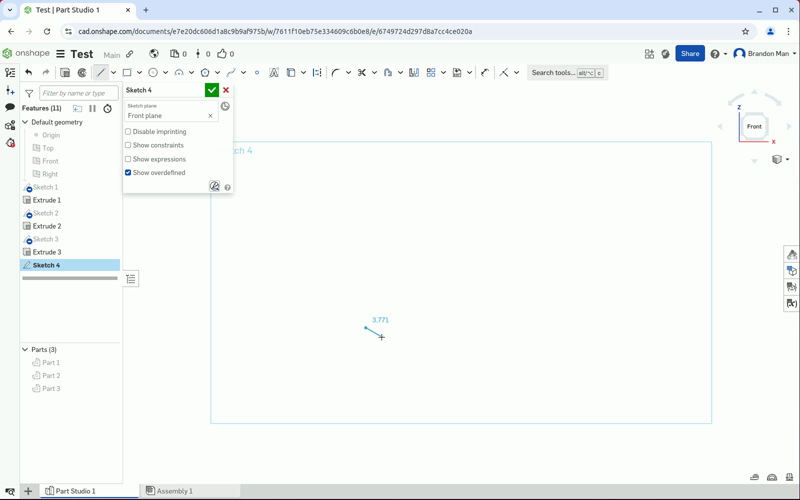
click(381, 336)
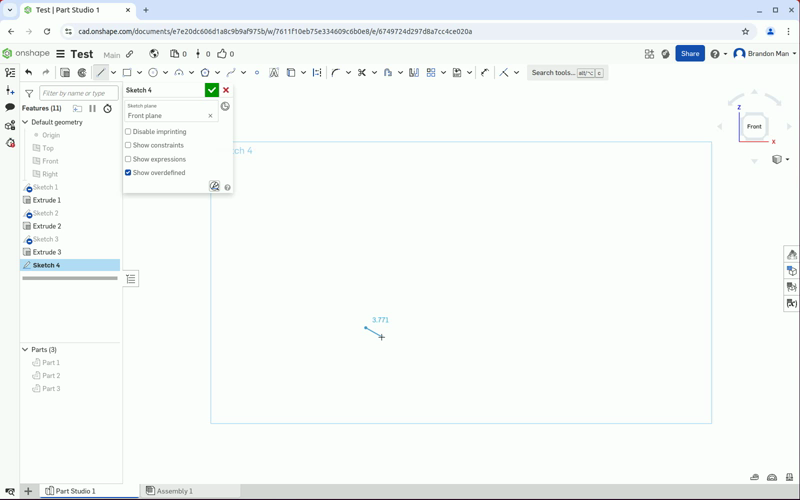
key_up(shift)
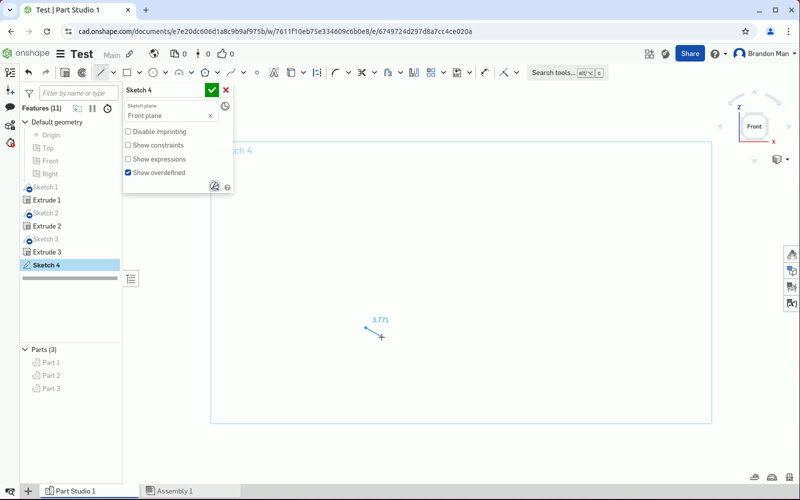
key_down(shift)
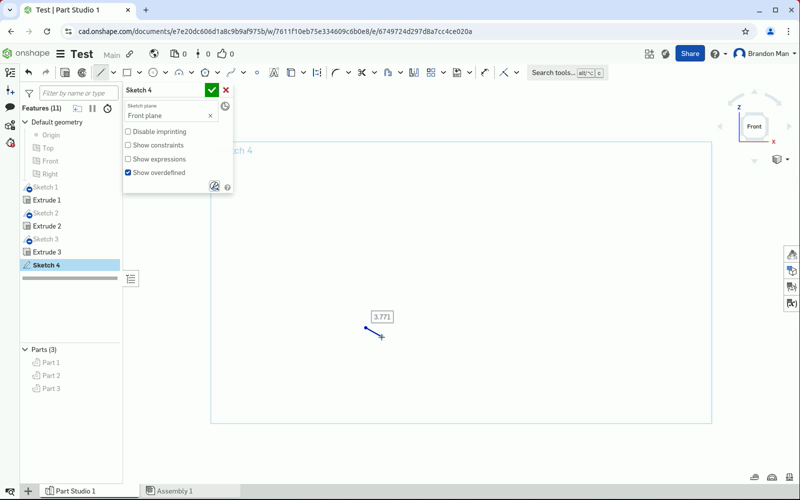
mouse_move(460, 282)
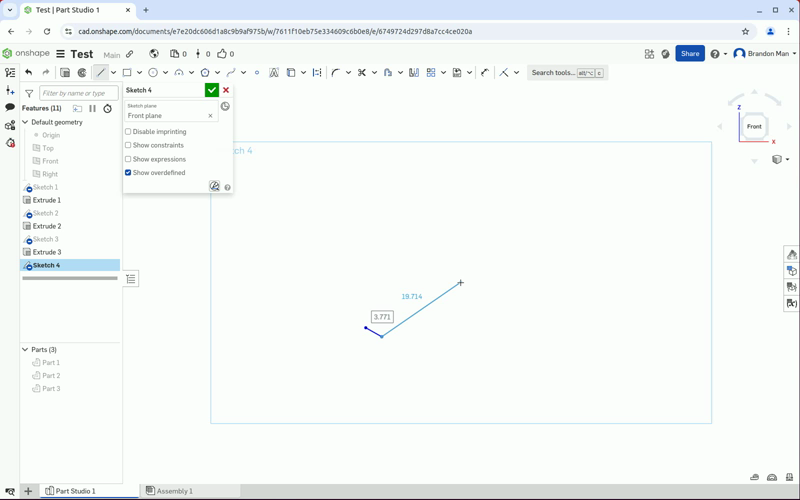
click(460, 282)
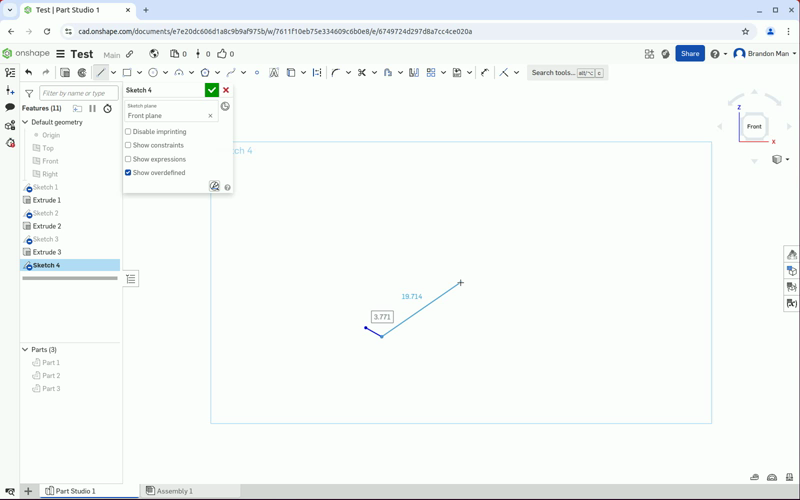
key_up(shift)
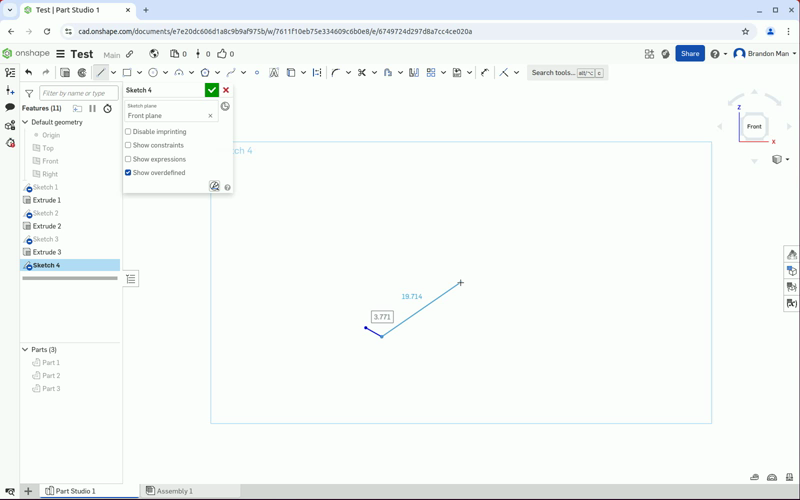
key_down(shift)
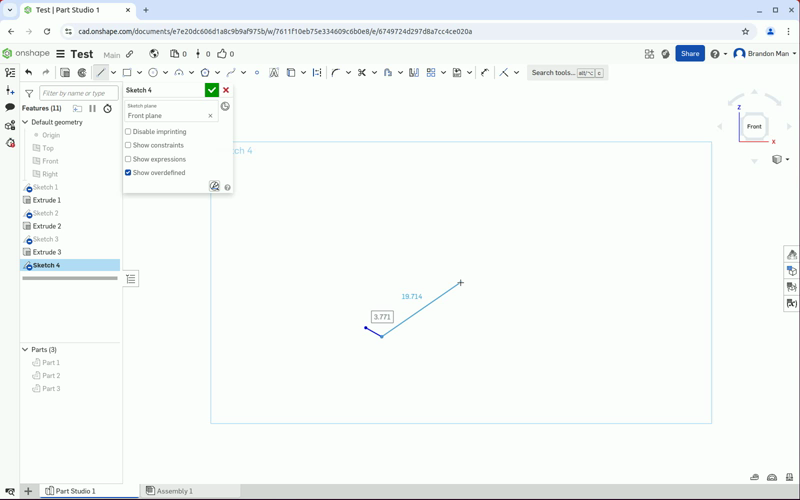
mouse_move(365, 327)
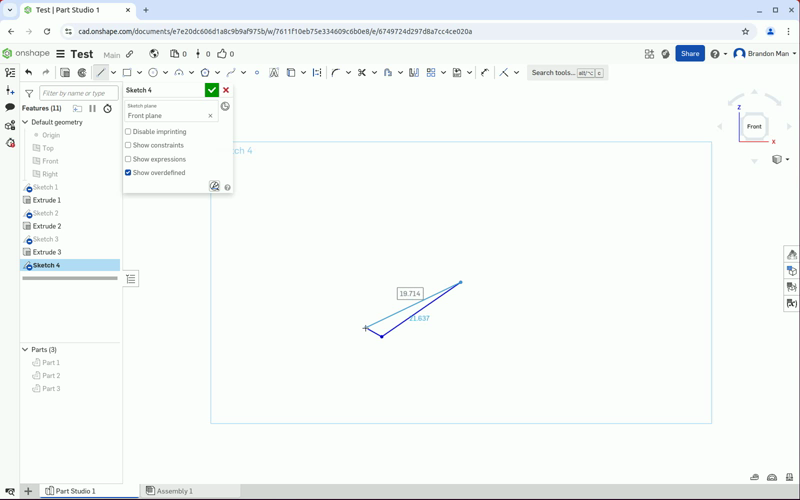
key_up(shift)
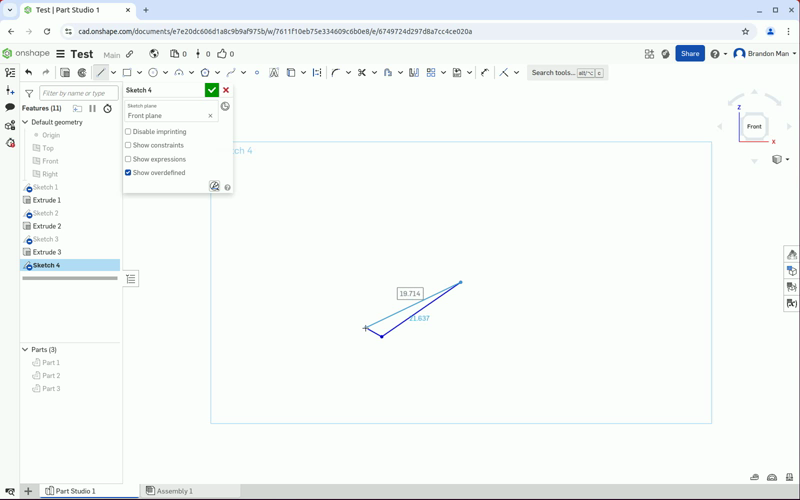
click(365, 327)
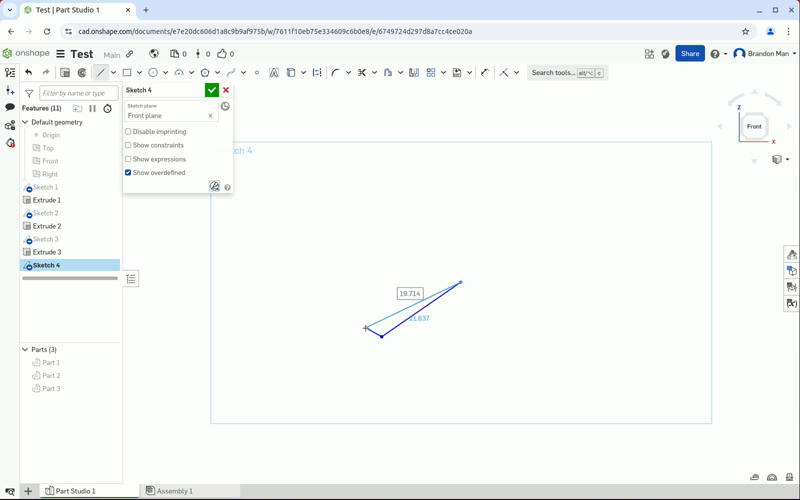
key(esc)
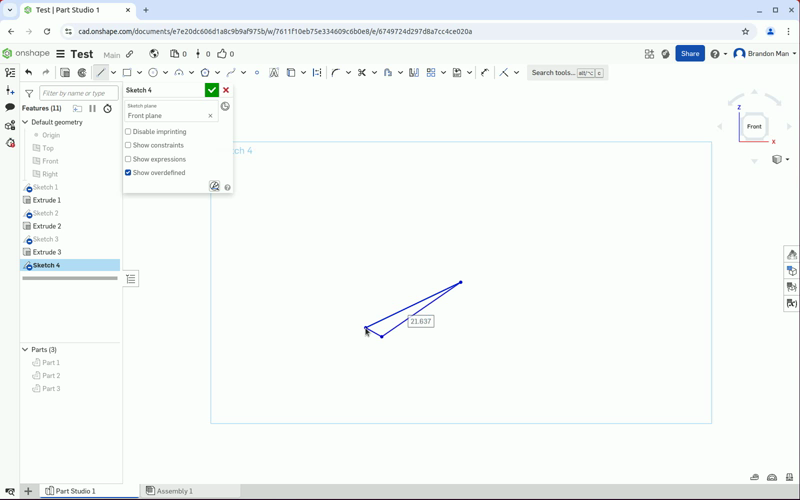
mouse_move(383, 329)
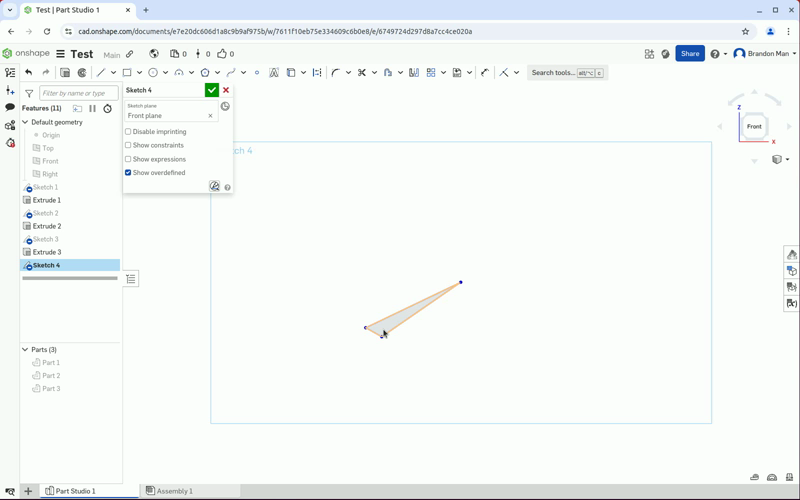
scroll(6)
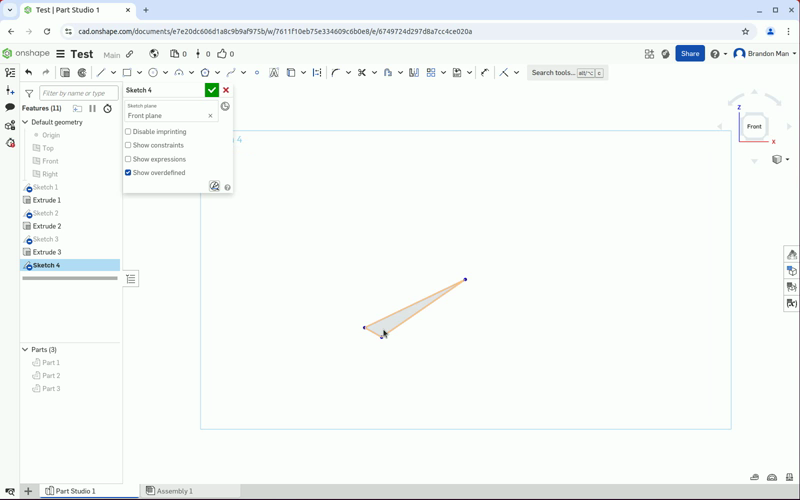
scroll(6)
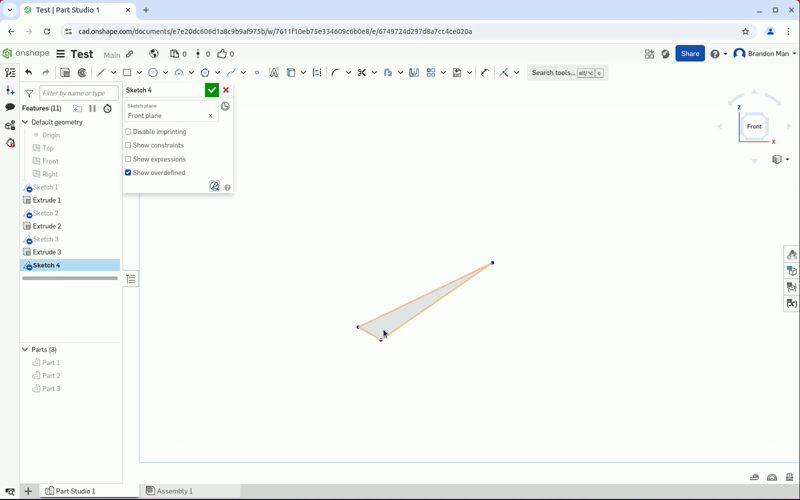
scroll(6)
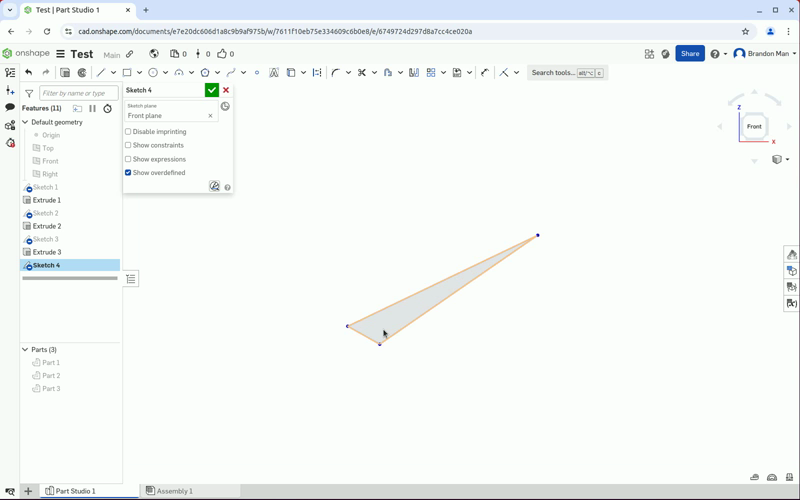
scroll(6)
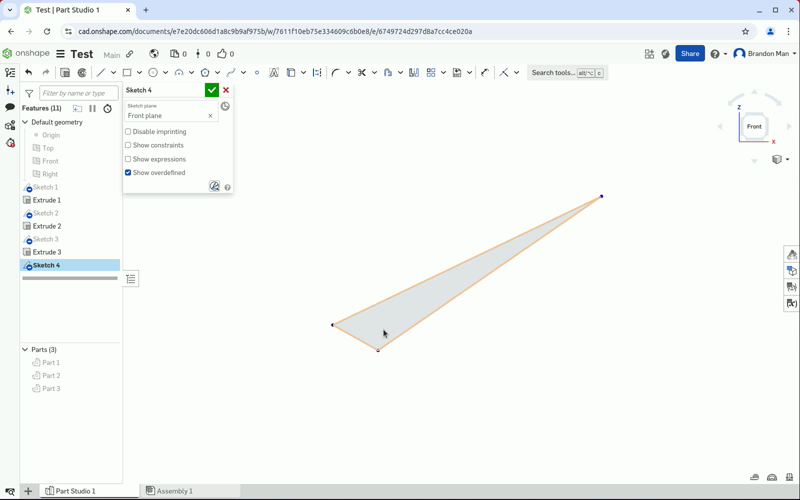
scroll(6)
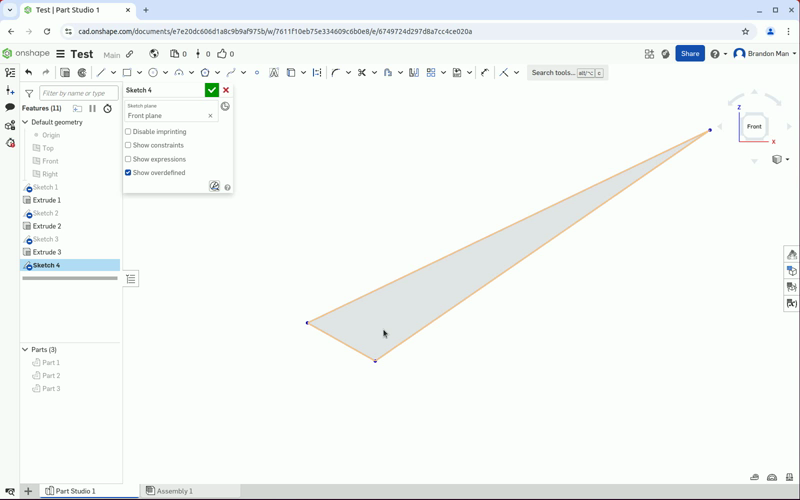
scroll(6)
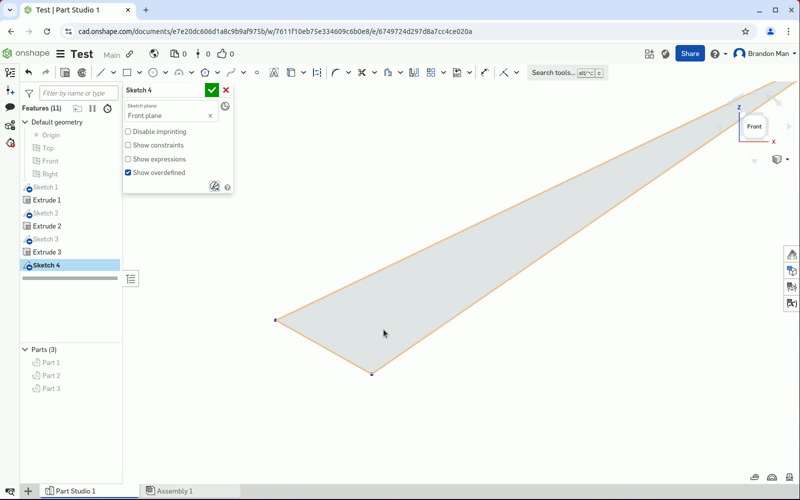
scroll(6)
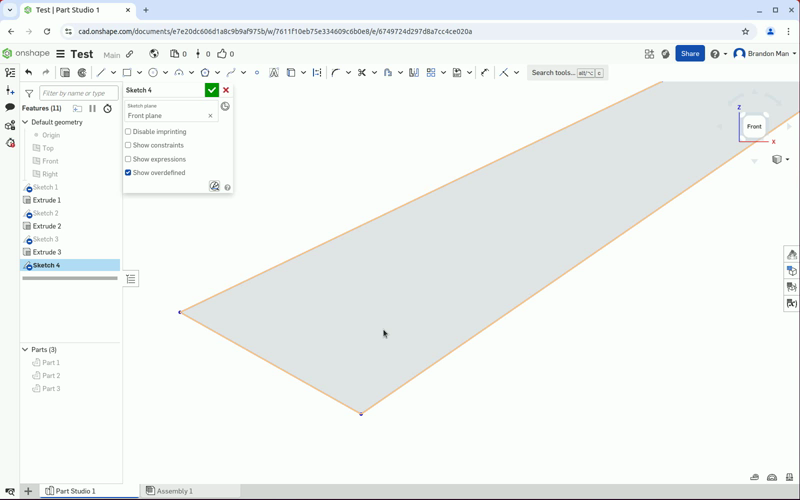
click(383, 329)
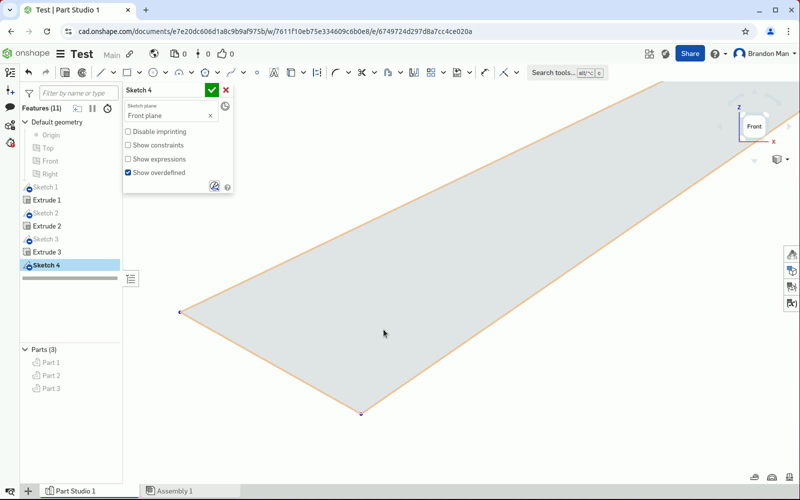
scroll(-6)
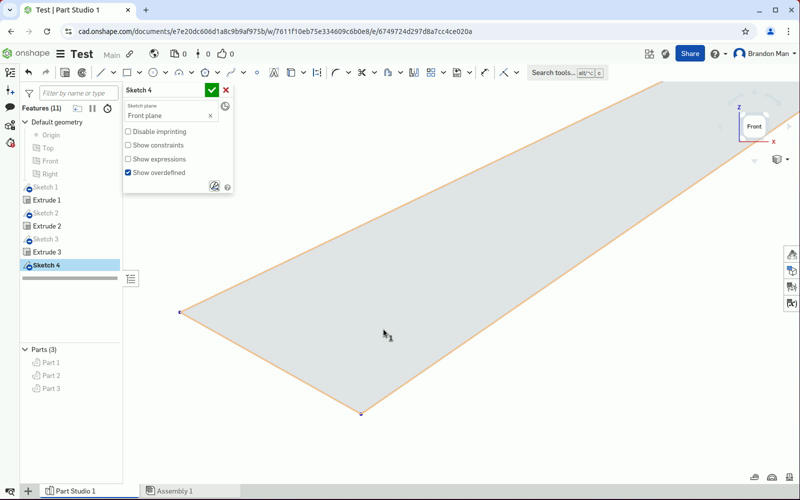
scroll(-6)
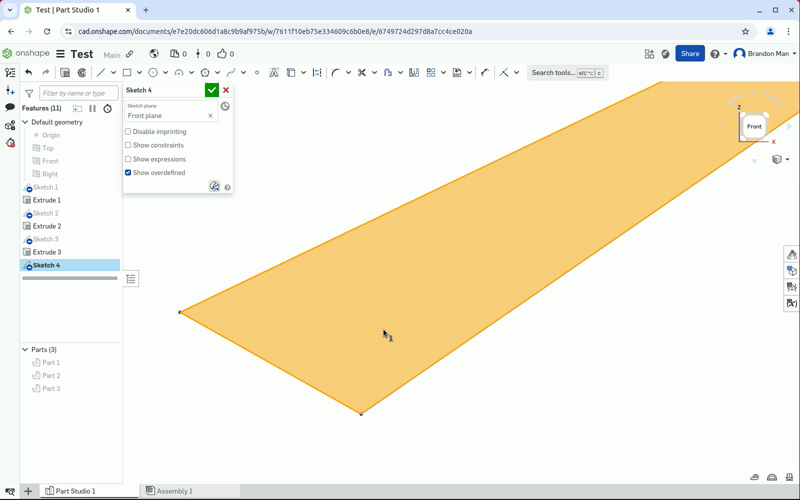
scroll(-6)
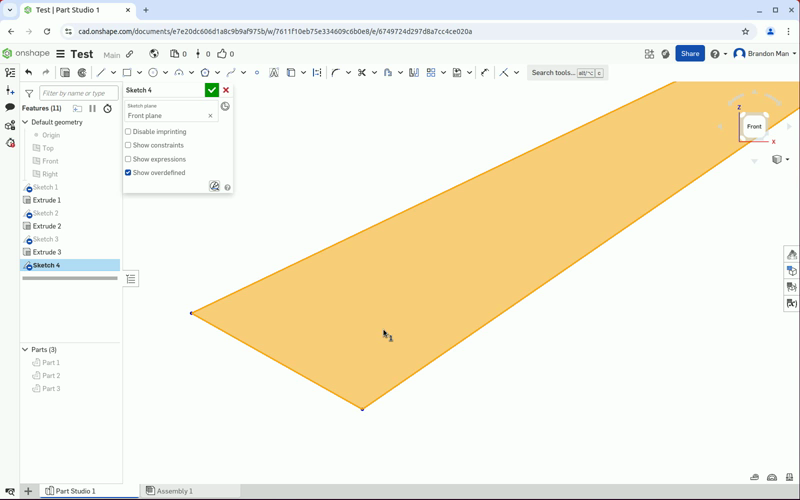
scroll(-6)
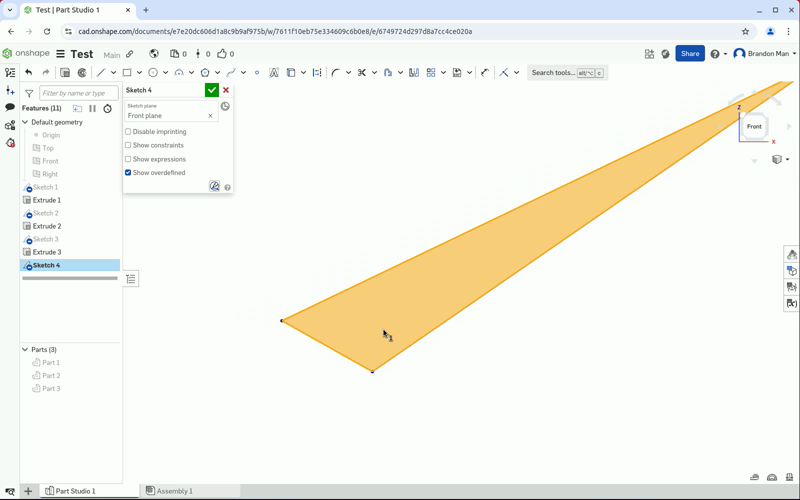
scroll(-6)
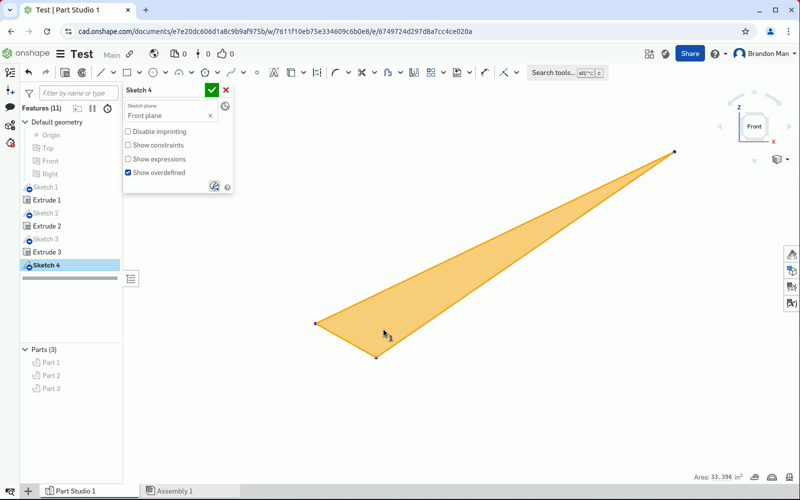
scroll(-6)
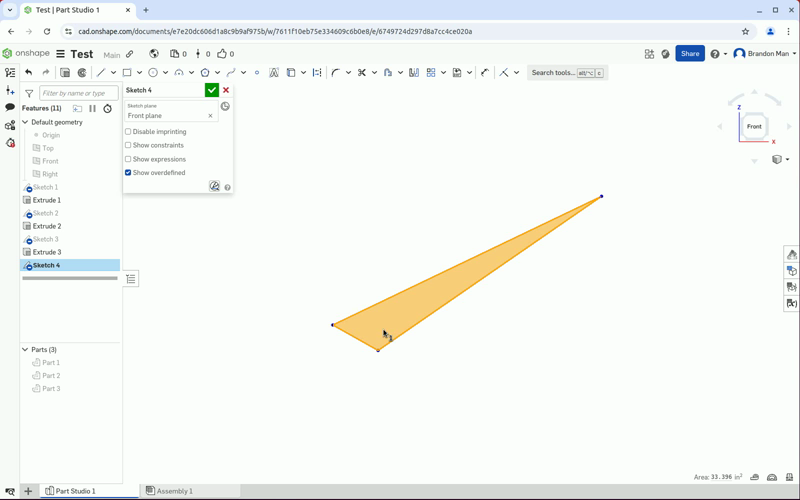
scroll(-6)
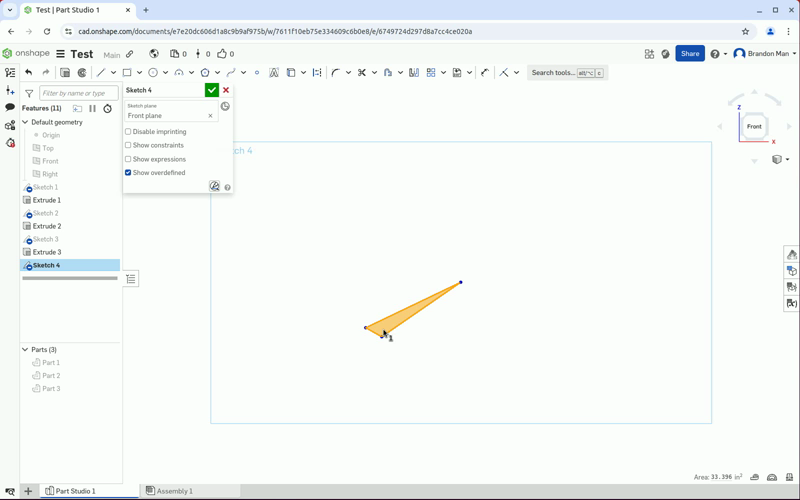
mouse_move(73, 352)
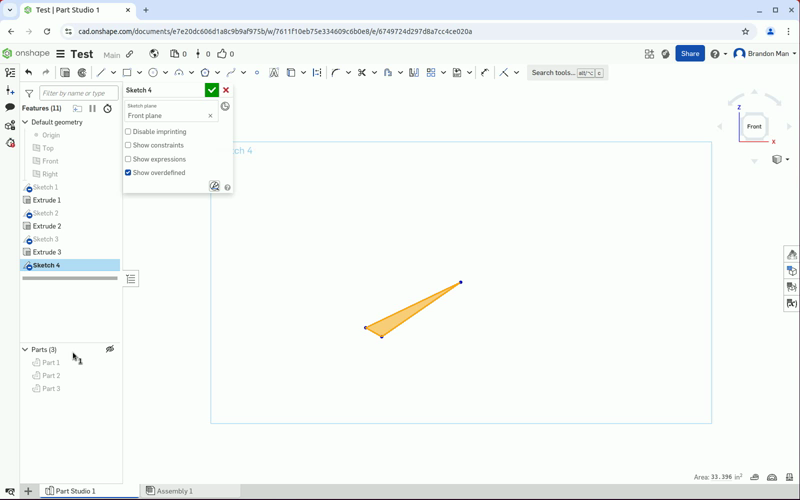
key(shift+y)
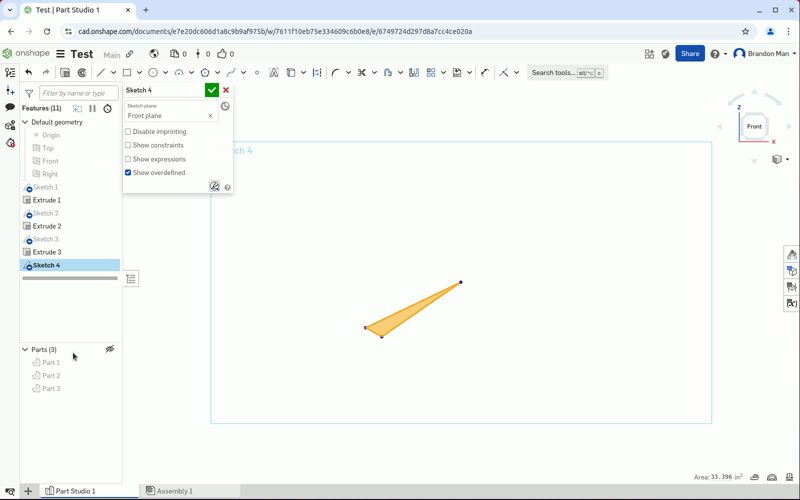
key(shift+e)
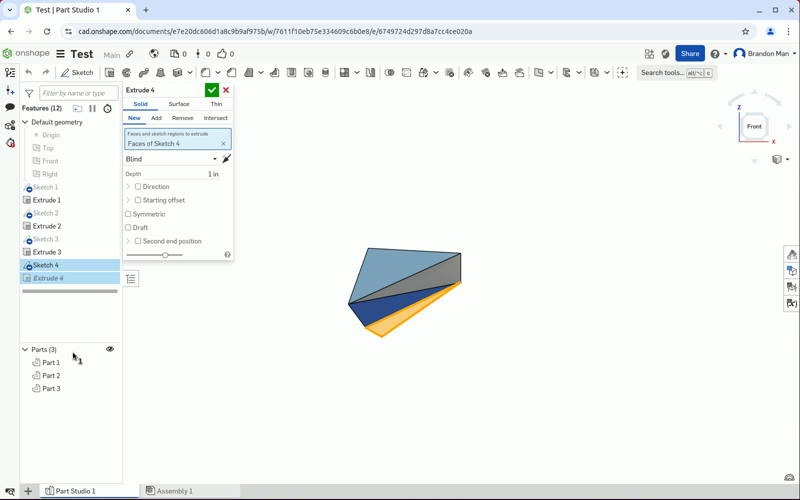
mouse_move(143, 106)
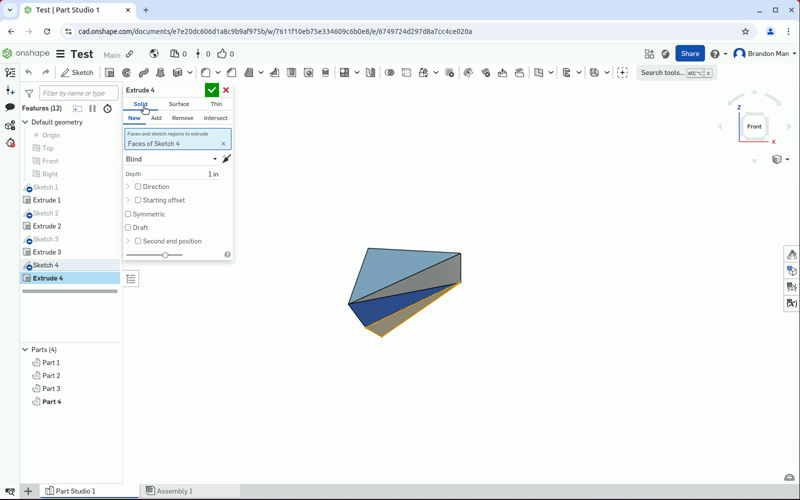
click(143, 106)
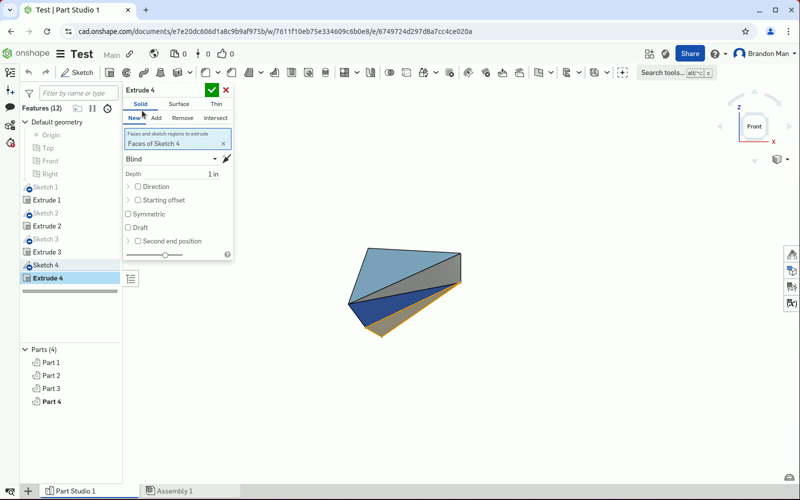
mouse_move(137, 120)
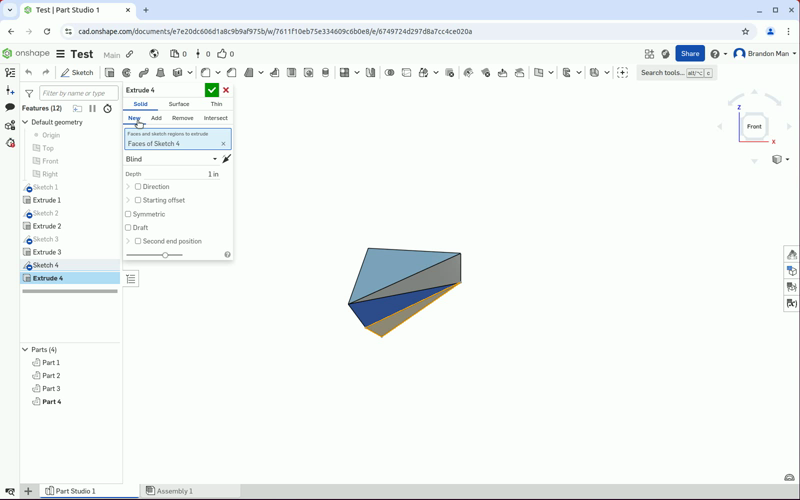
click(137, 120)
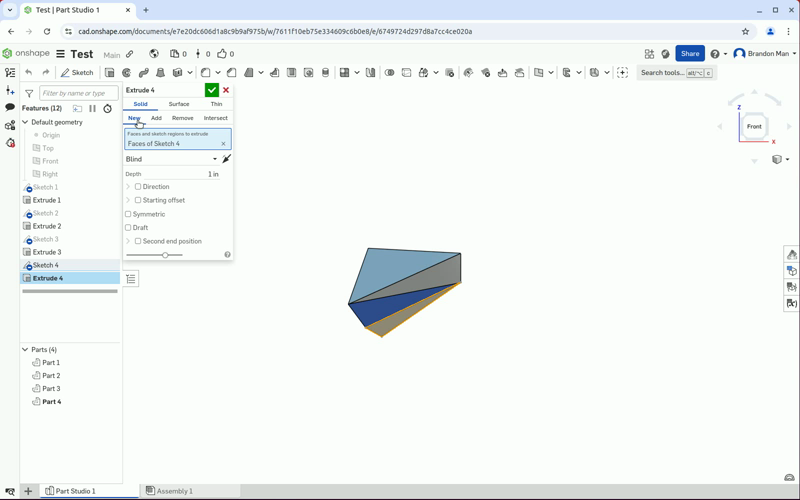
key(tab, 4)
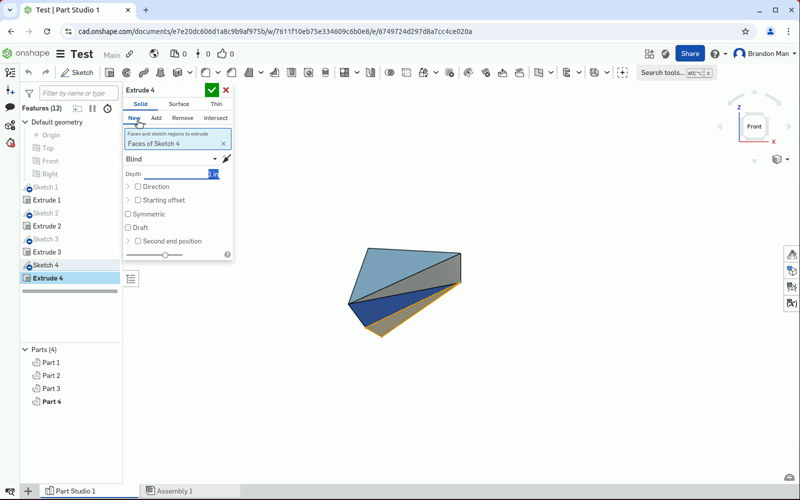
text(-1.926)
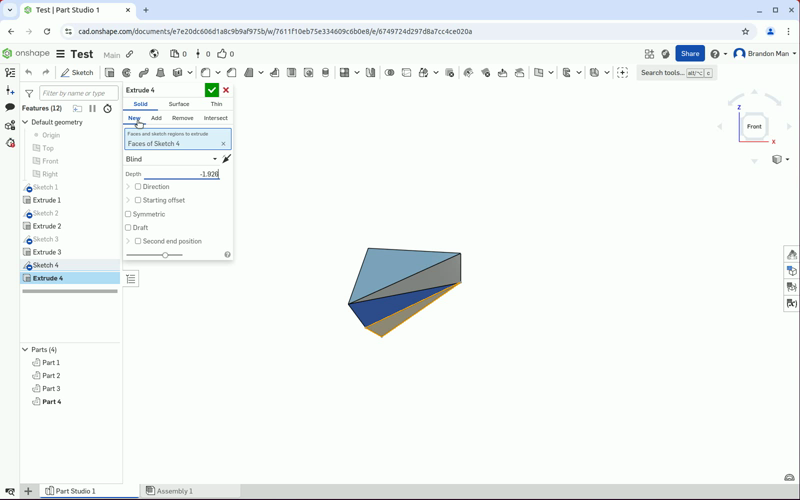
key(enter)
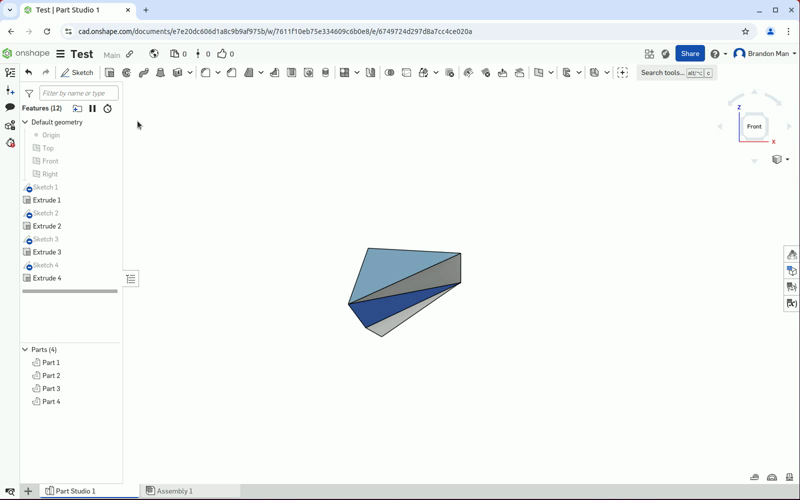
key(shift+h)
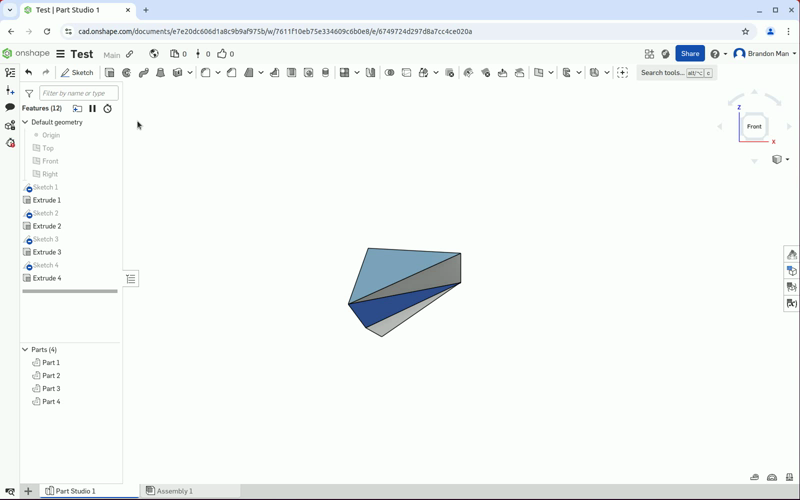
key(shift+h)
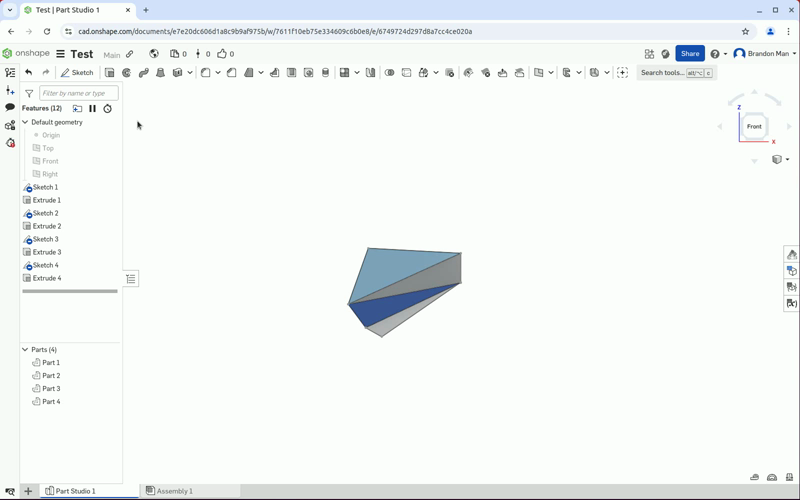
key(shift+7)
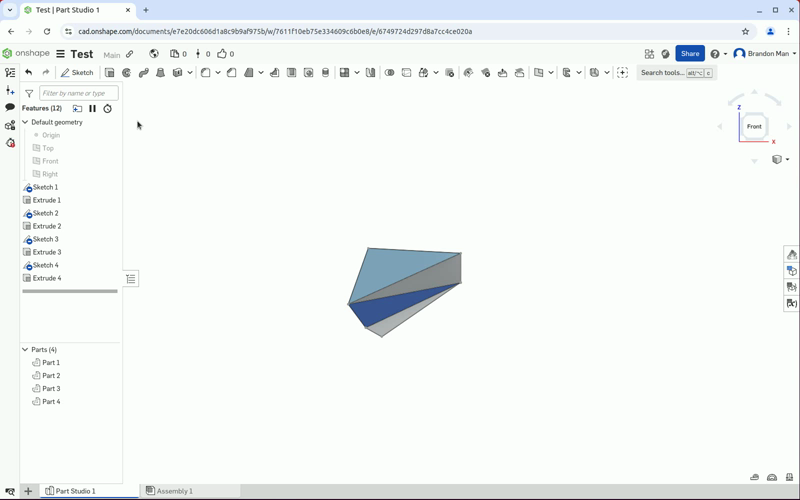
key(left, 2)
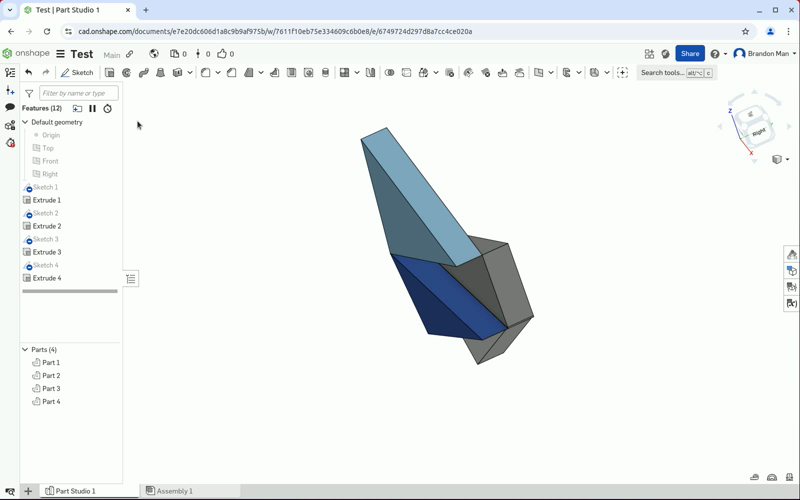
key(down, 2)
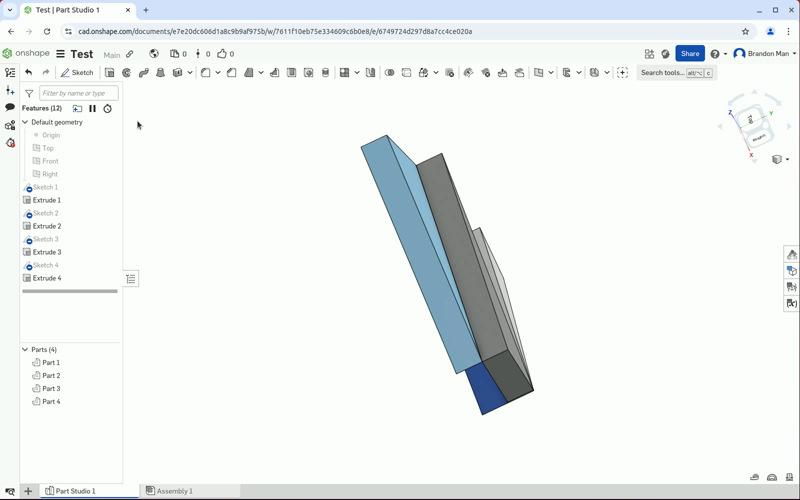
key(up, 2)
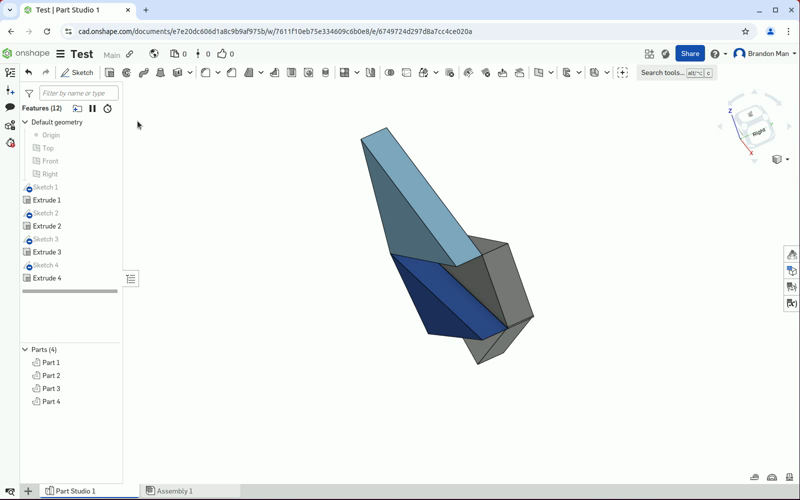
key(right, 2)
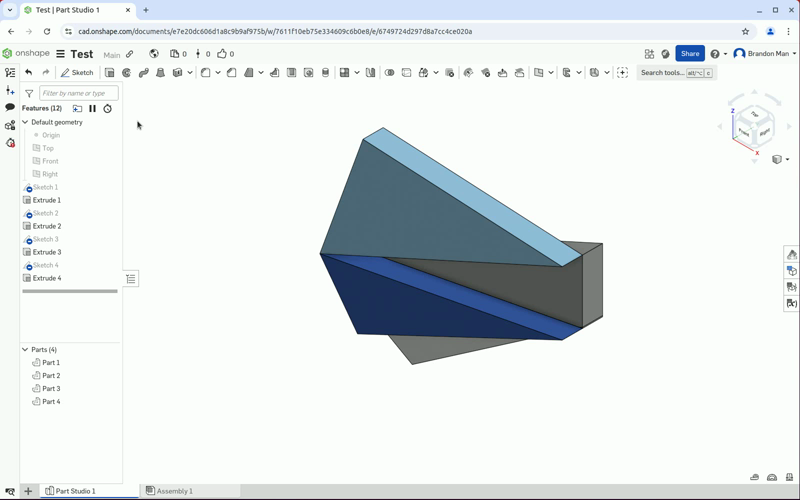
mouse_move(73, 189)
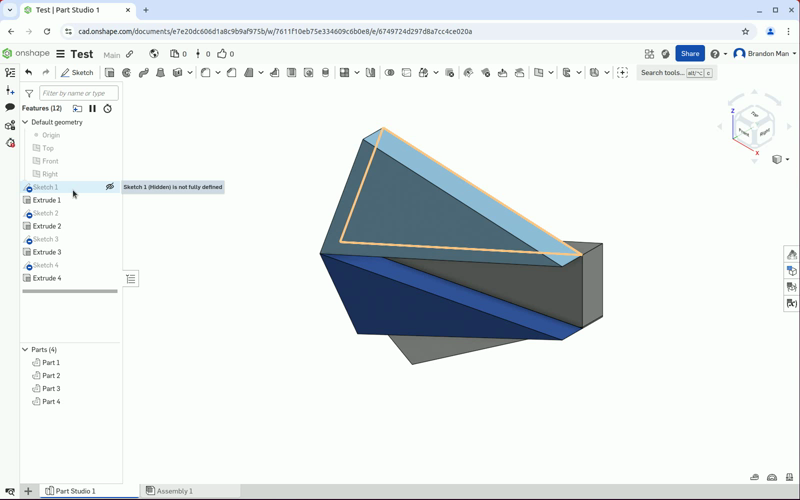
click(73, 189)